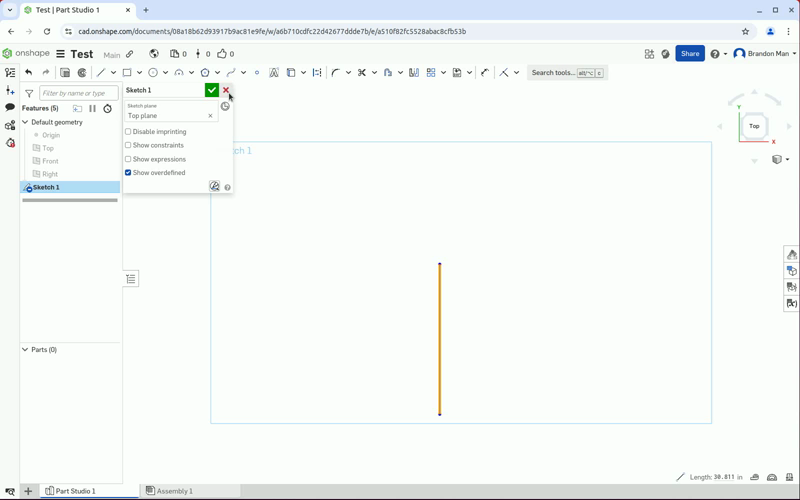
key(shift+h)
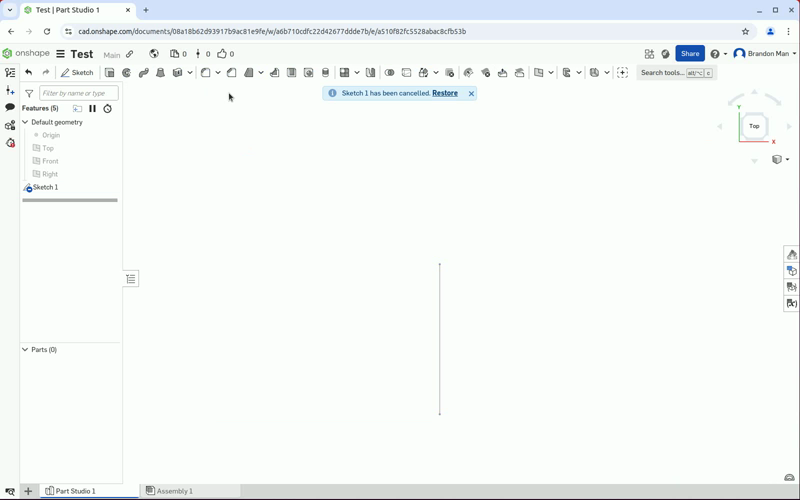
key(shift+s)
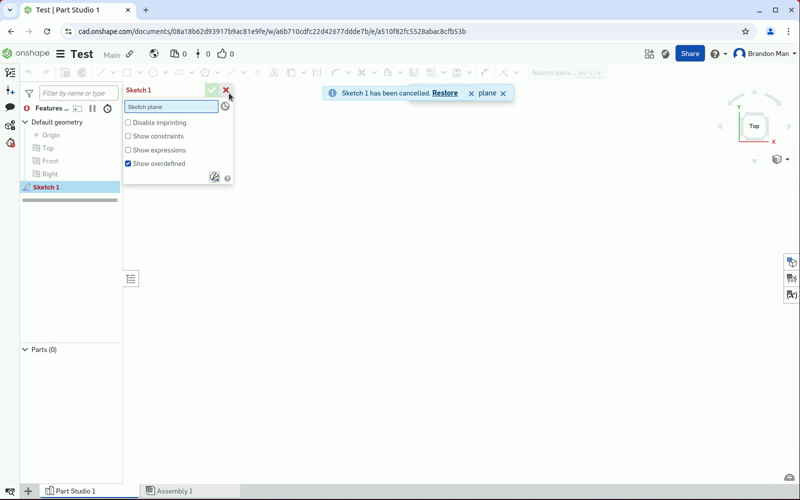
mouse_move(73, 150)
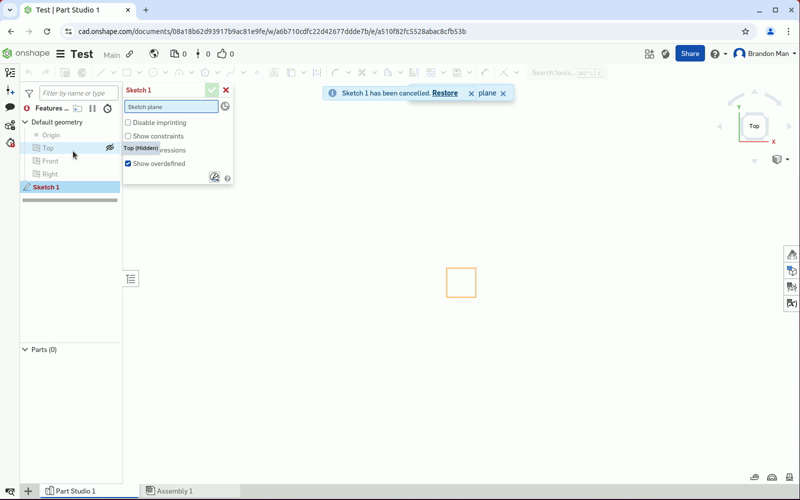
click(73, 150)
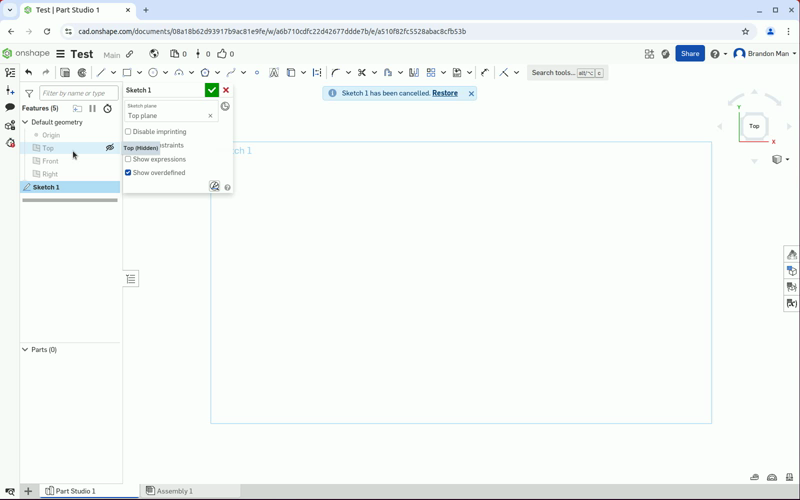
mouse_move(73, 352)
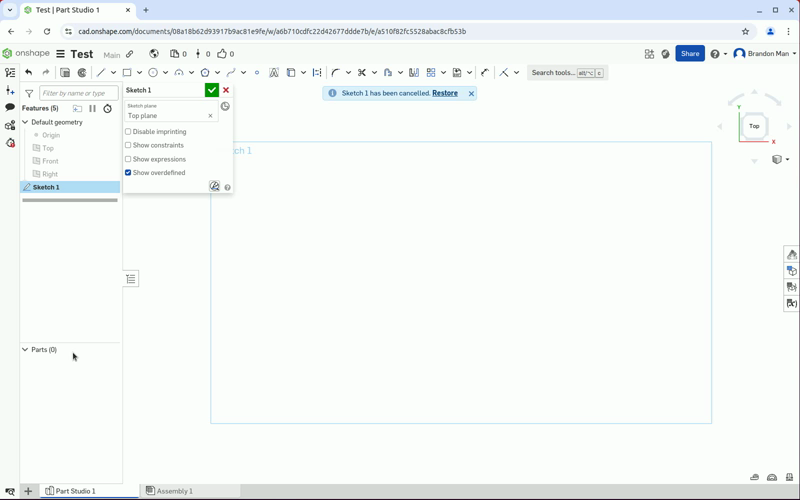
key(y)
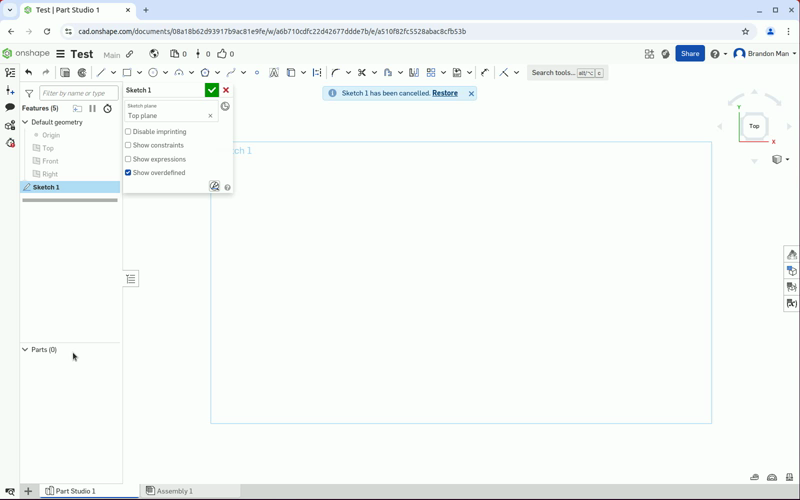
key(l)
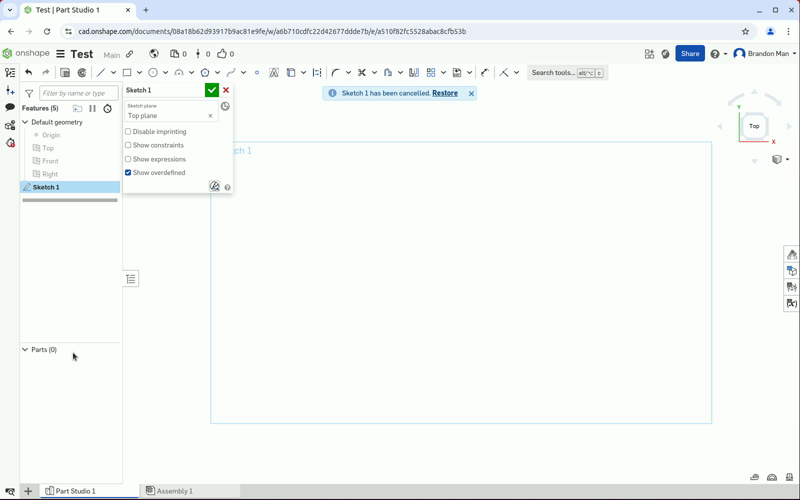
key_down(shift)
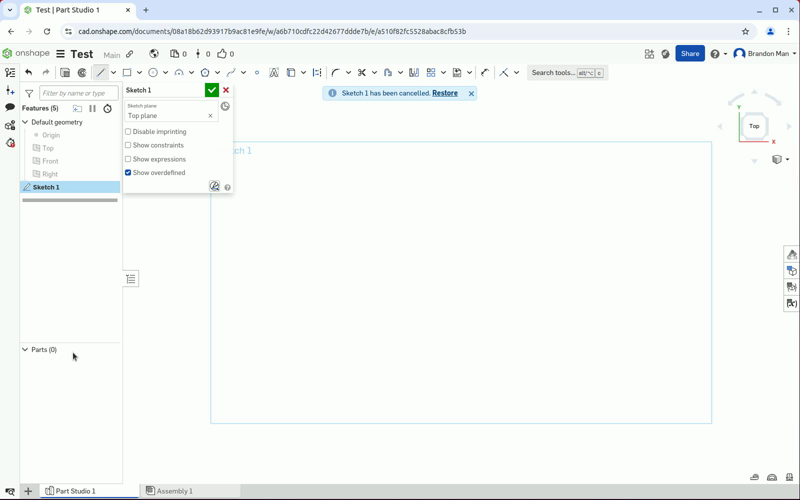
mouse_move(363, 345)
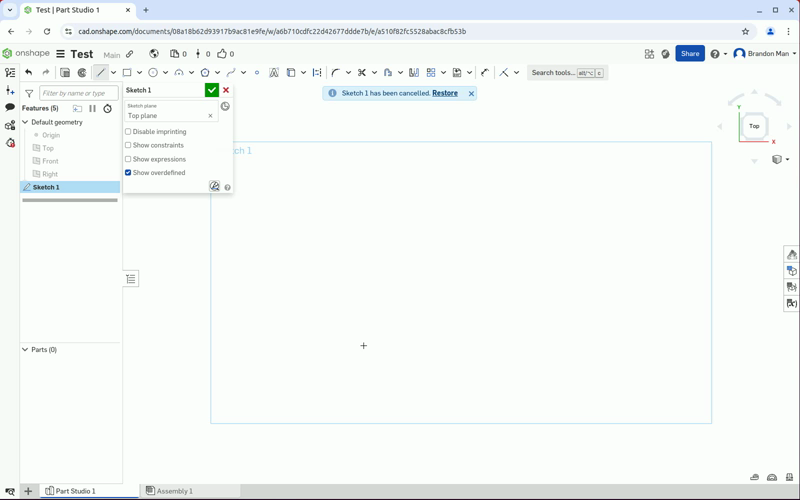
click(363, 345)
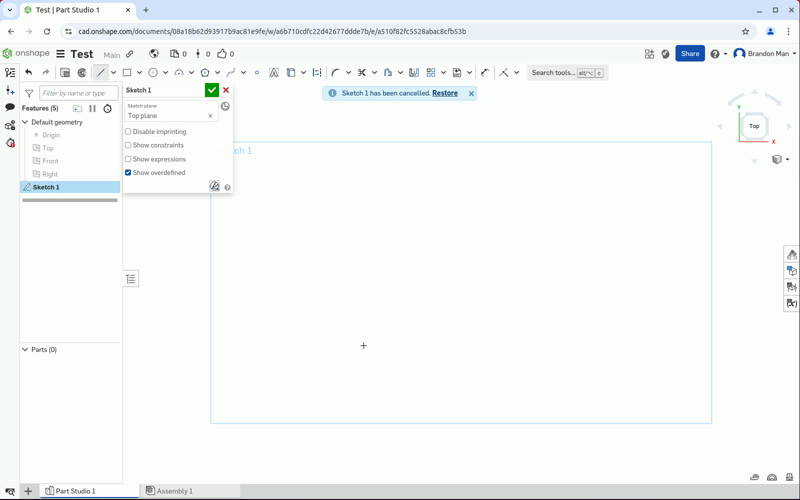
key_up(shift)
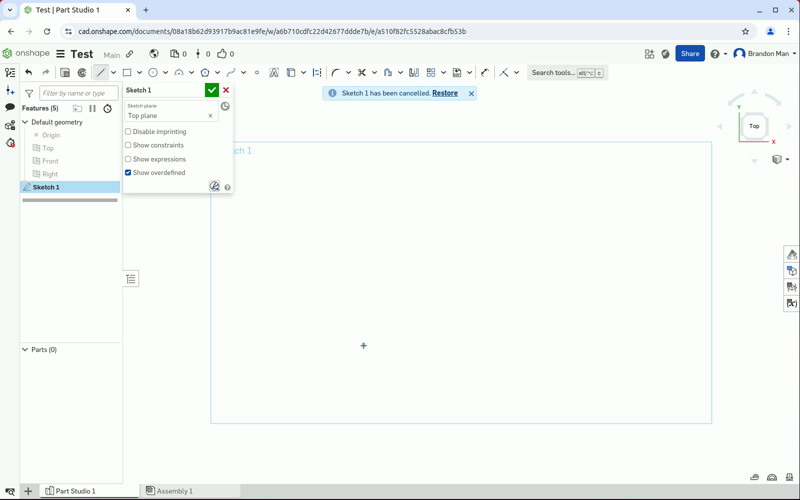
key_down(shift)
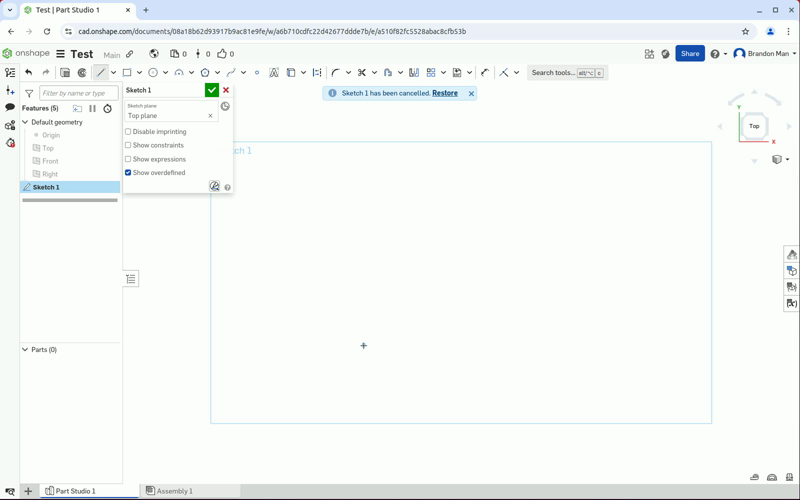
mouse_move(558, 345)
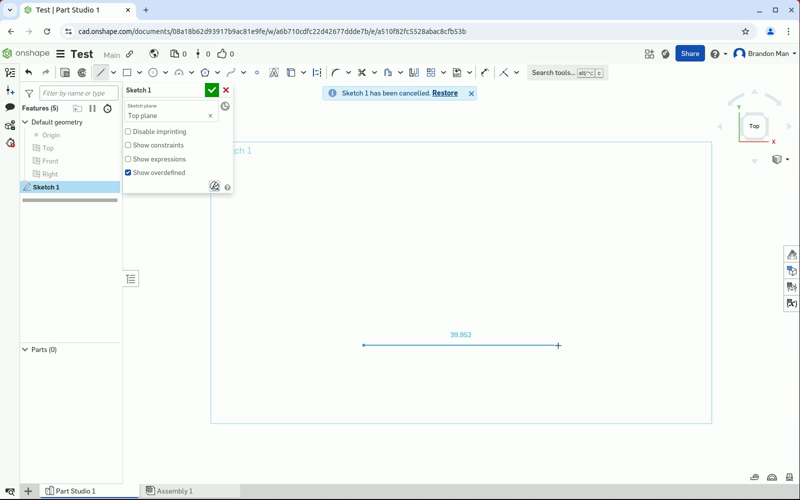
click(558, 345)
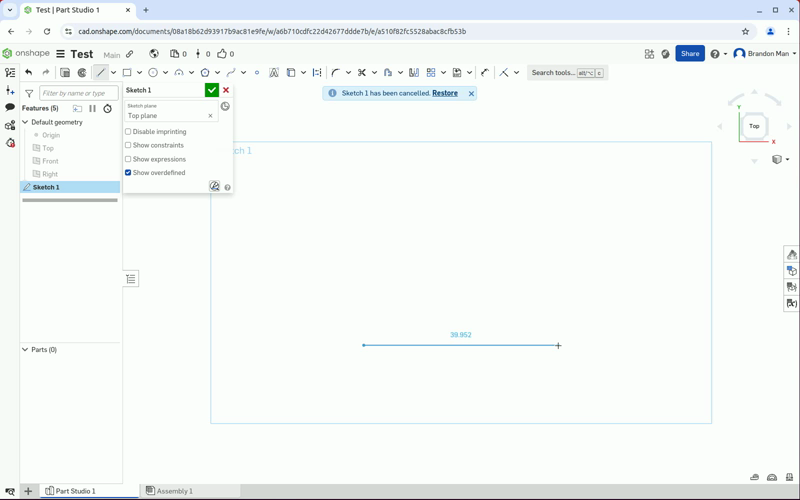
key_up(shift)
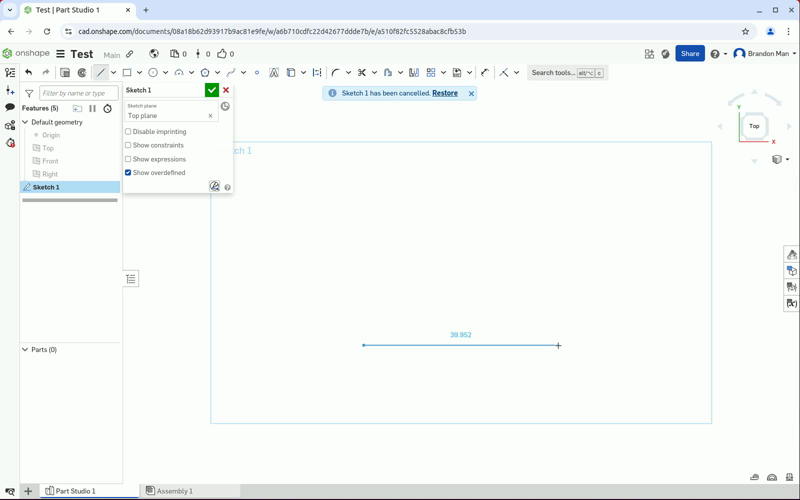
key_down(shift)
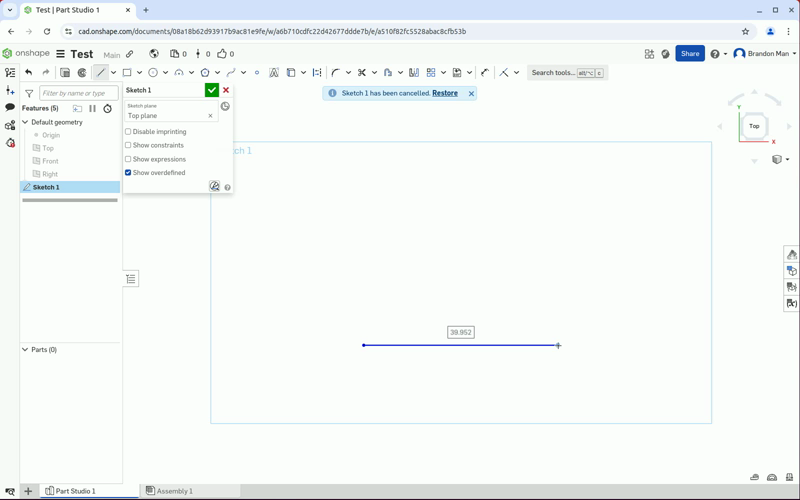
mouse_move(558, 222)
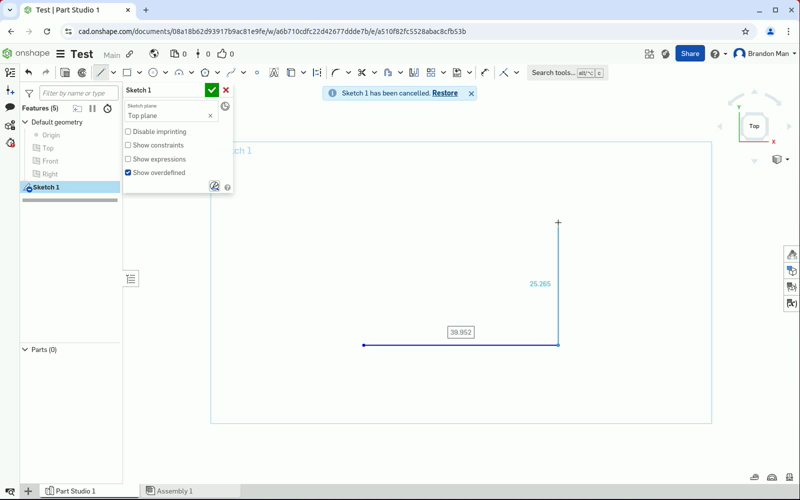
click(558, 222)
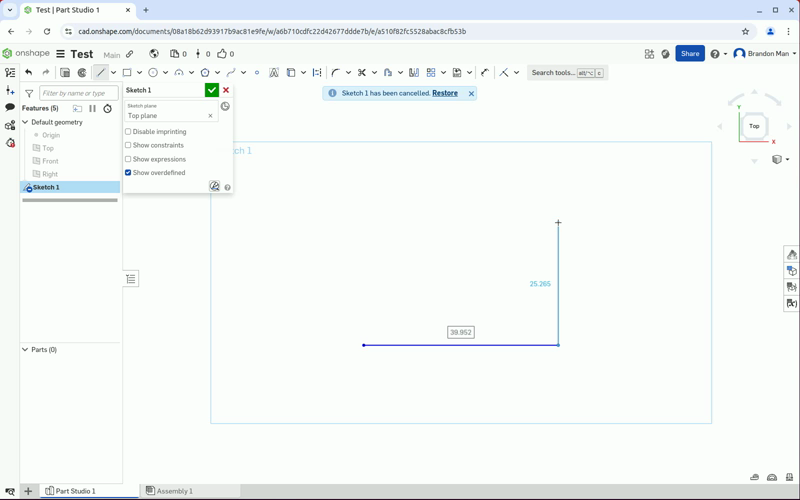
key_up(shift)
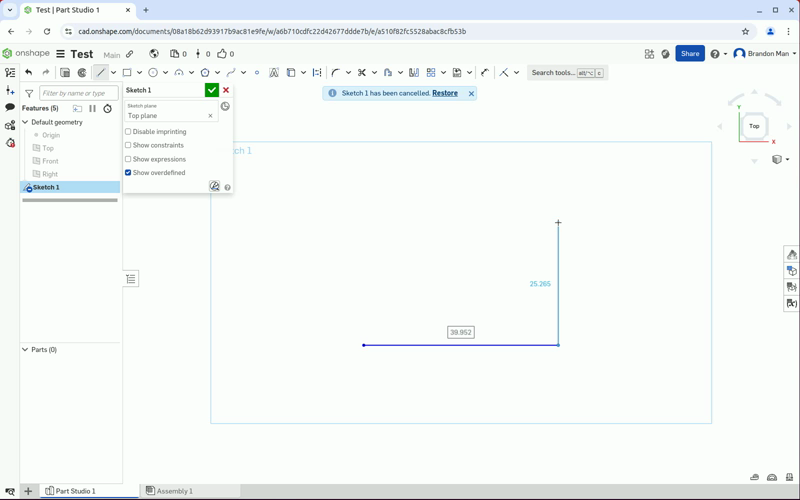
key_down(shift)
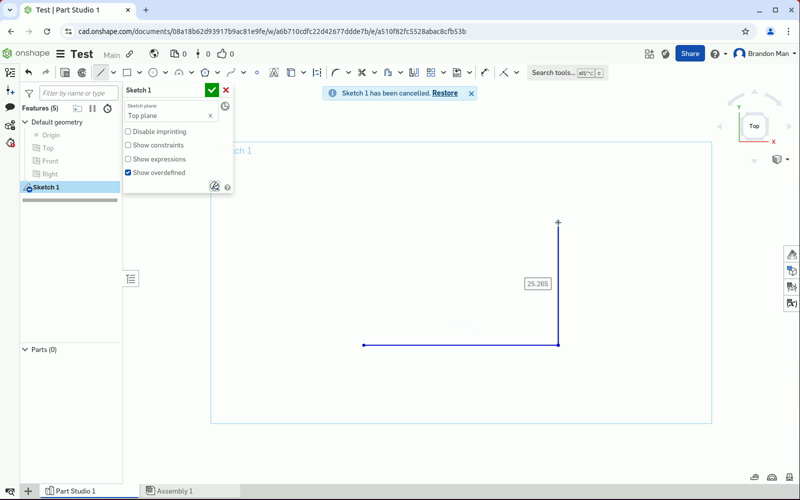
mouse_move(363, 222)
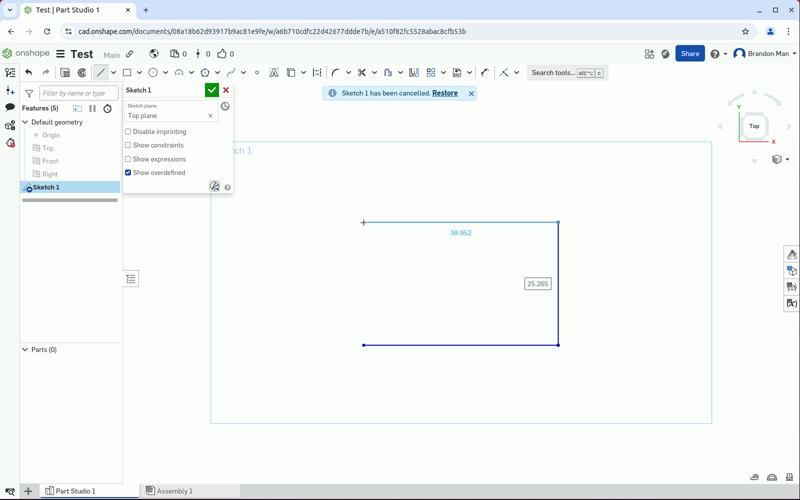
click(363, 222)
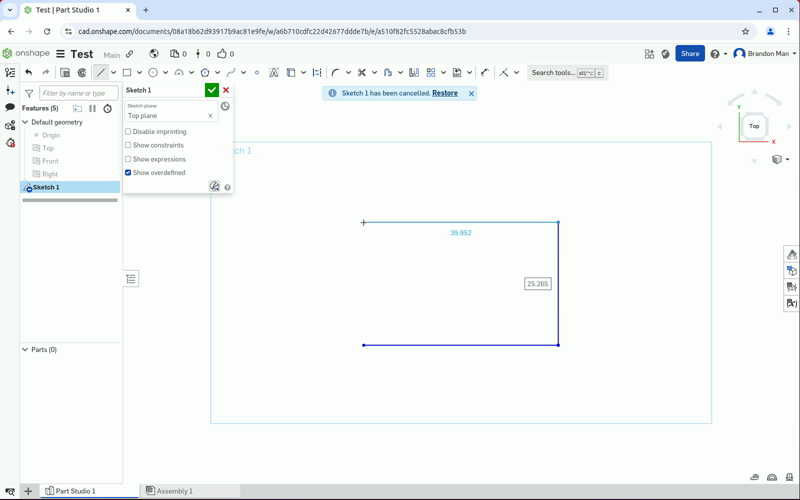
key_up(shift)
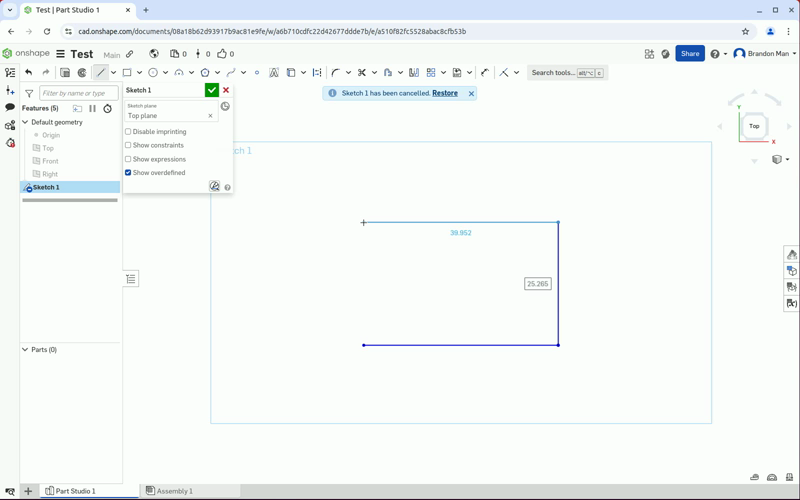
key_down(shift)
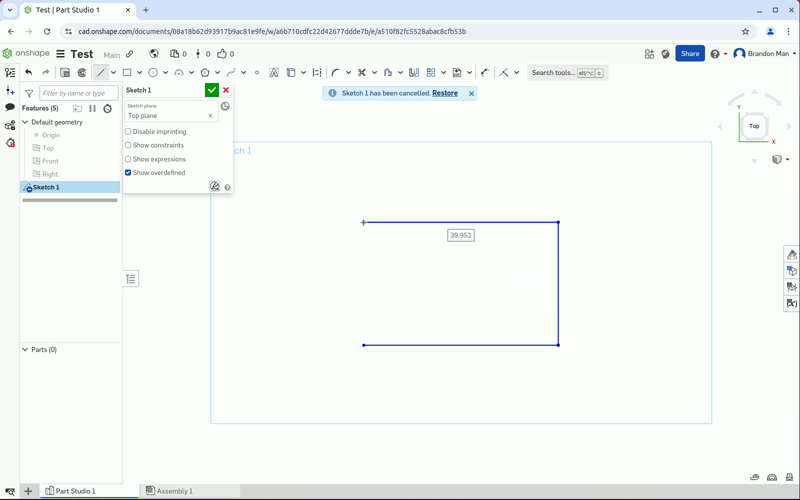
mouse_move(363, 345)
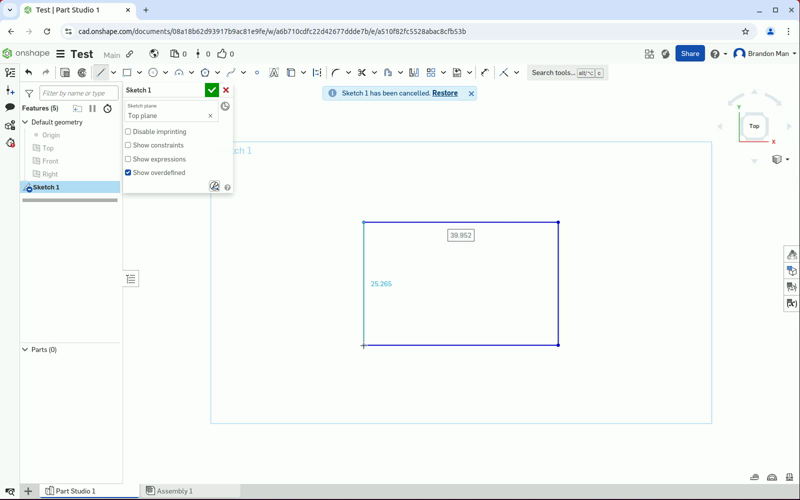
key_up(shift)
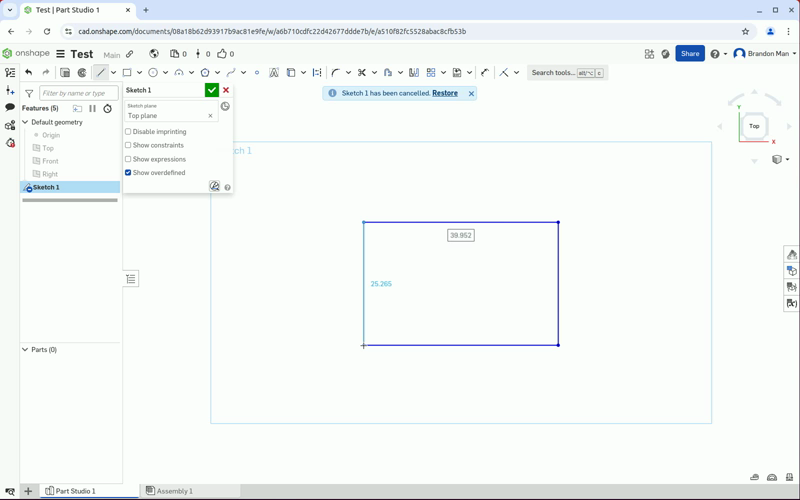
click(363, 345)
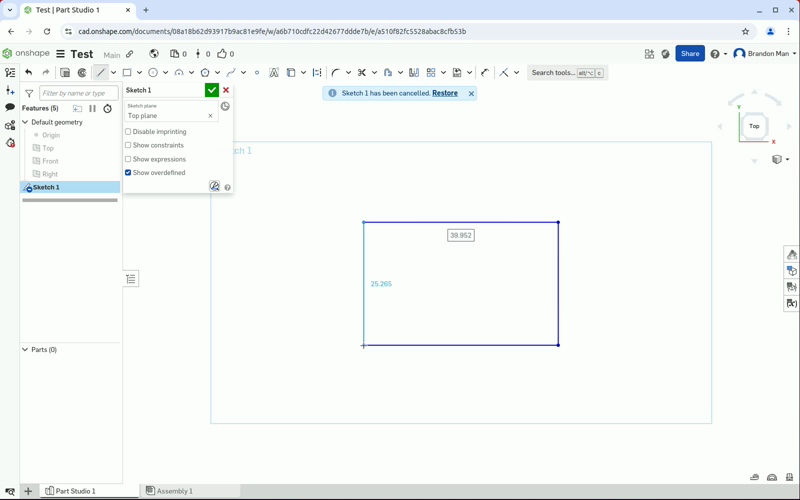
key(esc)
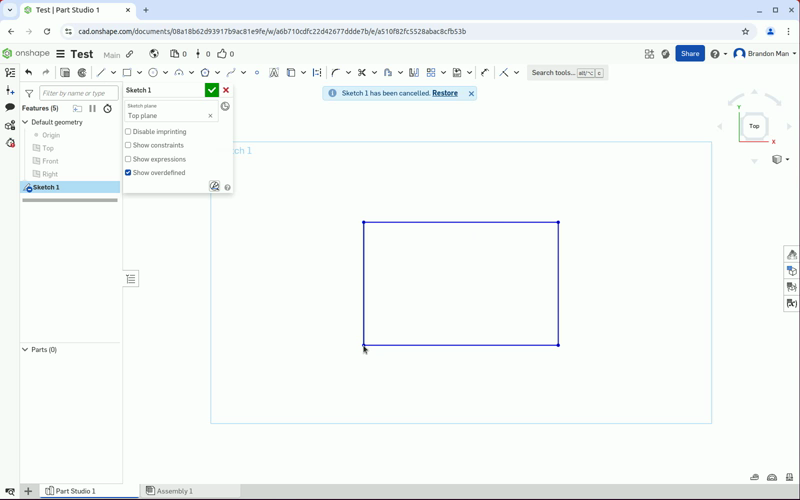
key(l)
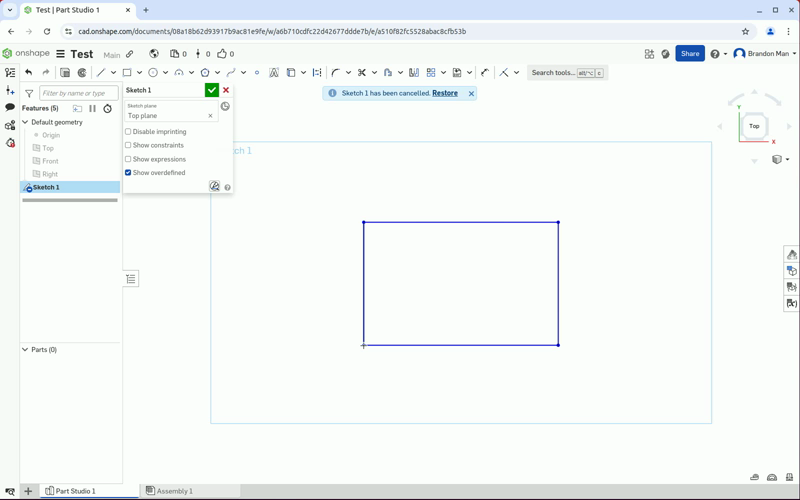
key_down(shift)
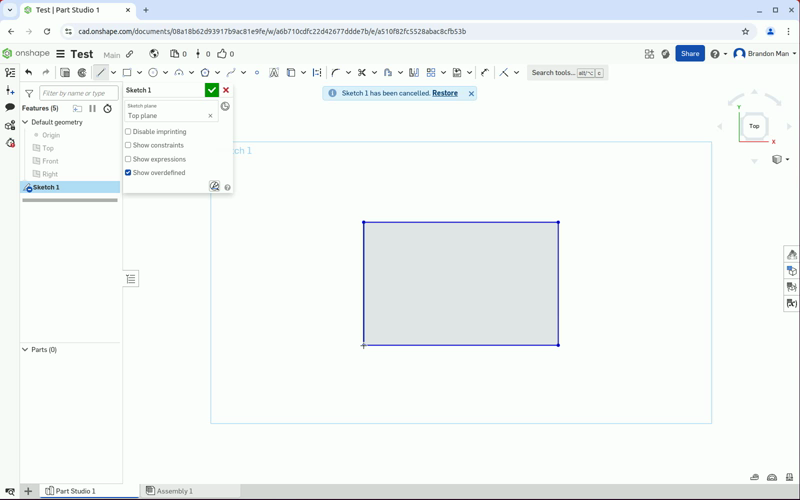
mouse_move(416, 326)
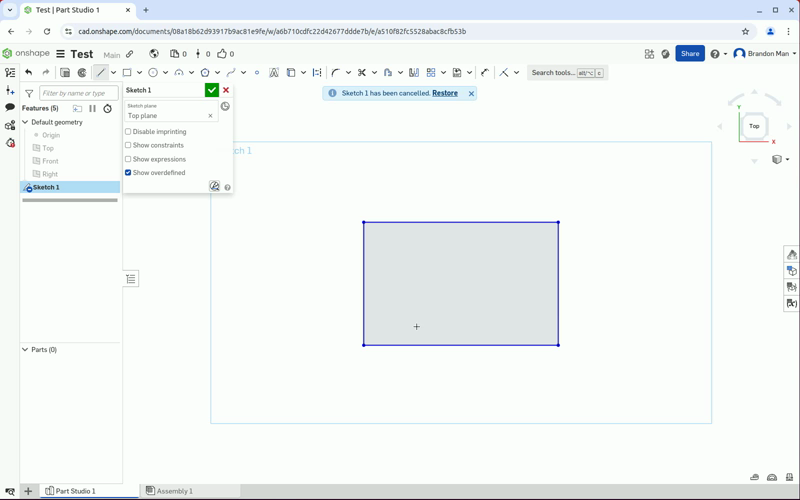
click(416, 326)
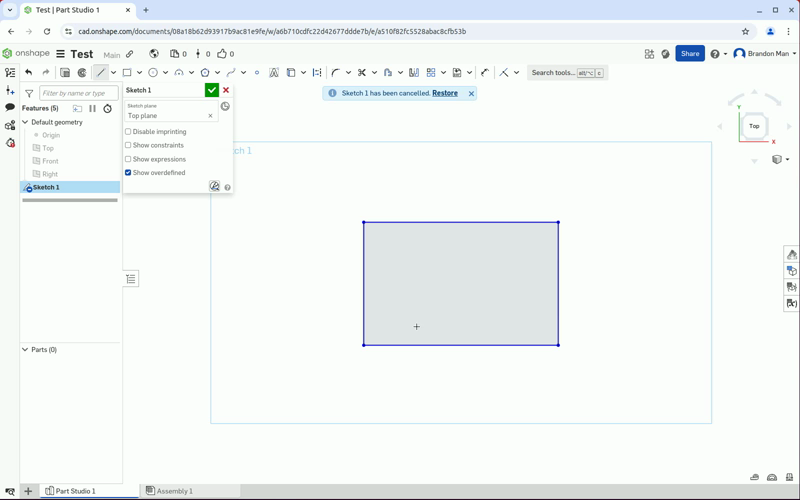
key_up(shift)
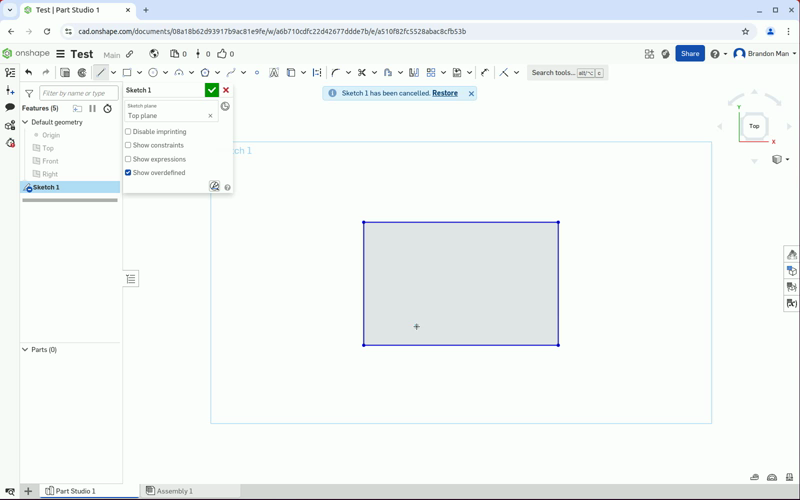
key_down(shift)
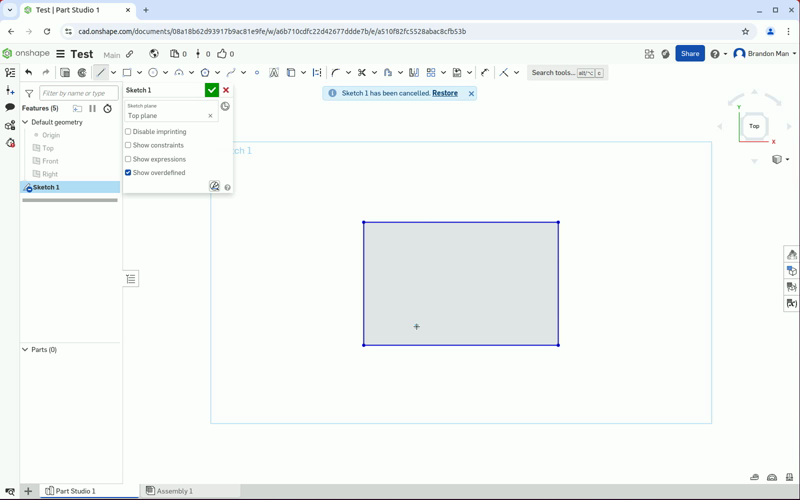
mouse_move(505, 326)
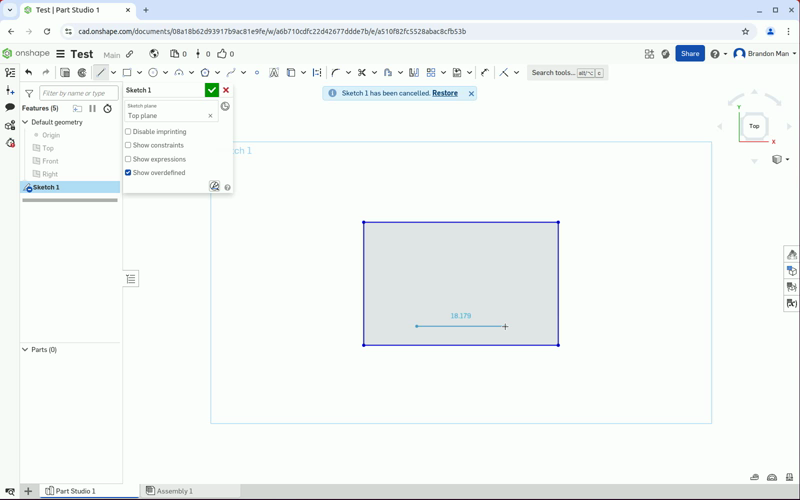
click(505, 326)
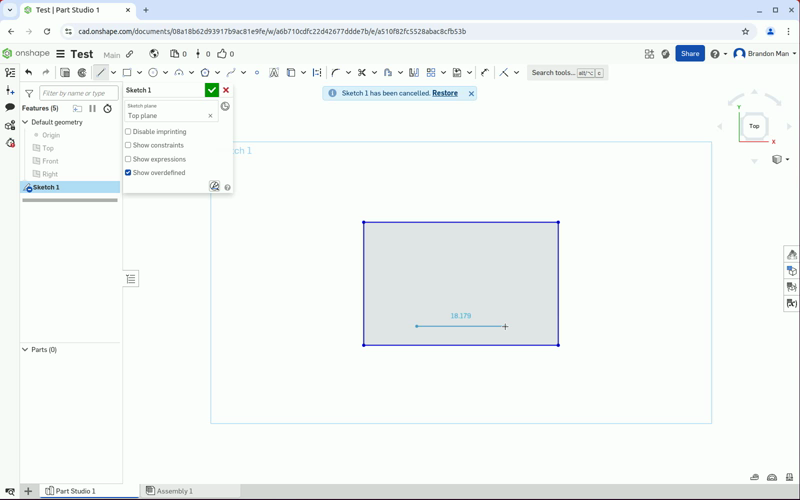
key_up(shift)
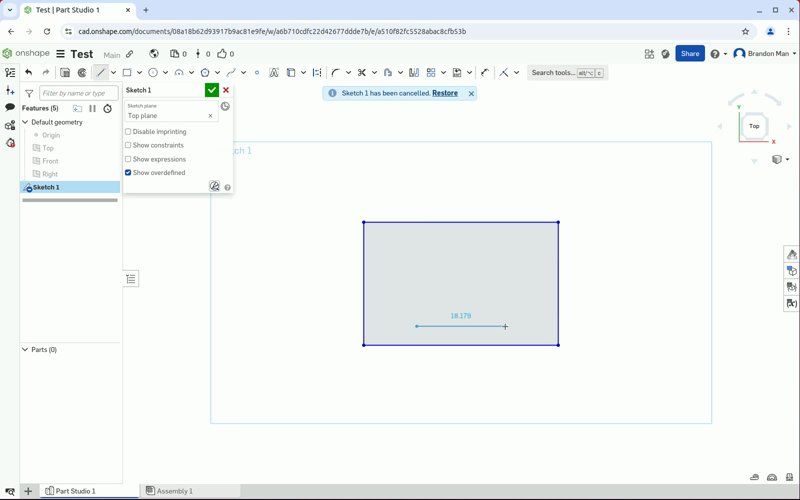
key_down(shift)
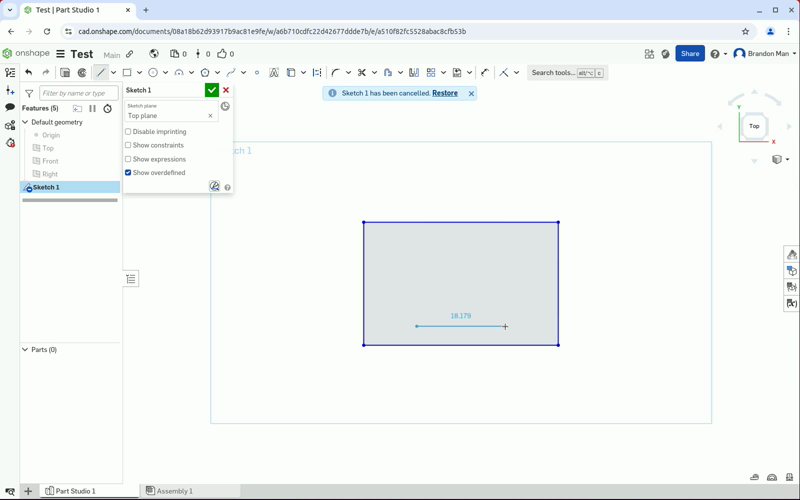
mouse_move(505, 238)
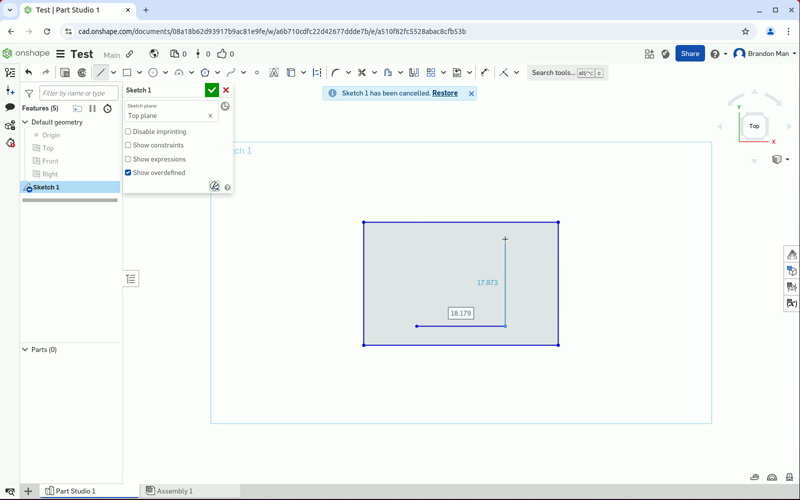
click(505, 238)
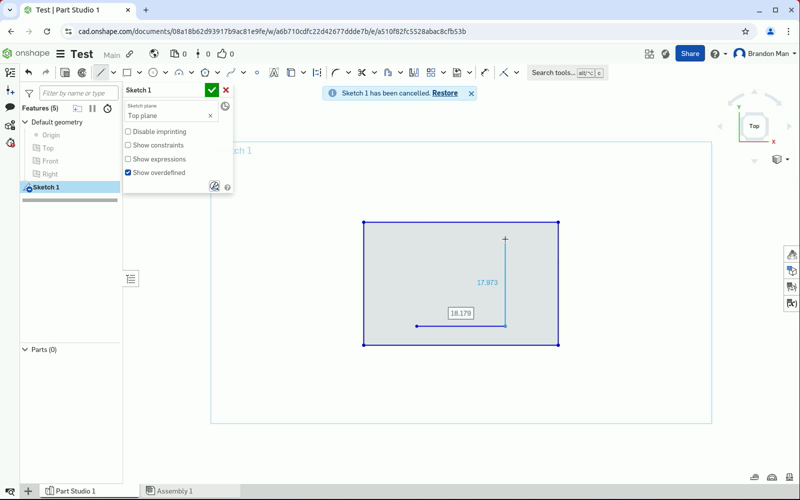
key_up(shift)
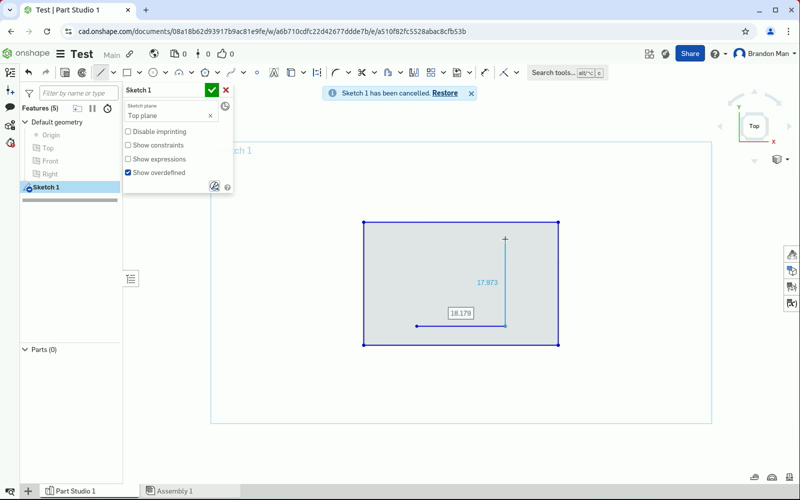
key_down(shift)
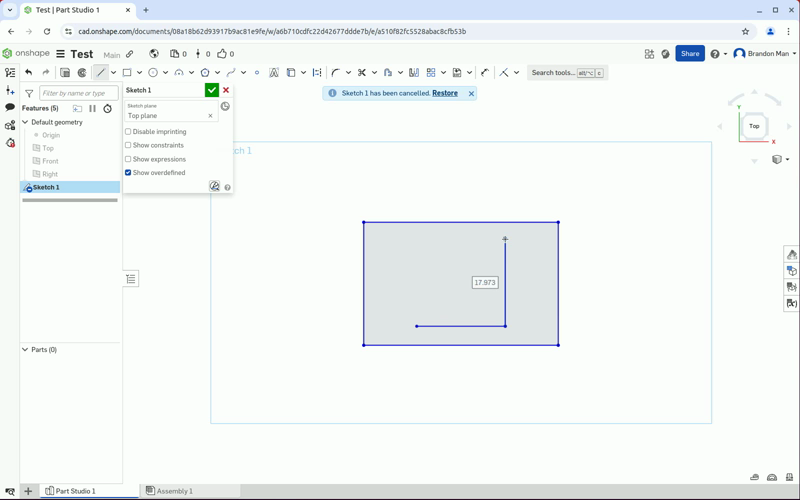
mouse_move(416, 238)
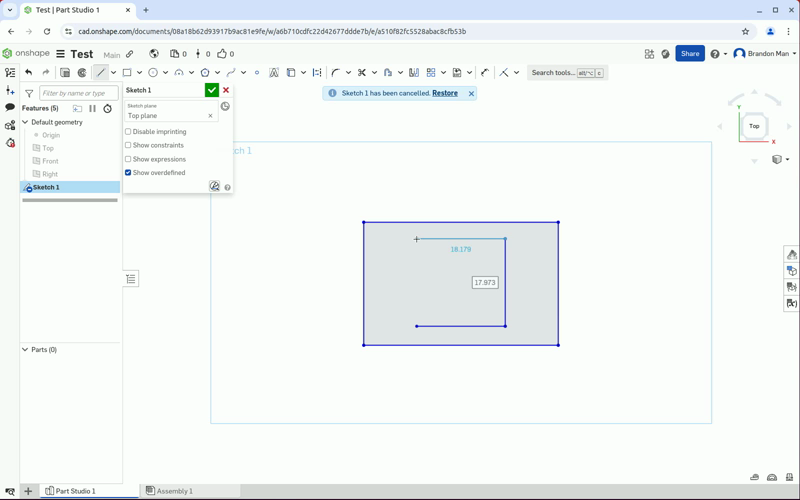
click(416, 238)
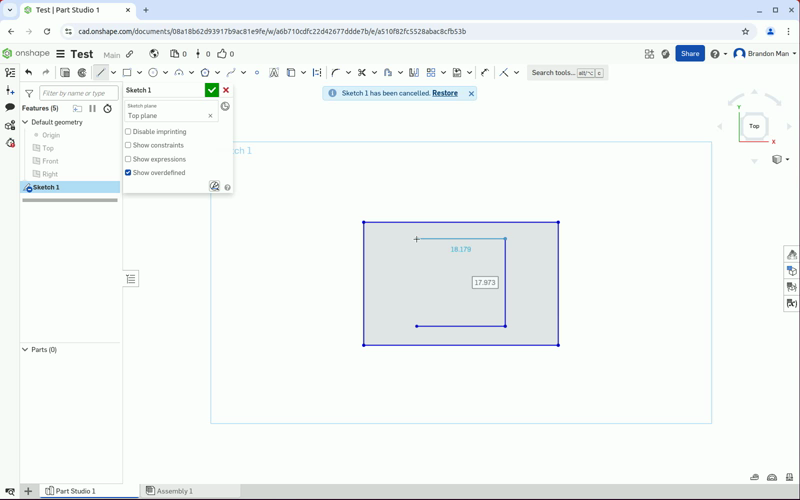
key_up(shift)
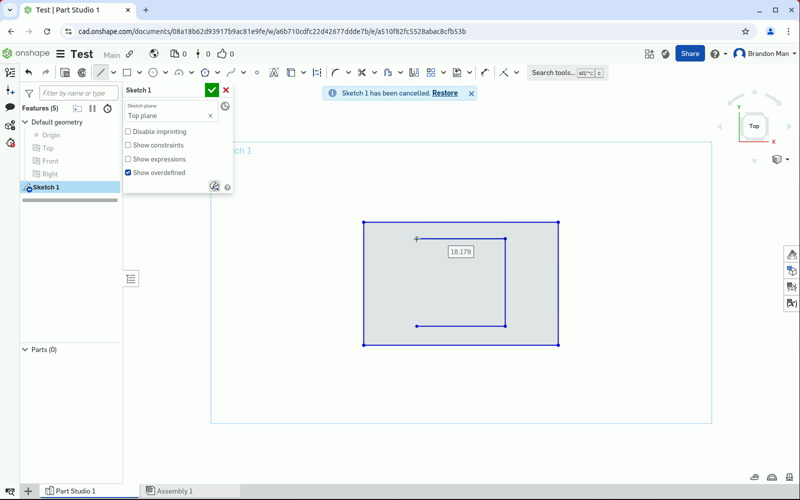
key_down(shift)
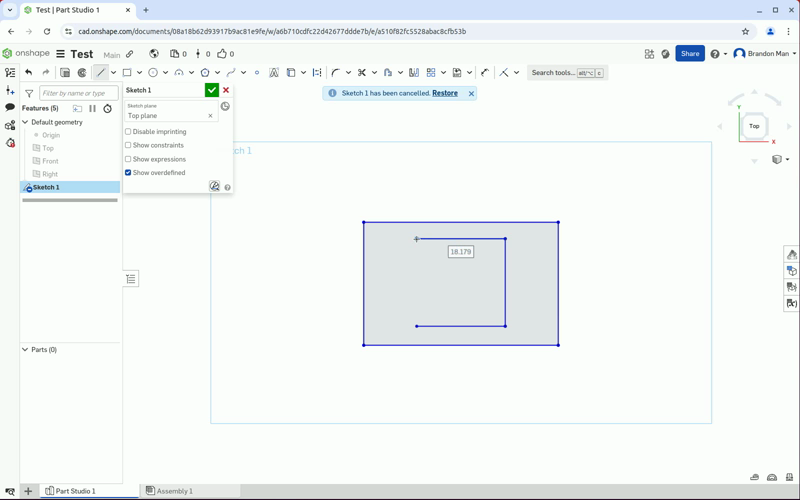
mouse_move(416, 326)
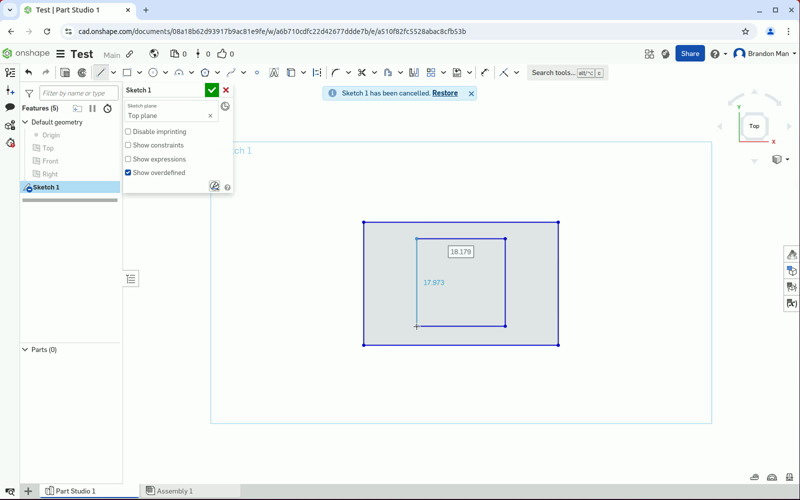
key_up(shift)
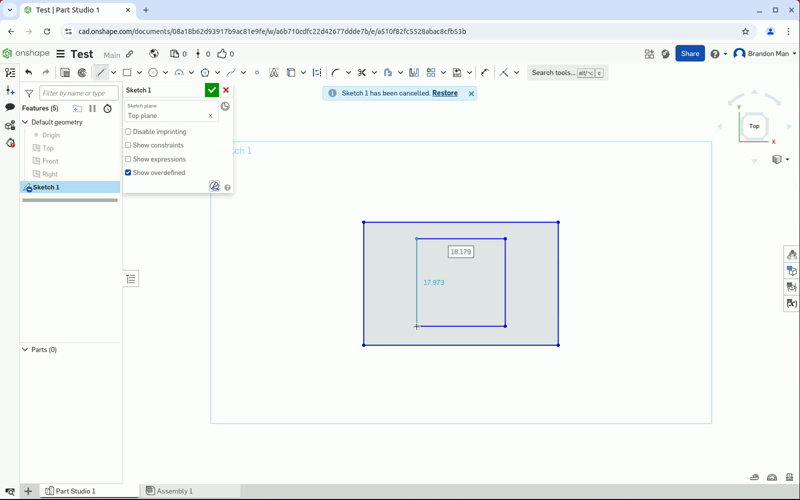
click(416, 326)
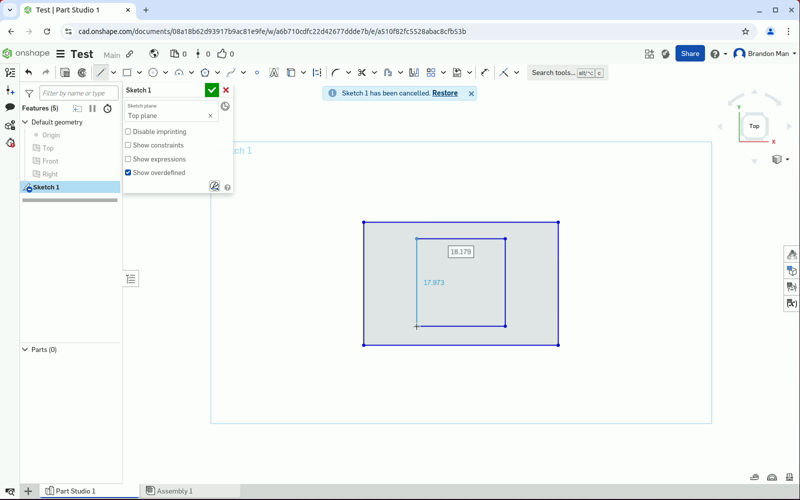
key(esc)
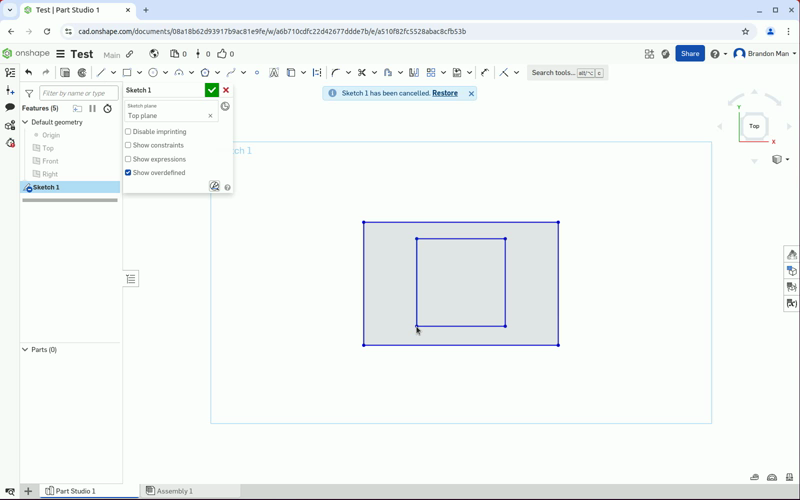
mouse_move(532, 274)
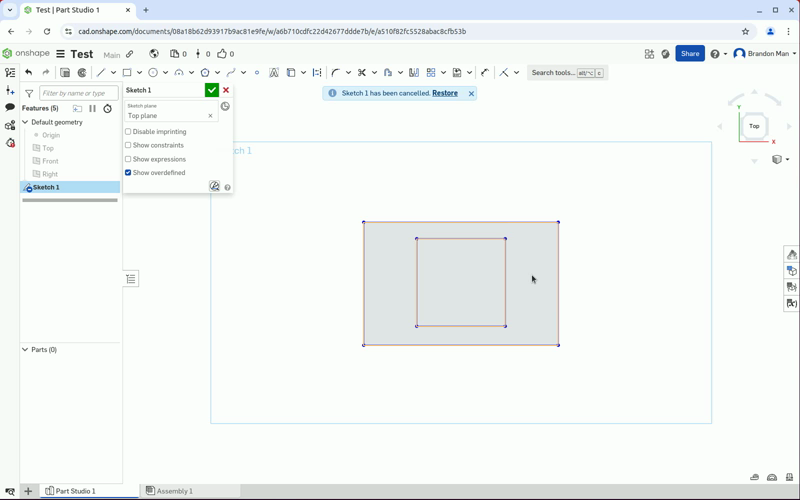
click(532, 274)
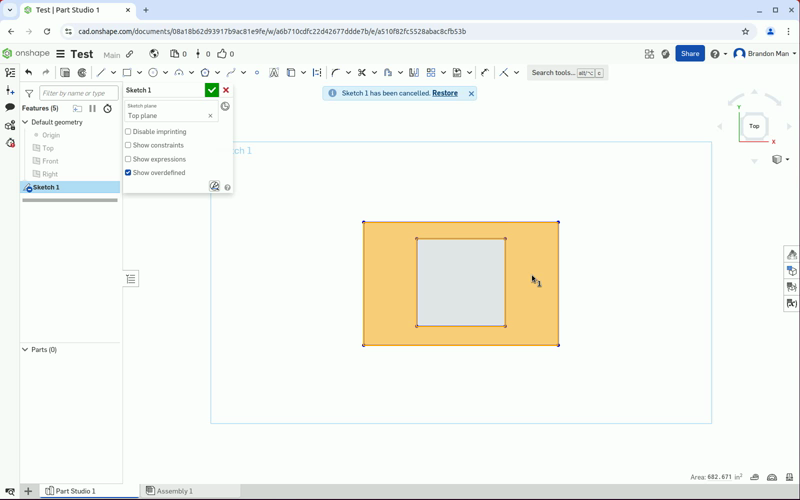
mouse_move(73, 352)
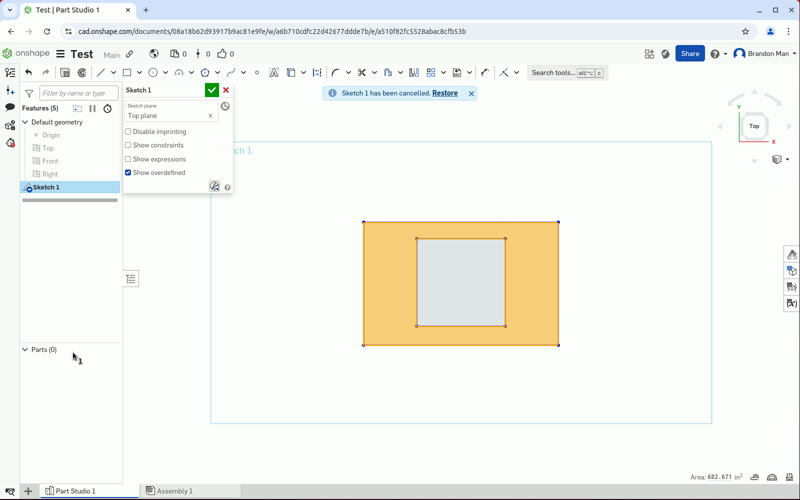
key(shift+y)
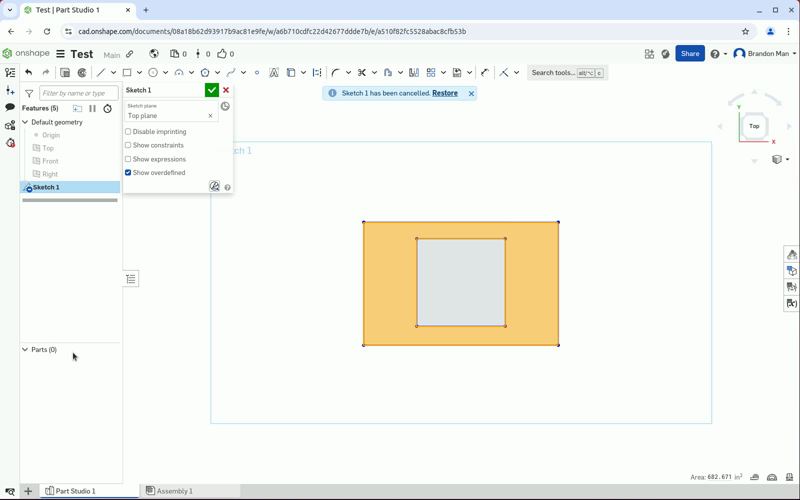
key(shift+e)
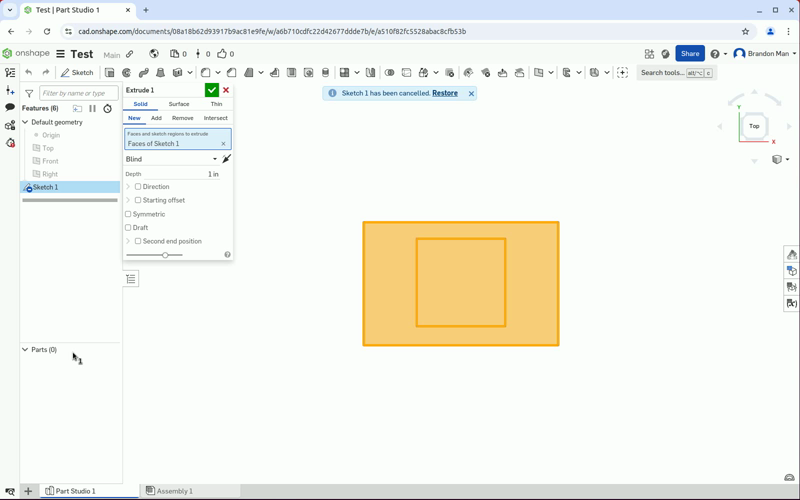
mouse_move(143, 106)
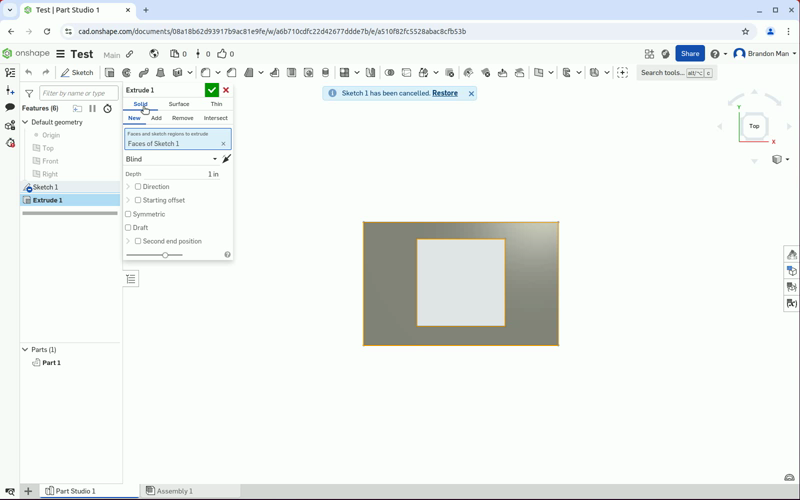
click(143, 106)
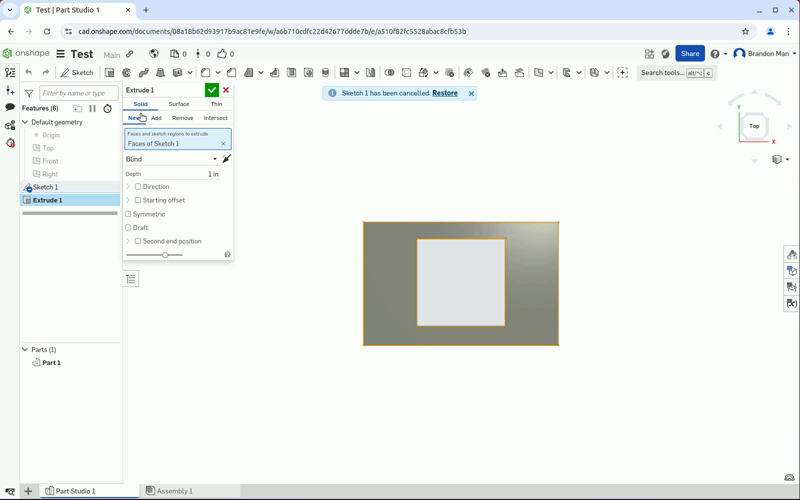
mouse_move(137, 120)
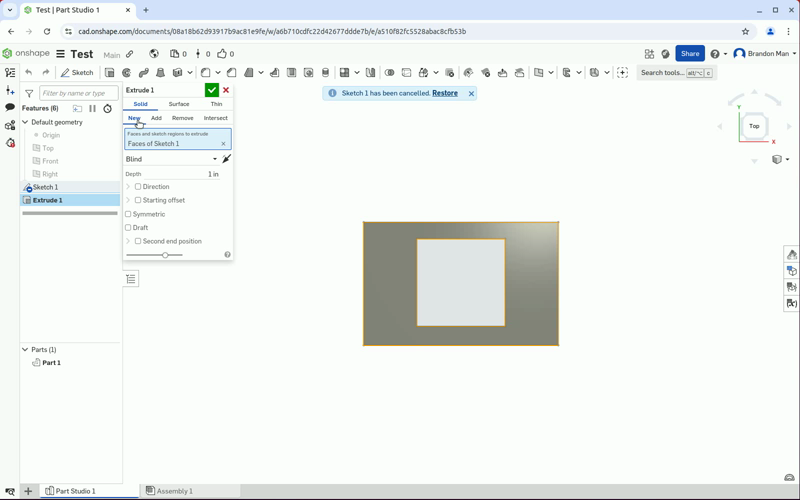
click(137, 120)
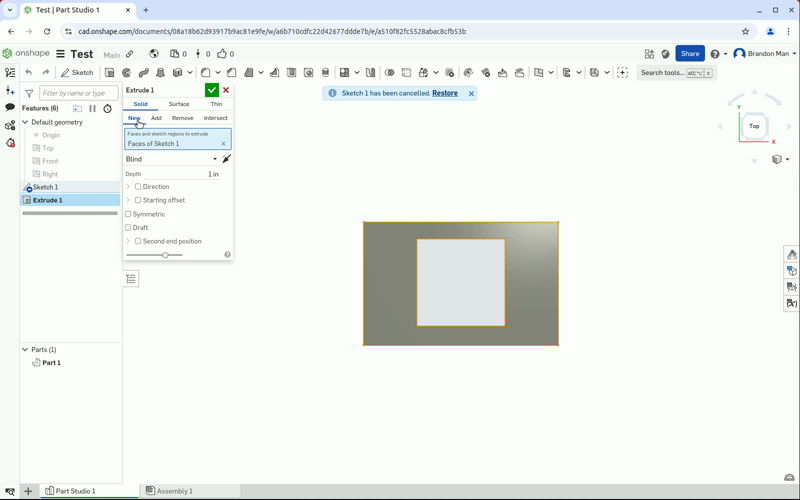
key(tab, 4)
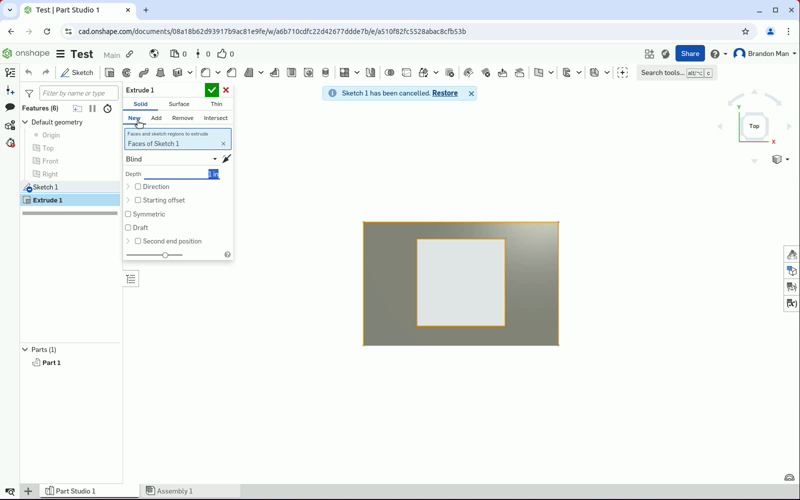
text(2.407)
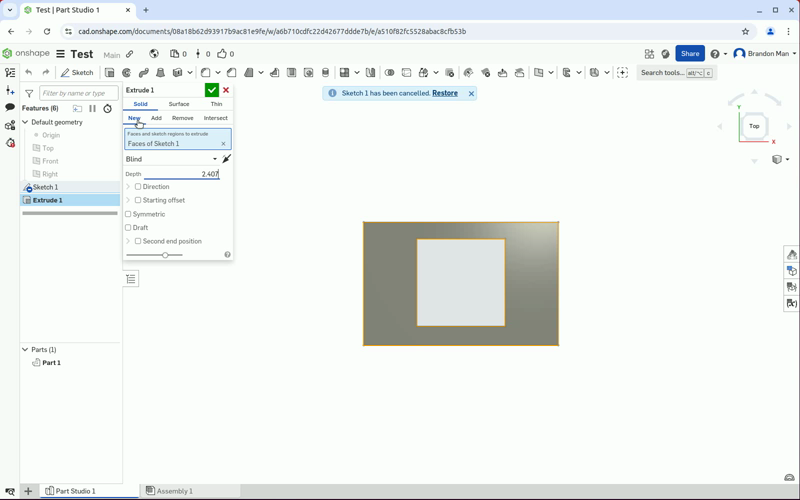
key(enter)
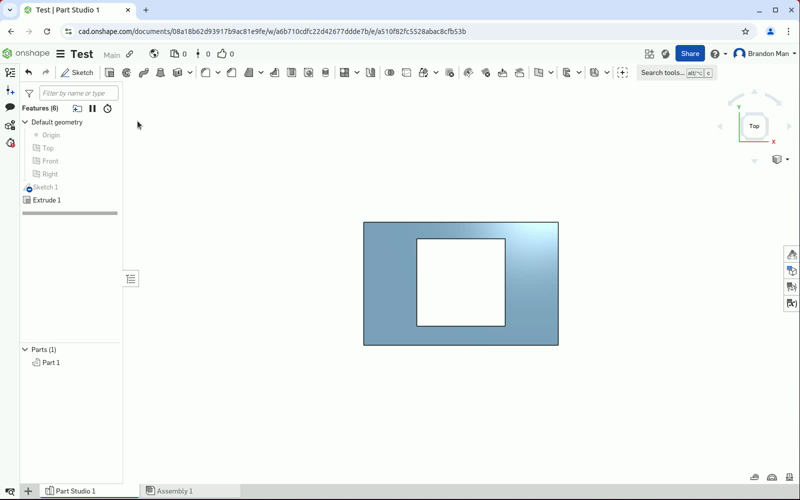
key(shift+h)
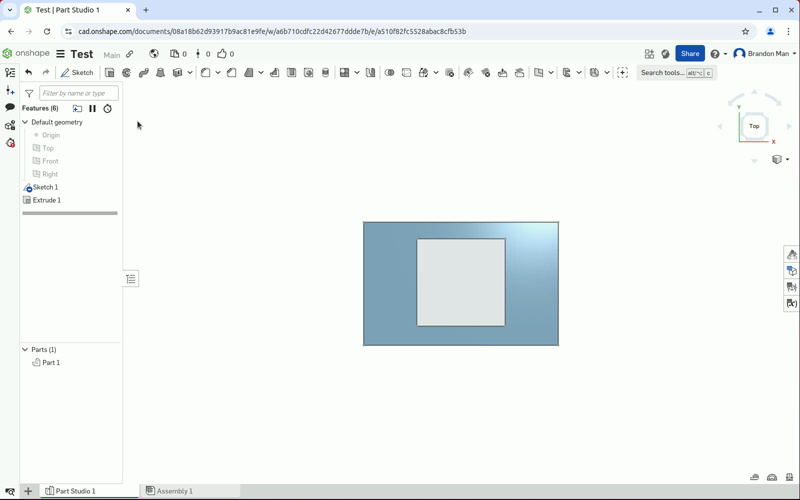
key(shift+h)
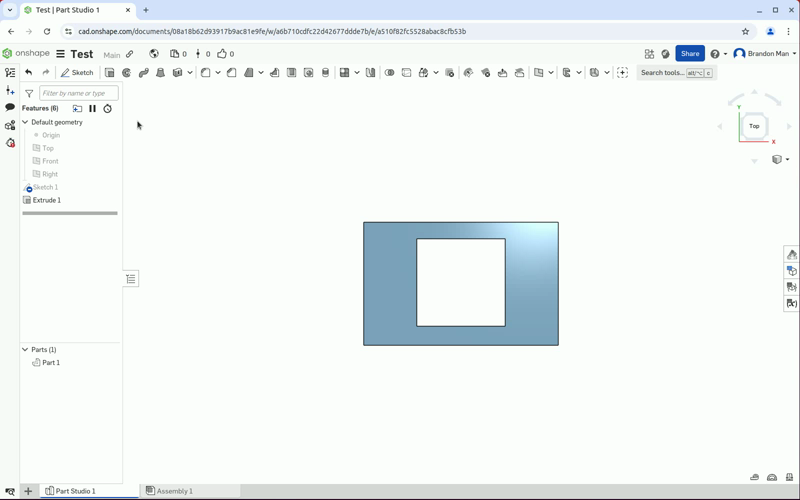
mouse_move(73, 189)
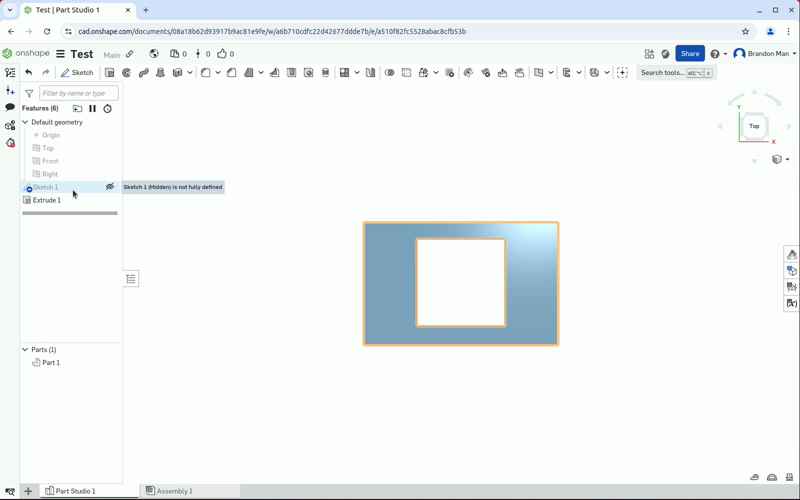
click(73, 189)
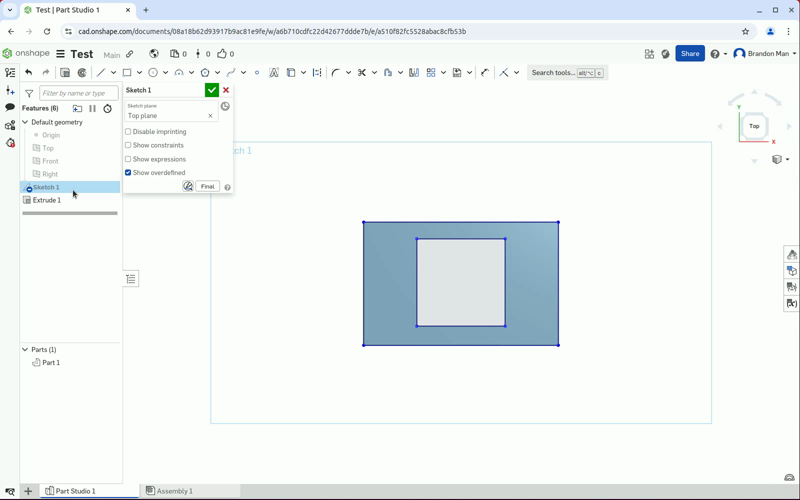
mouse_move(229, 92)
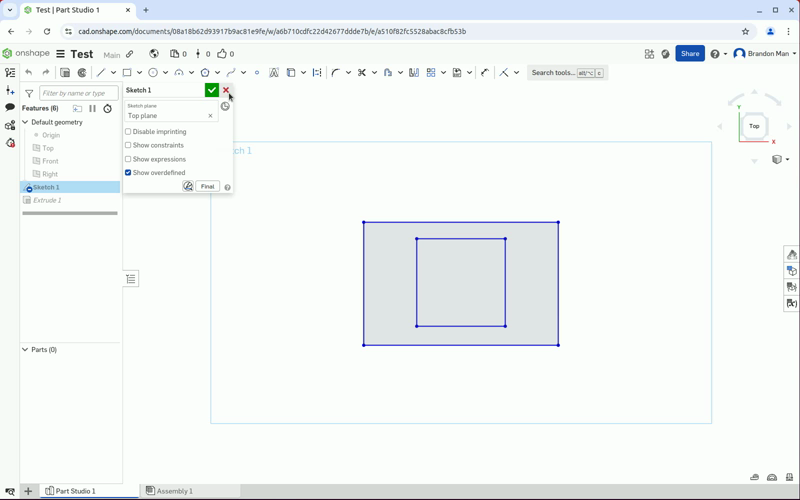
click(229, 92)
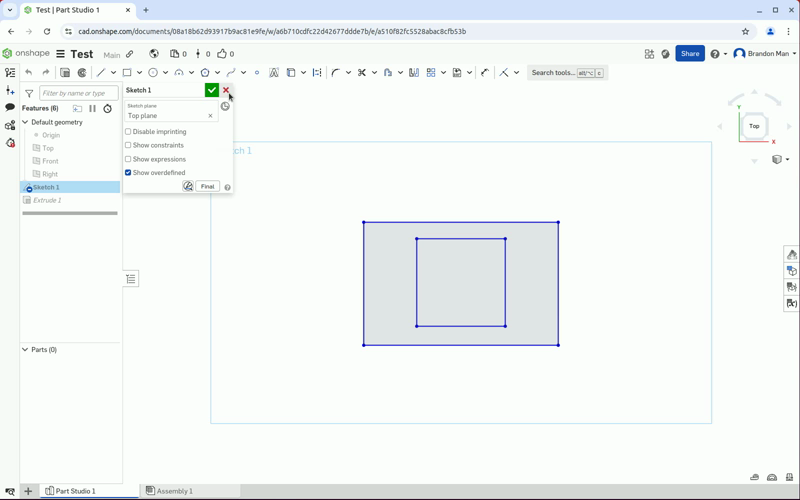
key(shift+s)
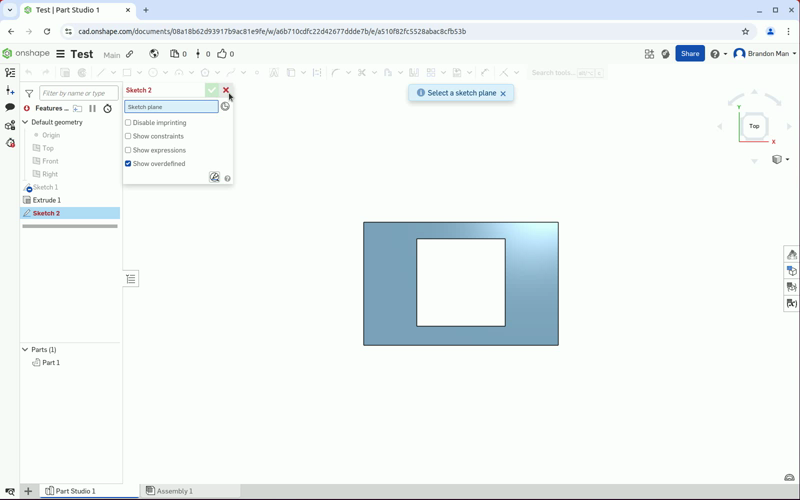
mouse_move(73, 150)
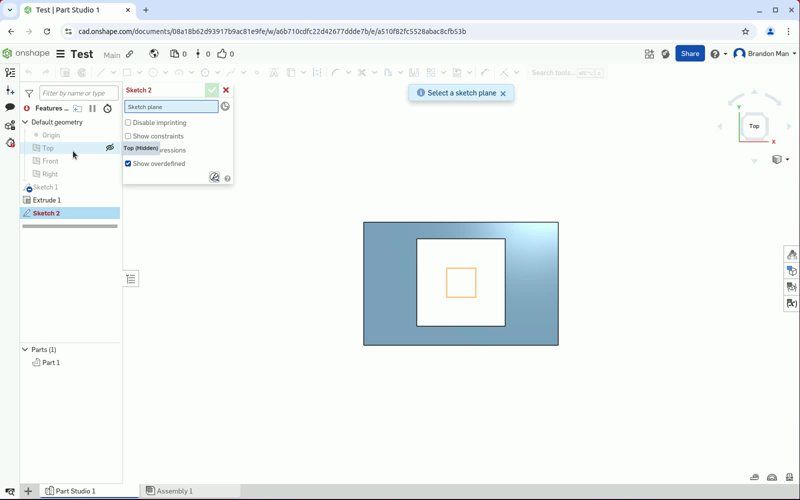
click(73, 150)
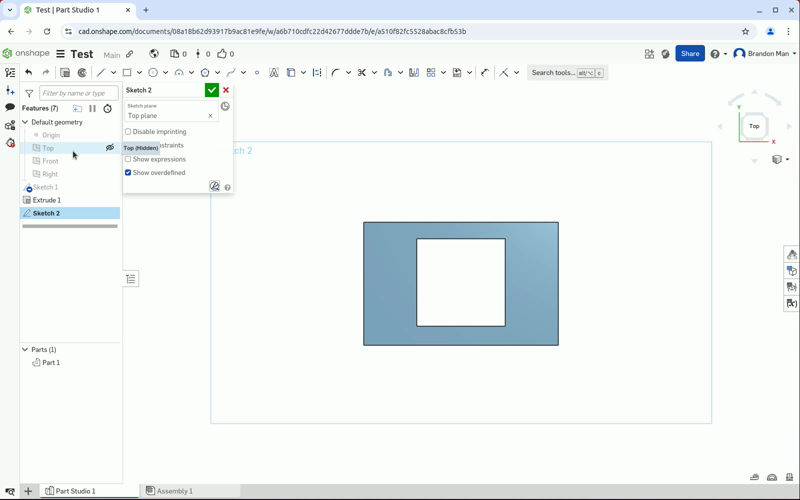
mouse_move(73, 352)
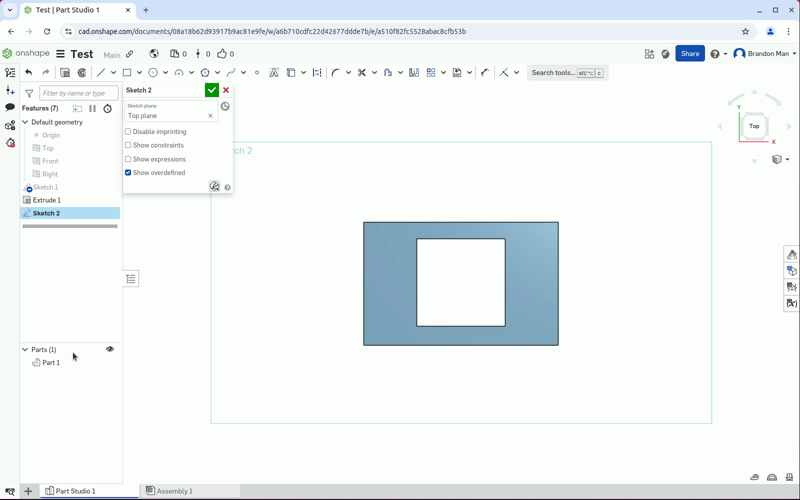
key(y)
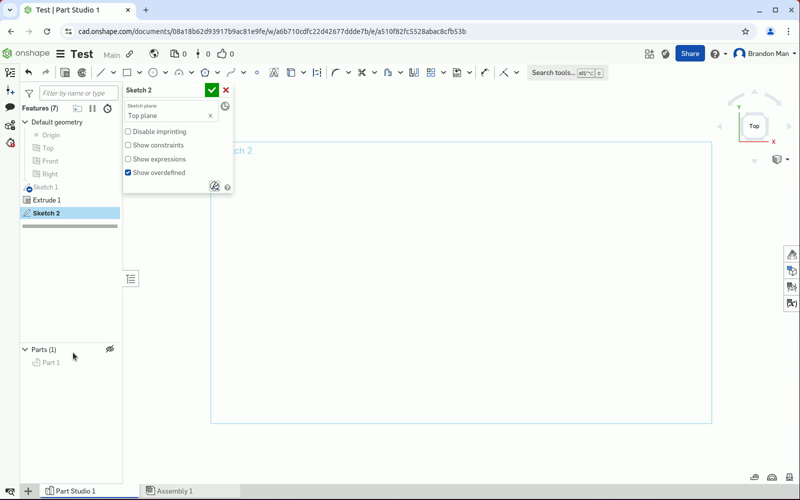
key(l)
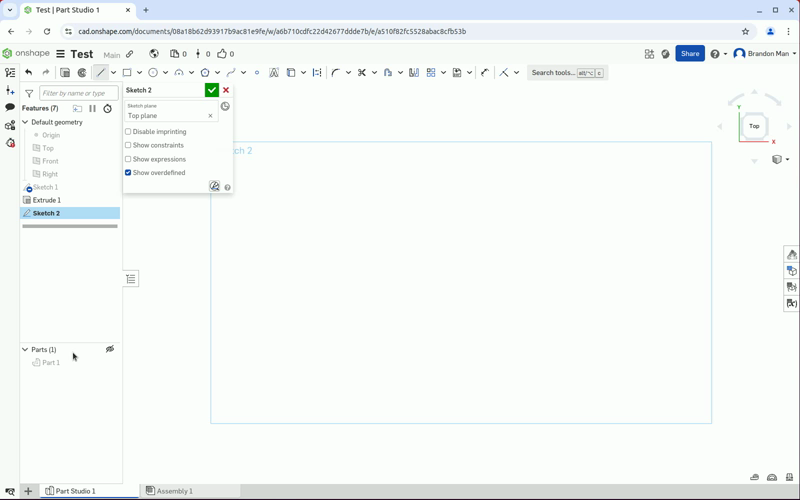
key_down(shift)
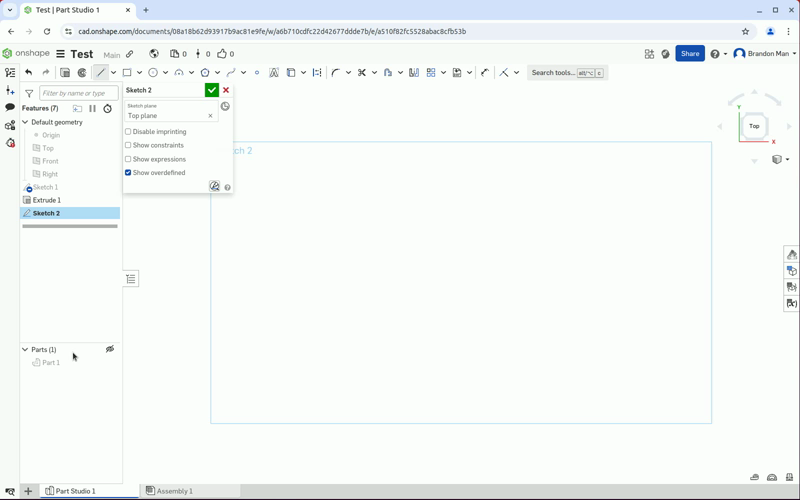
mouse_move(416, 327)
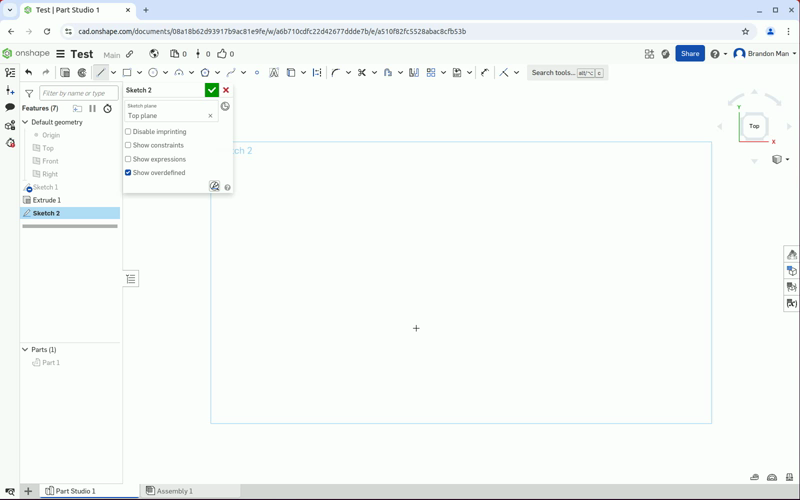
click(416, 327)
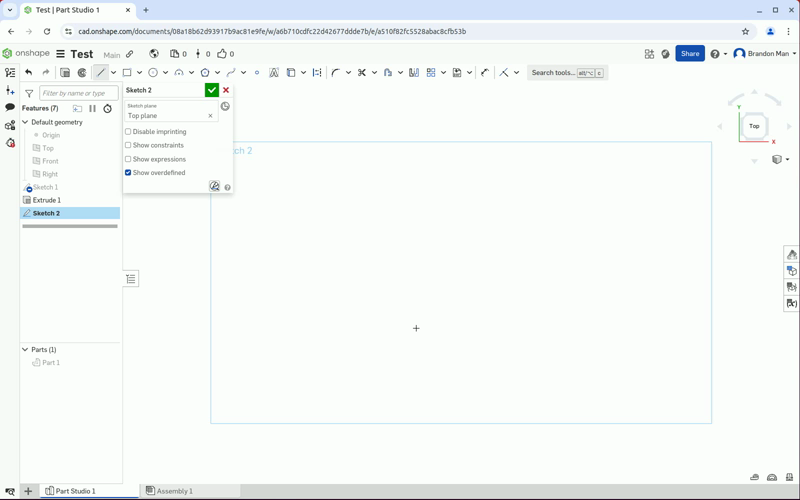
key_up(shift)
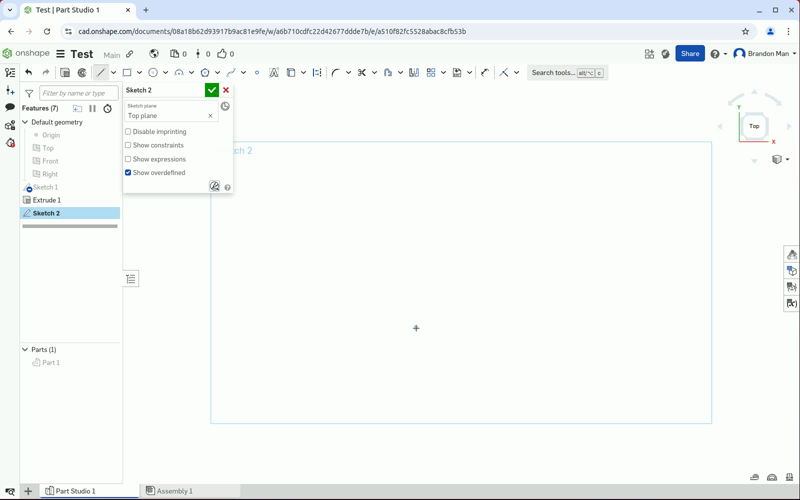
key_down(shift)
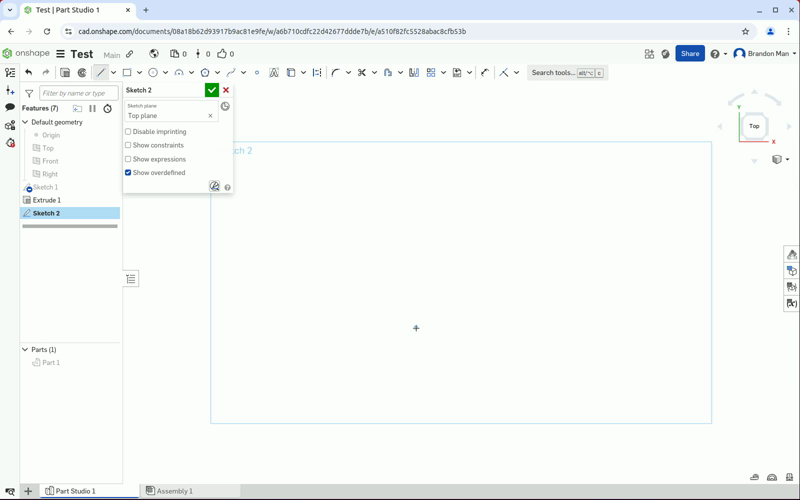
mouse_move(505, 327)
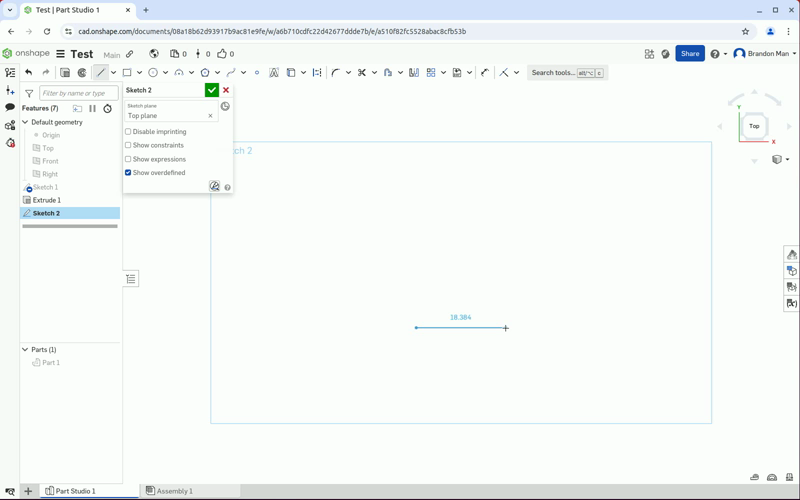
click(505, 327)
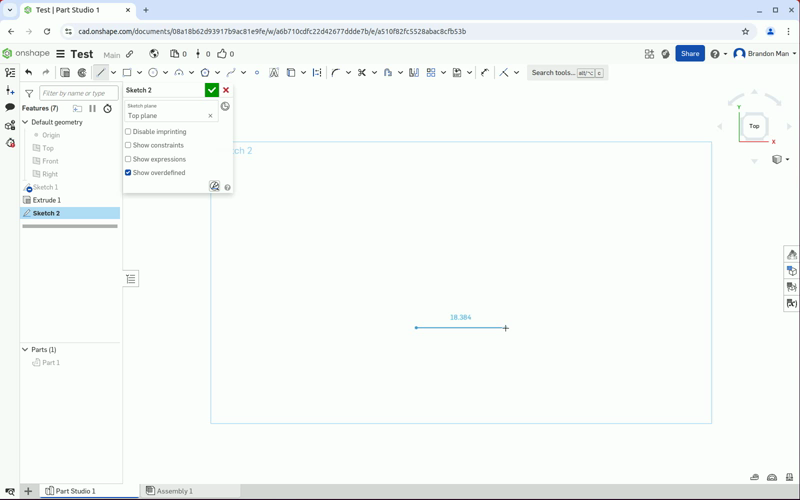
key_up(shift)
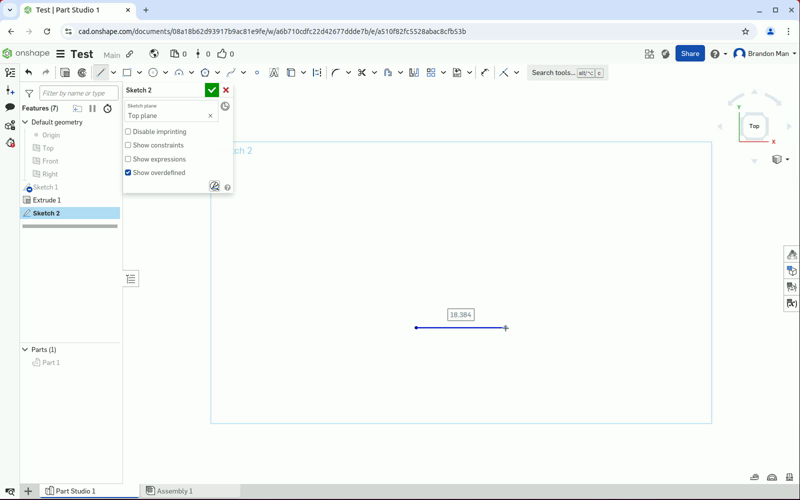
key_down(shift)
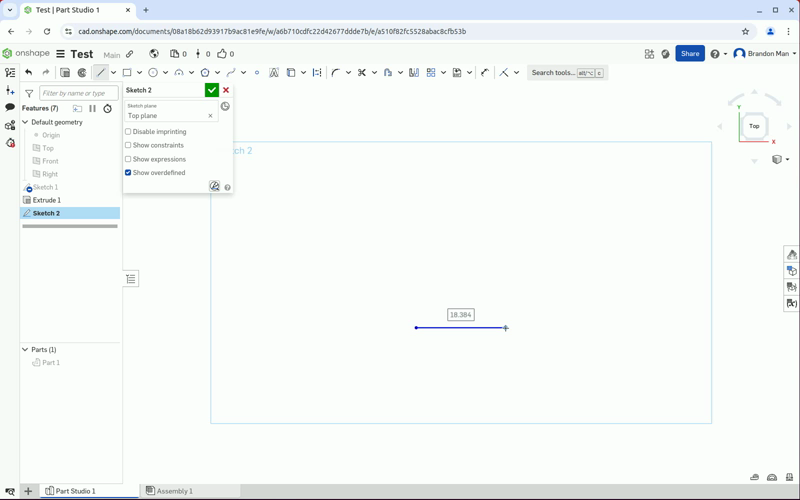
mouse_move(505, 238)
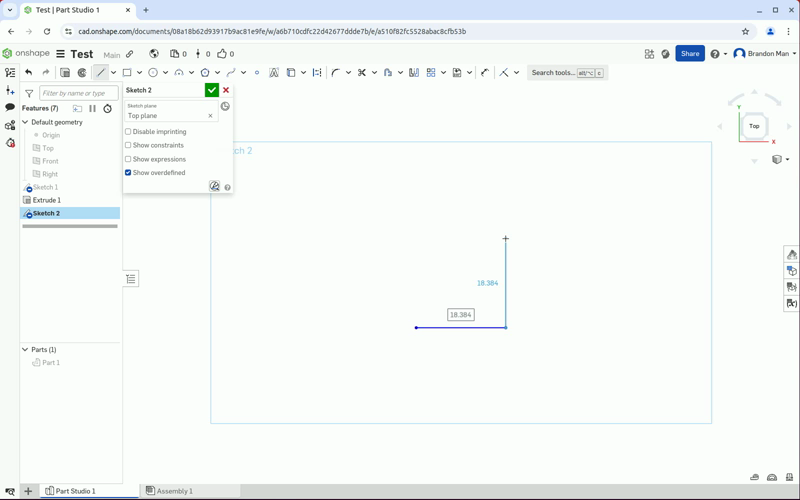
click(505, 238)
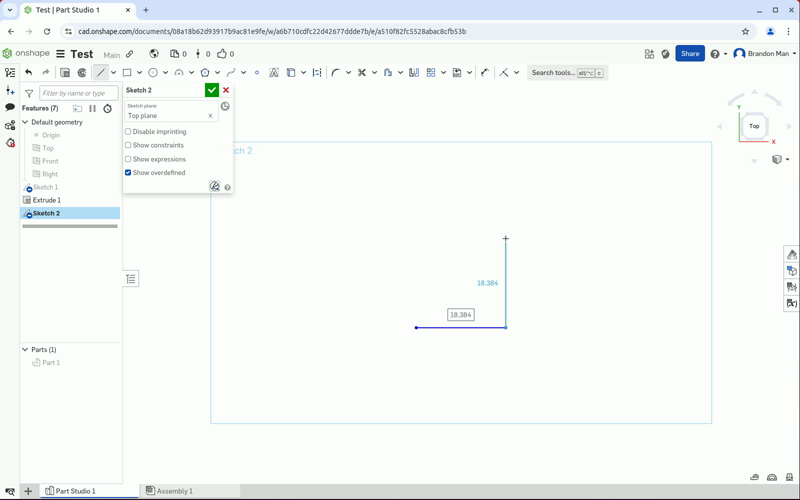
key_up(shift)
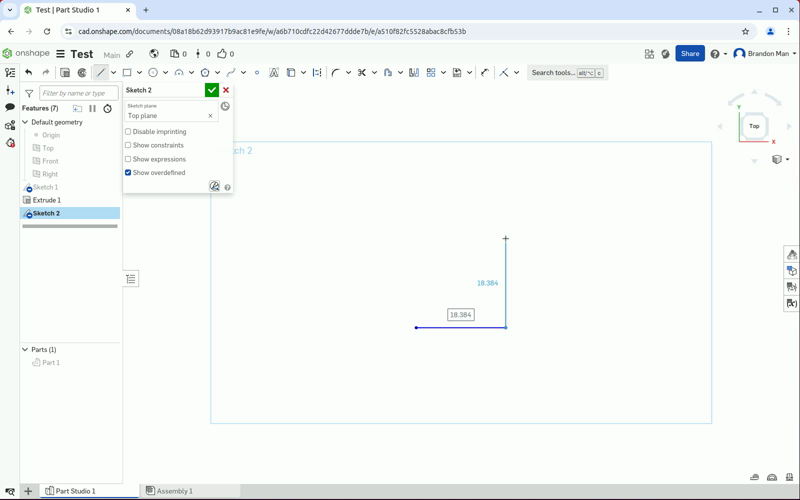
key_down(shift)
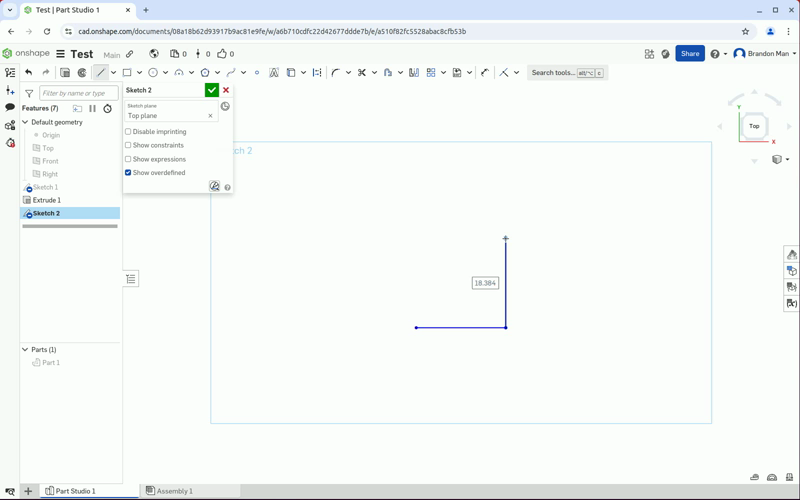
mouse_move(416, 238)
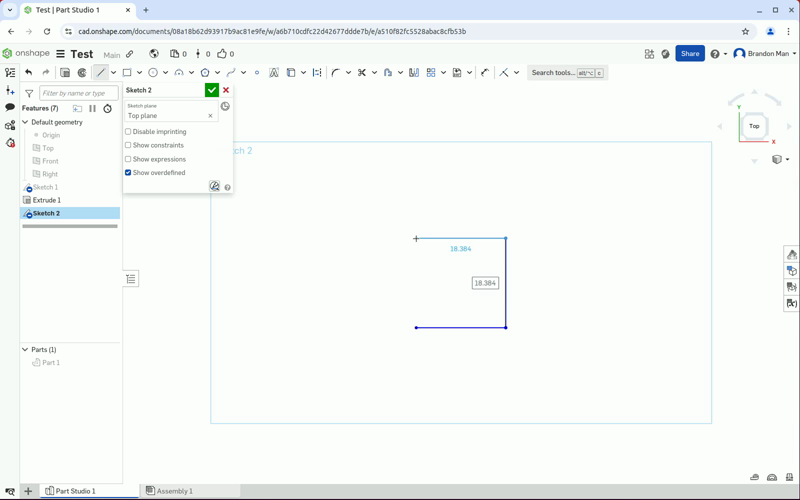
click(416, 238)
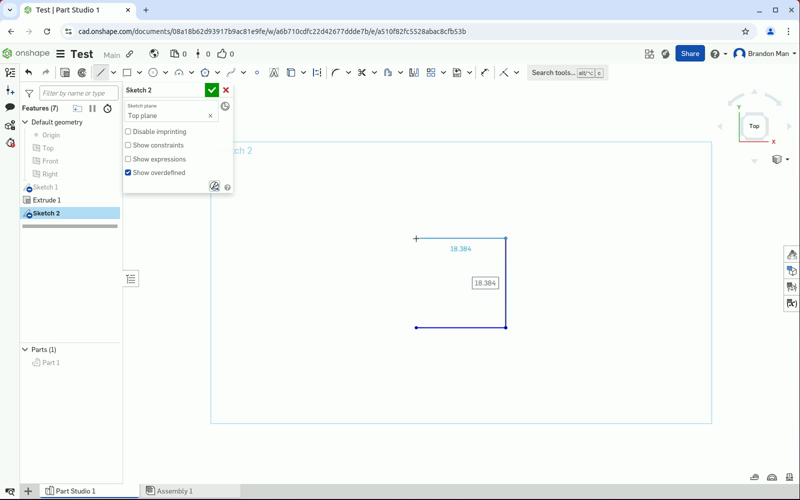
key_up(shift)
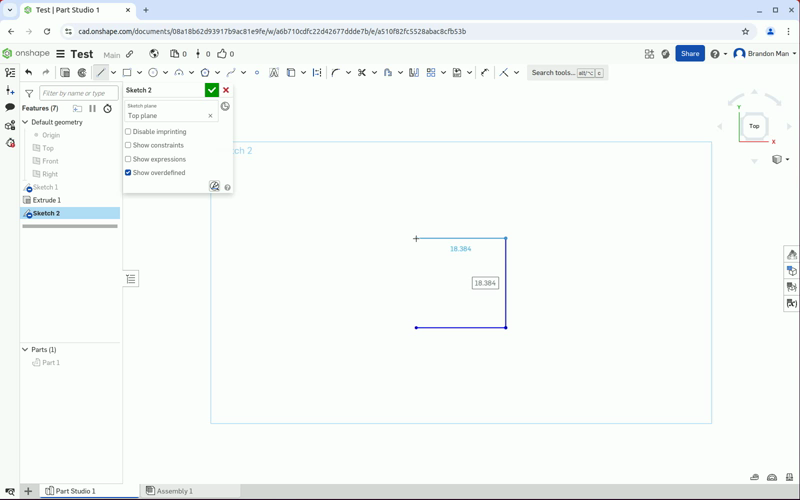
key_down(shift)
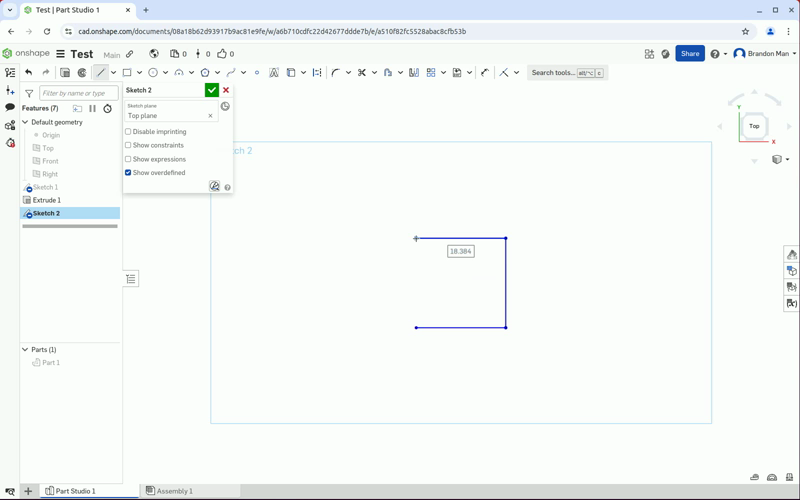
mouse_move(416, 327)
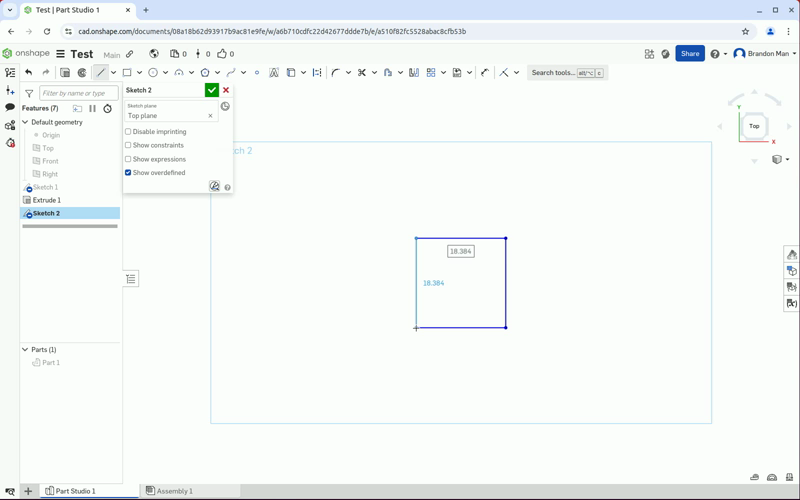
key_up(shift)
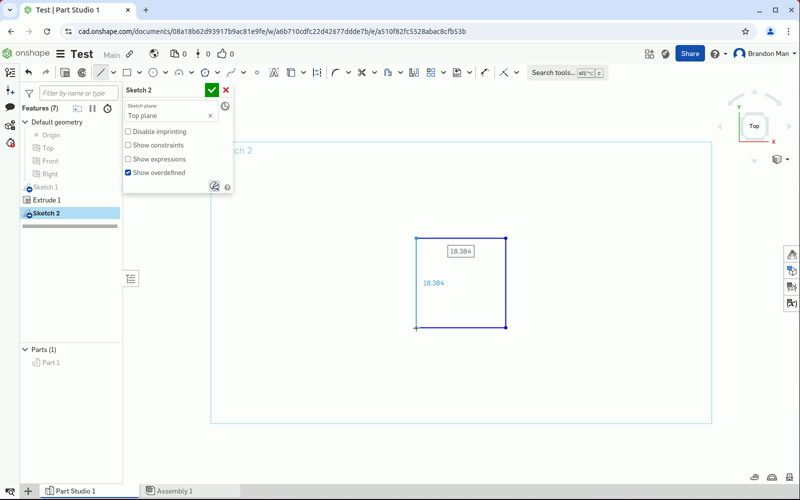
click(416, 327)
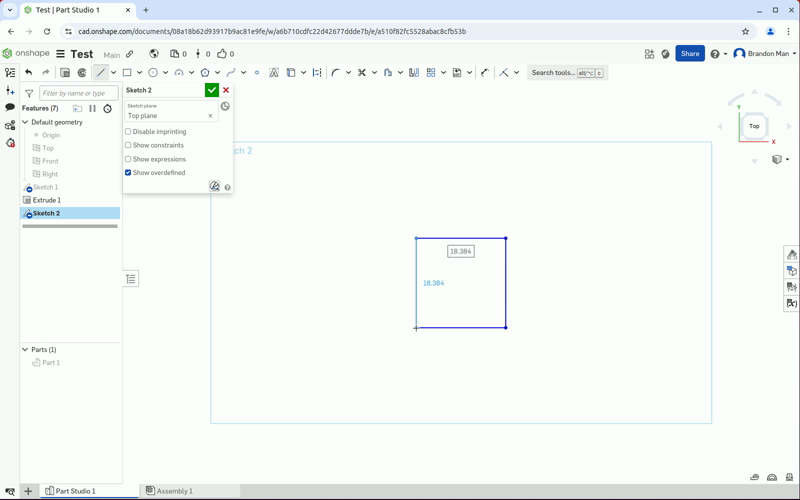
key(esc)
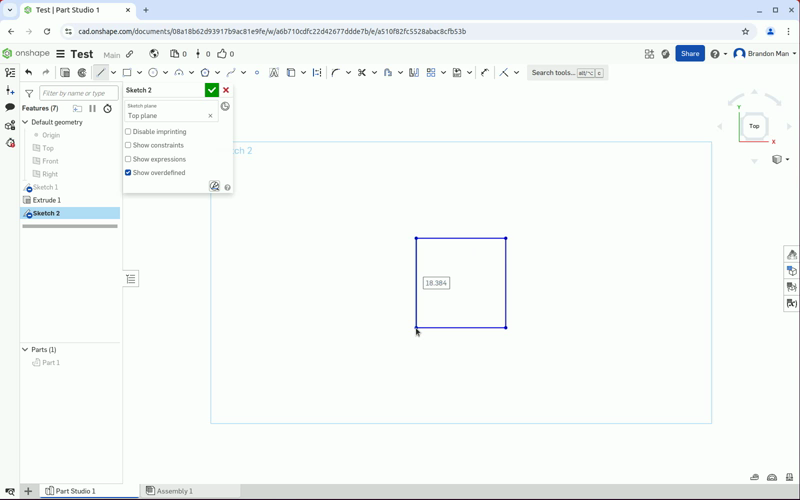
key(l)
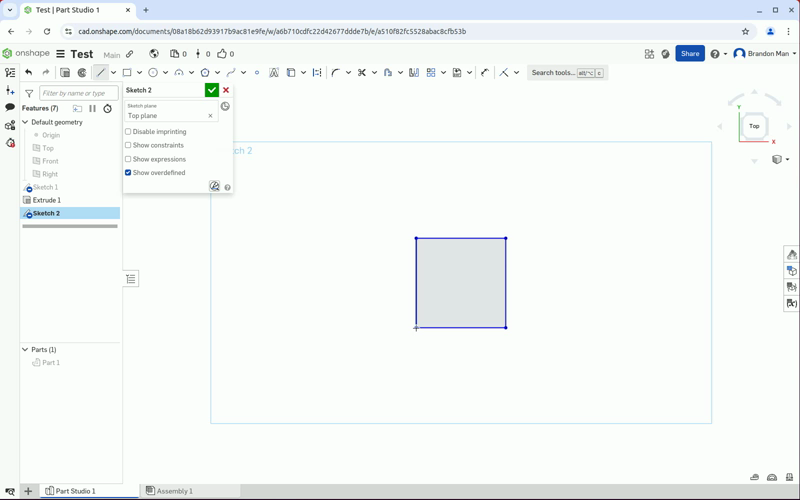
key_down(shift)
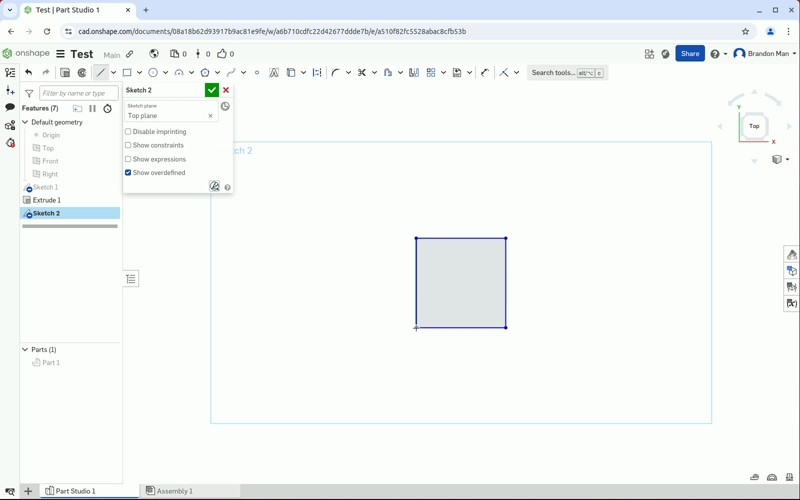
mouse_move(428, 315)
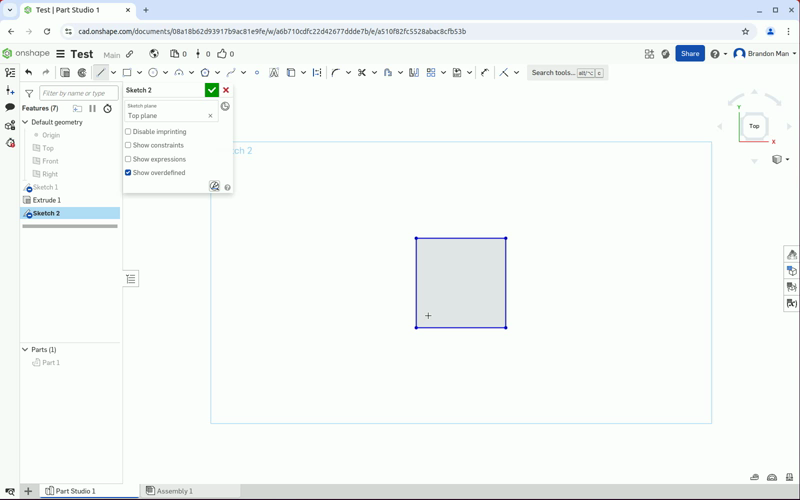
click(428, 315)
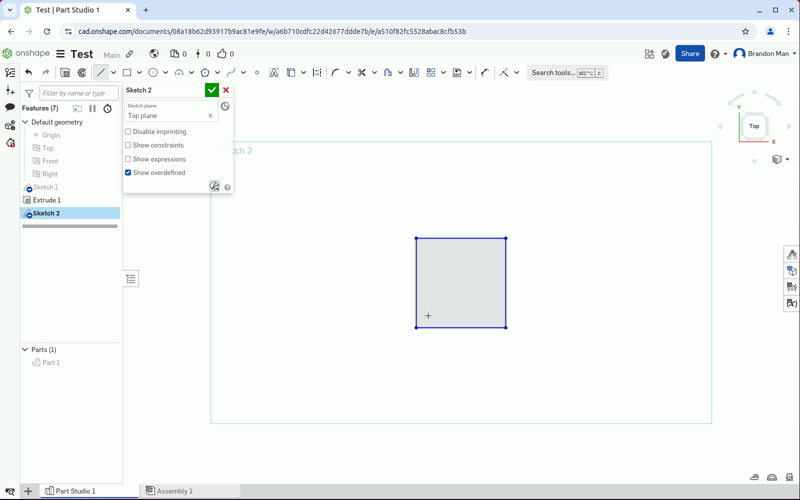
key_up(shift)
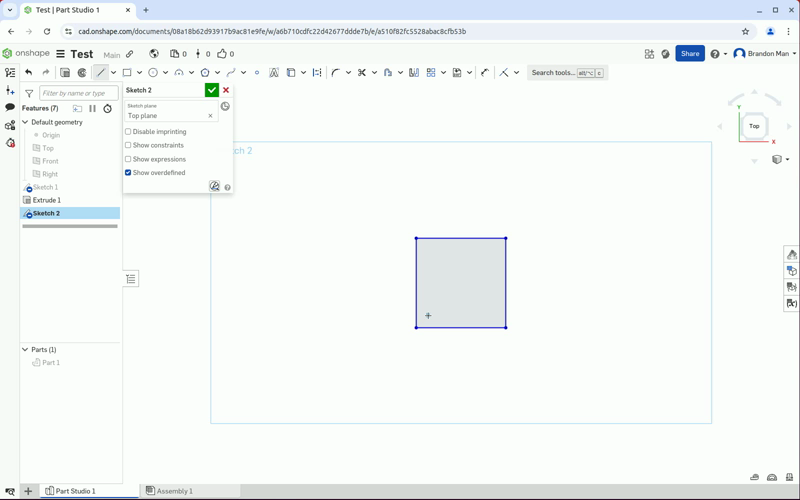
key_down(shift)
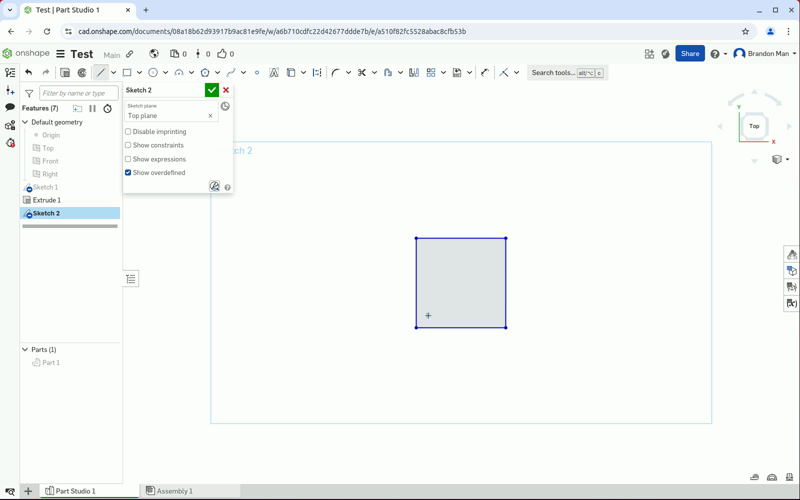
mouse_move(493, 315)
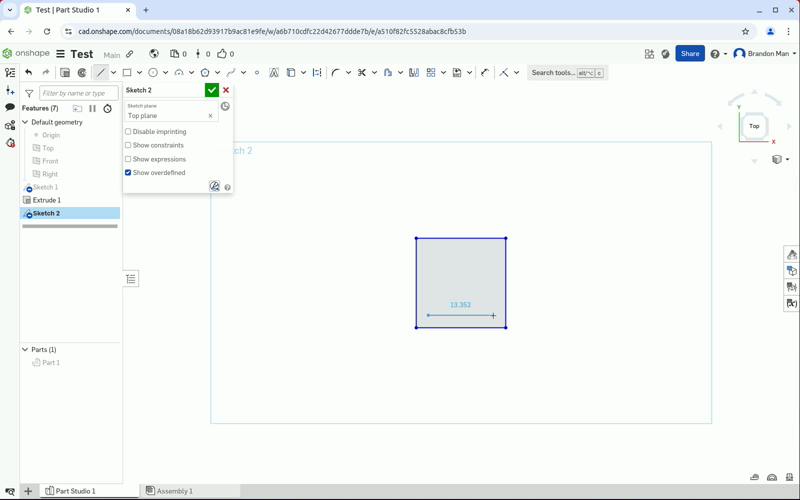
click(493, 315)
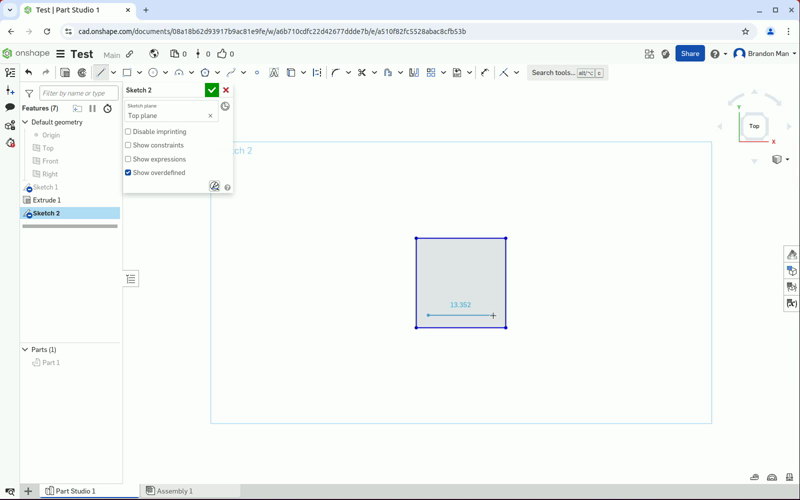
key_up(shift)
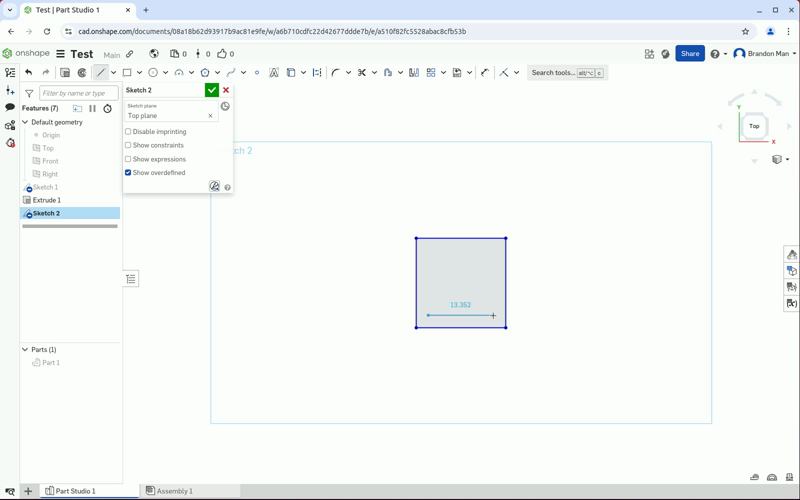
key_down(shift)
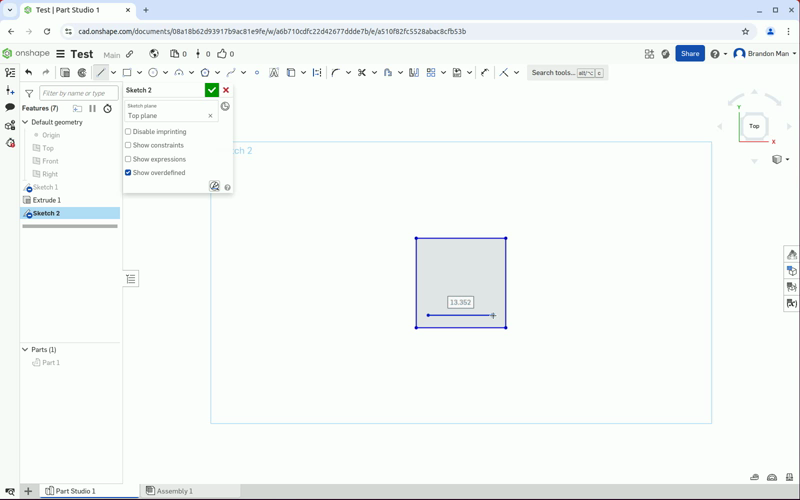
mouse_move(493, 250)
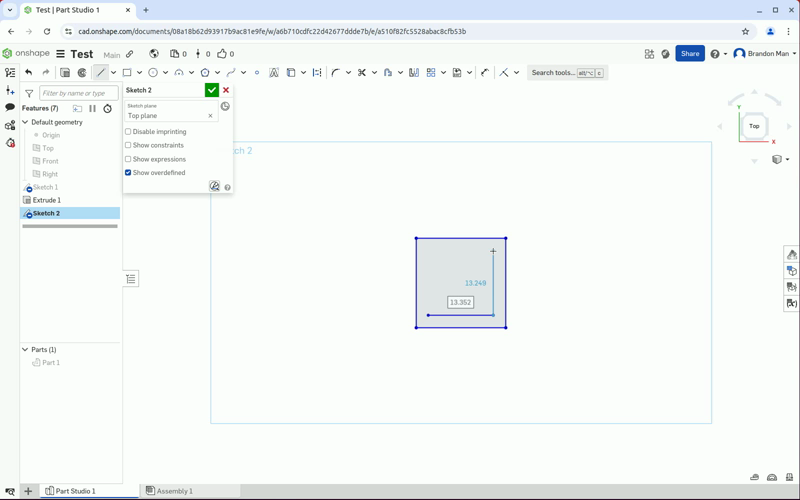
click(493, 250)
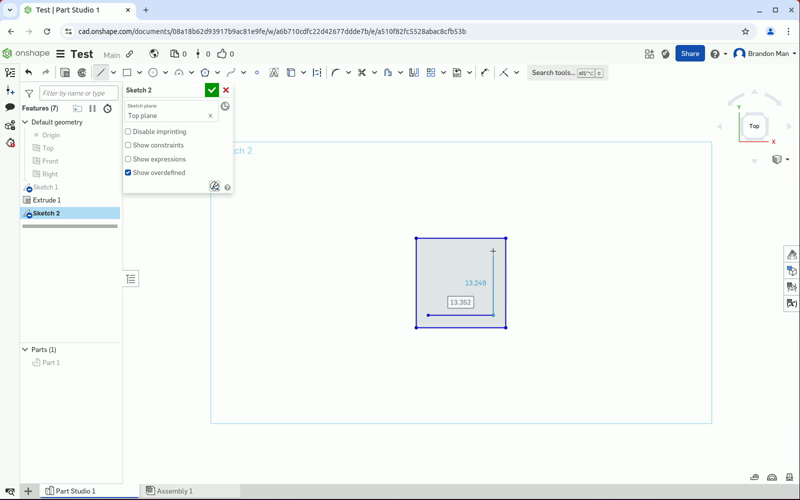
key_up(shift)
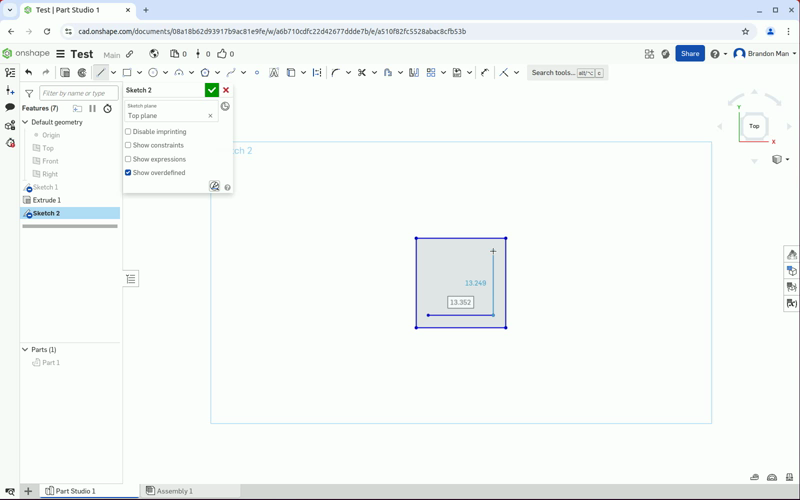
key_down(shift)
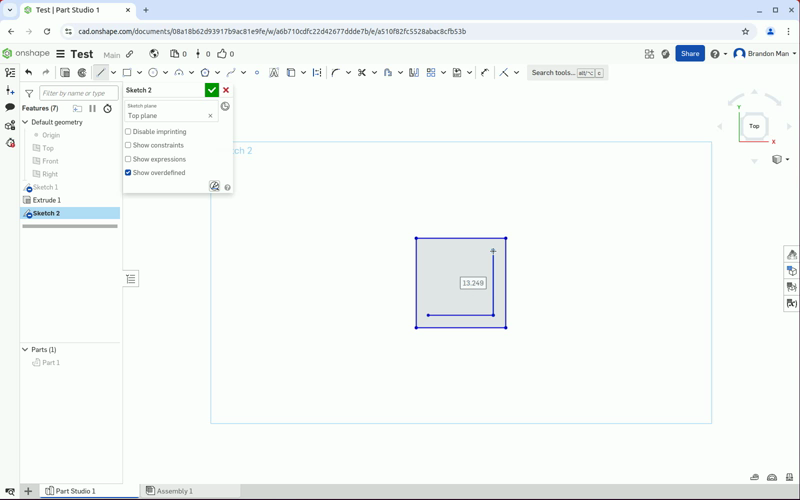
mouse_move(428, 250)
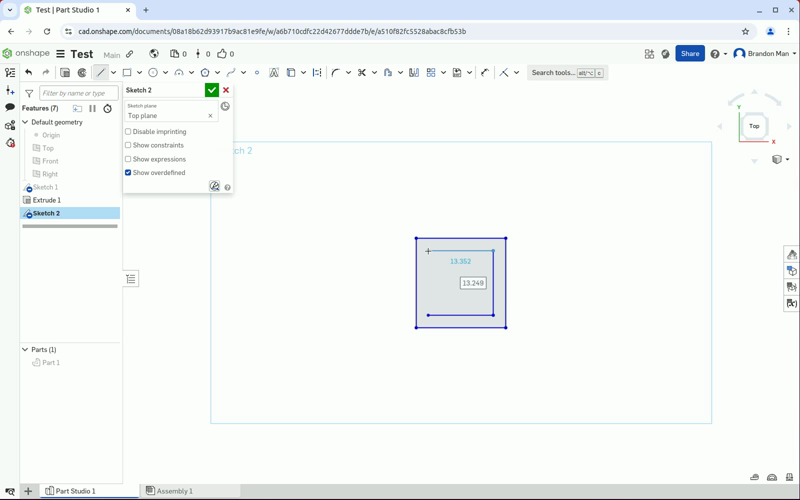
click(428, 250)
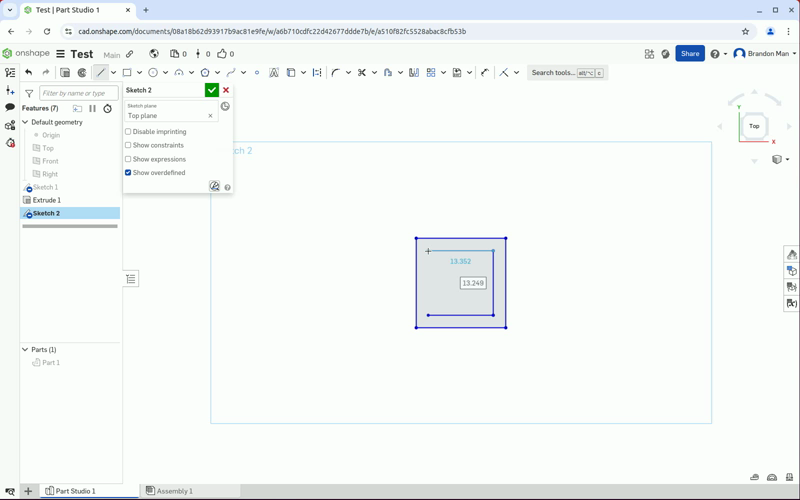
key_up(shift)
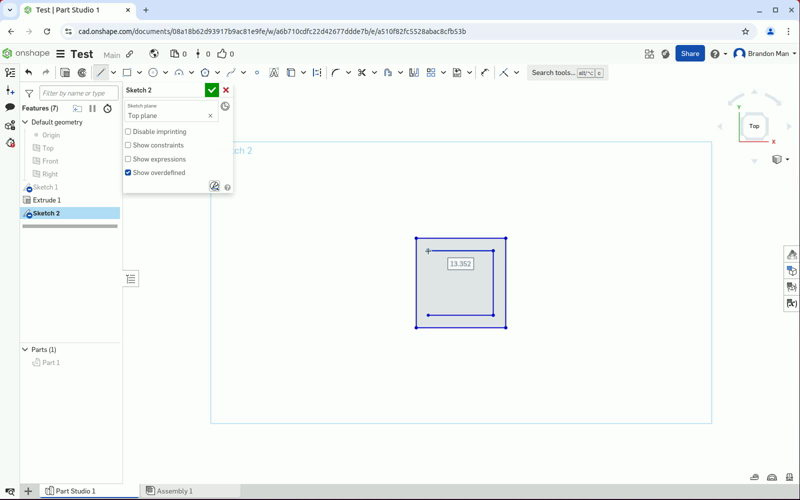
key_down(shift)
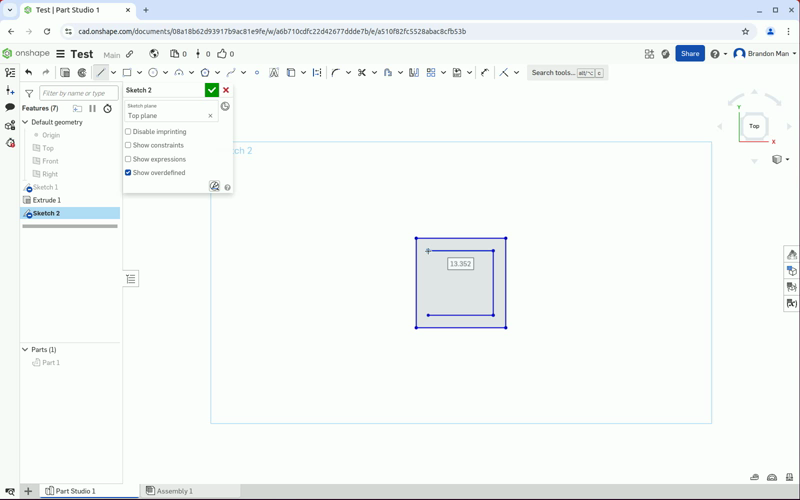
mouse_move(428, 315)
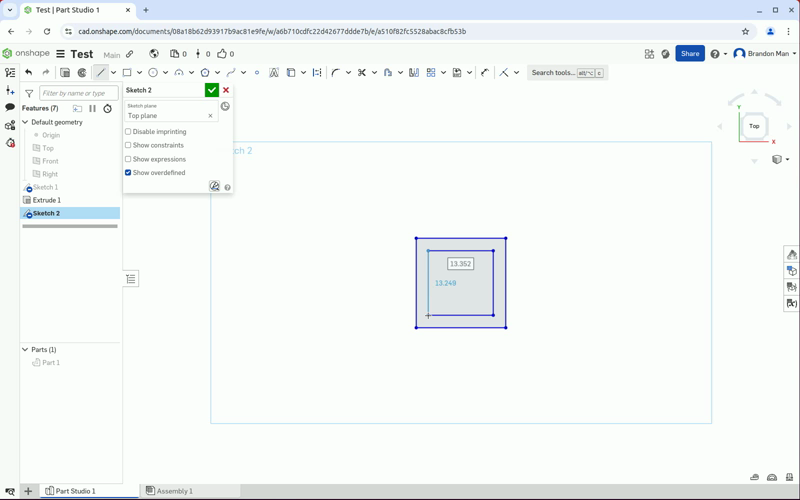
key_up(shift)
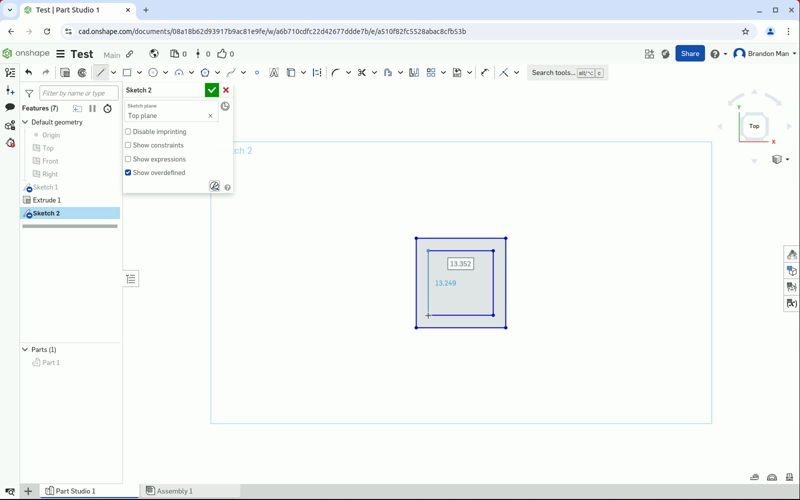
click(428, 315)
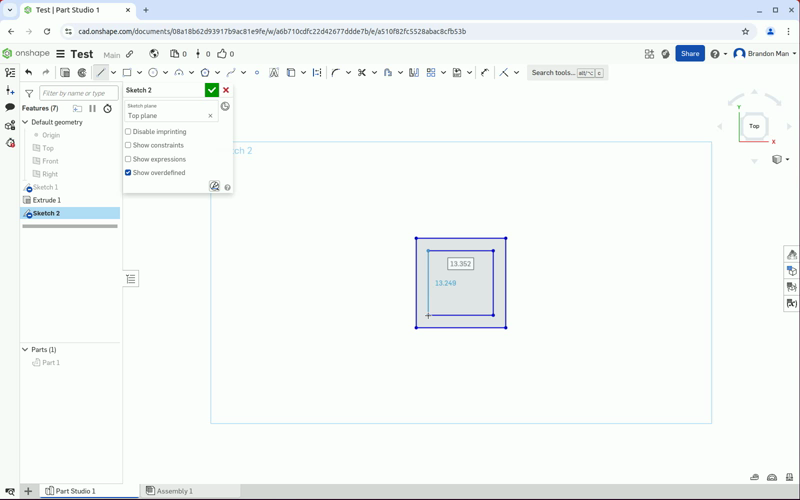
key(esc)
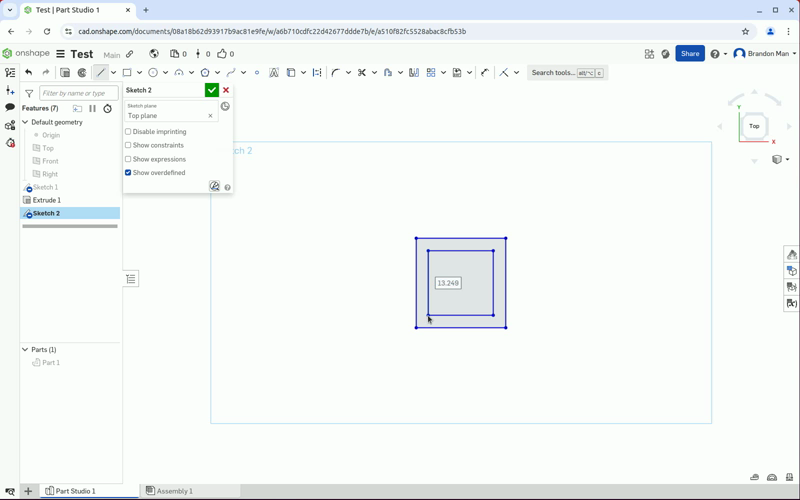
mouse_move(452, 321)
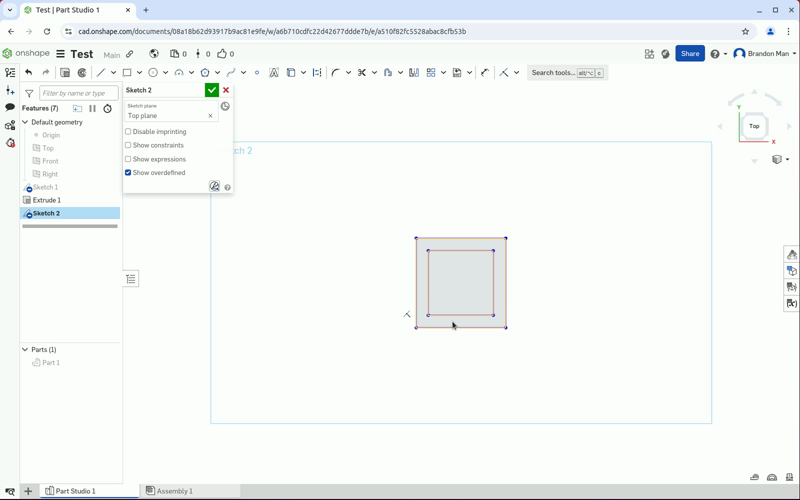
click(452, 321)
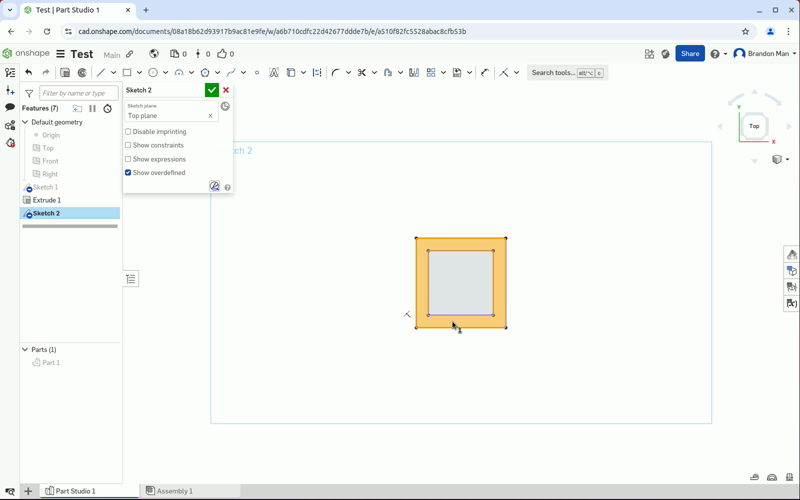
mouse_move(73, 352)
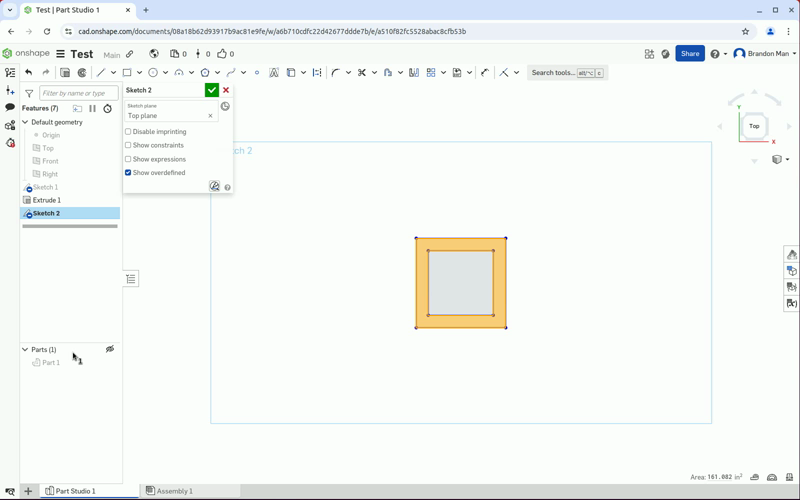
key(shift+y)
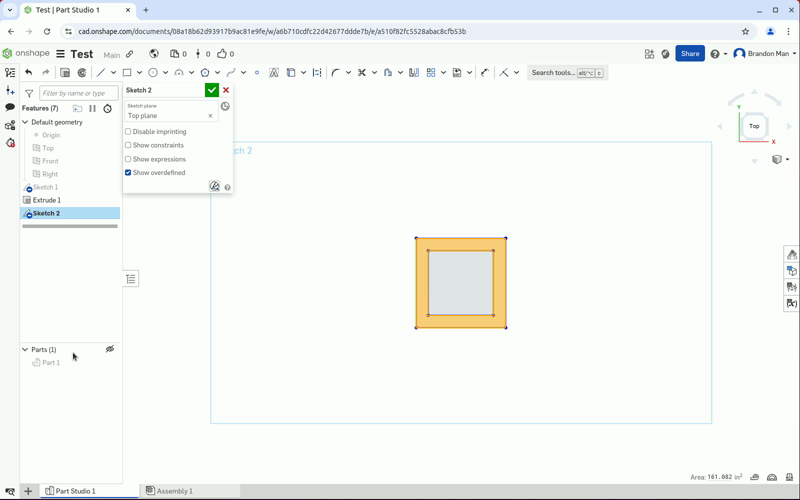
key(shift+e)
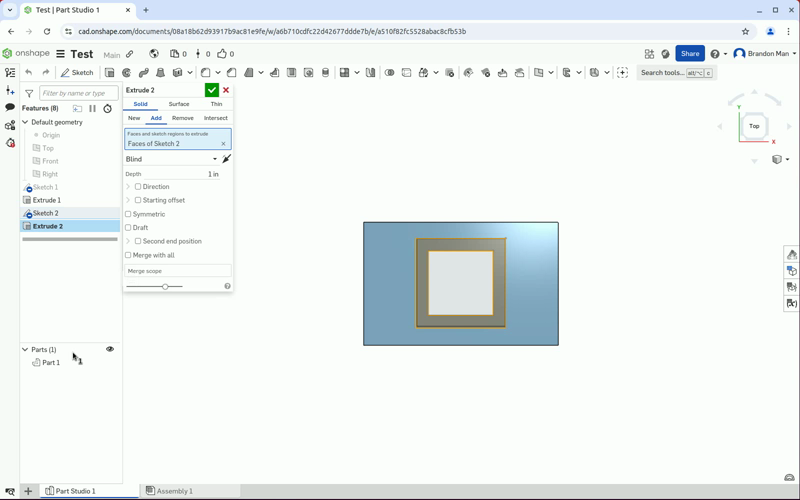
mouse_move(143, 106)
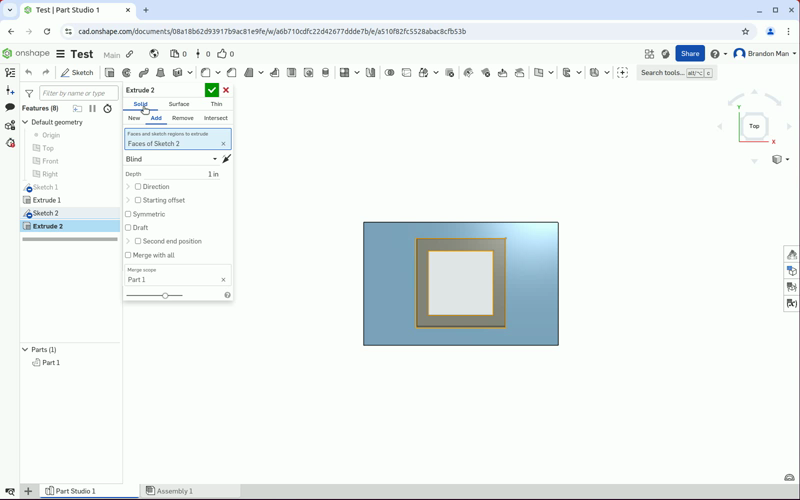
click(143, 106)
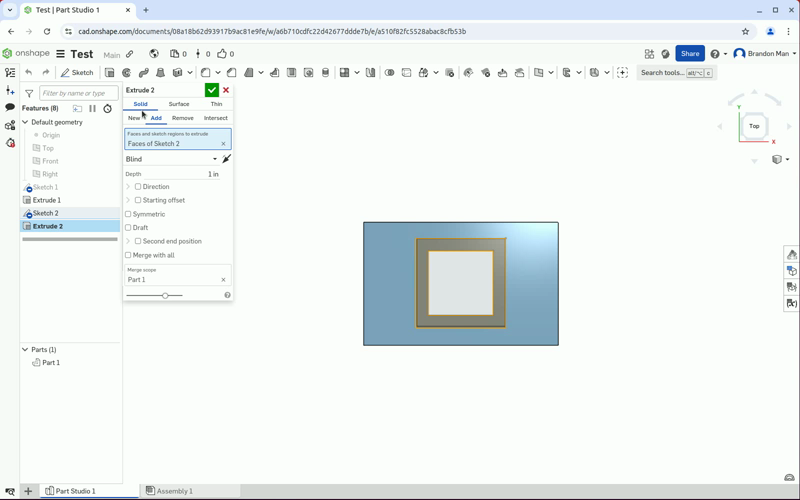
mouse_move(137, 120)
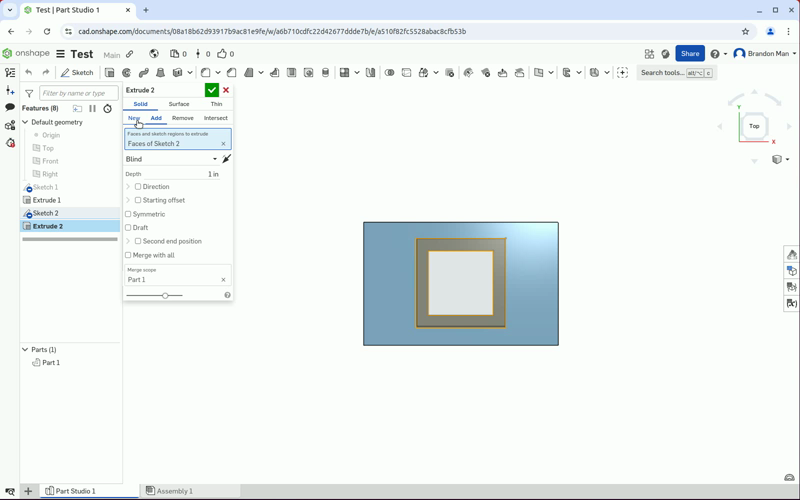
click(137, 120)
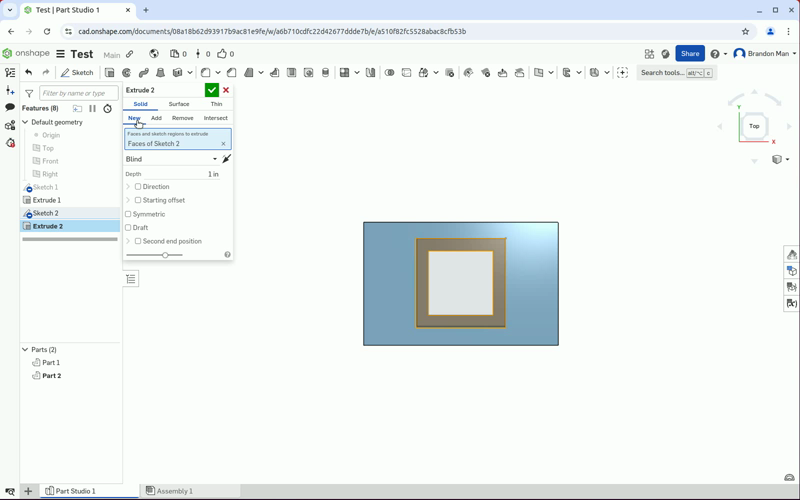
key(tab, 4)
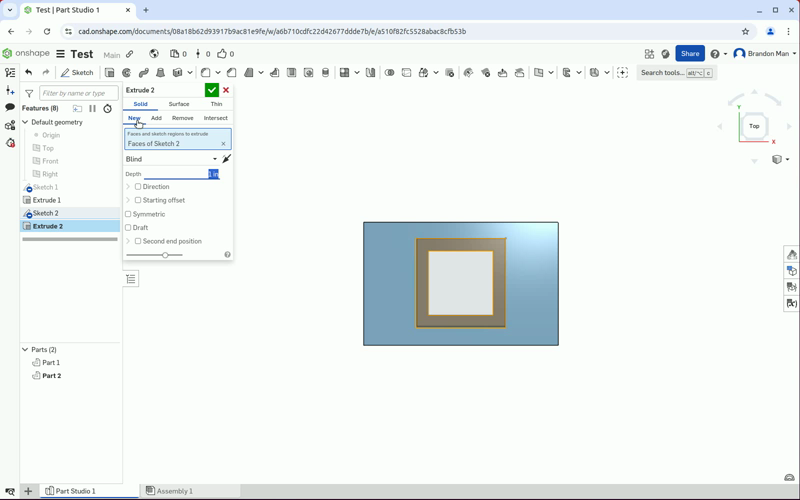
text(2.407)
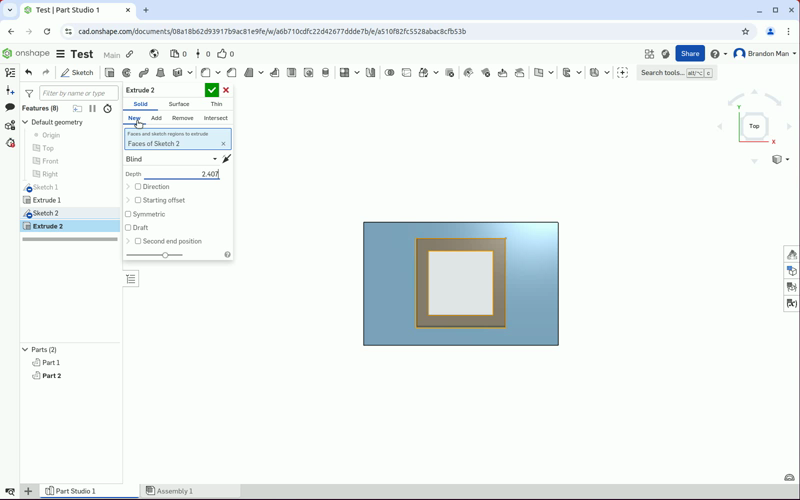
key(enter)
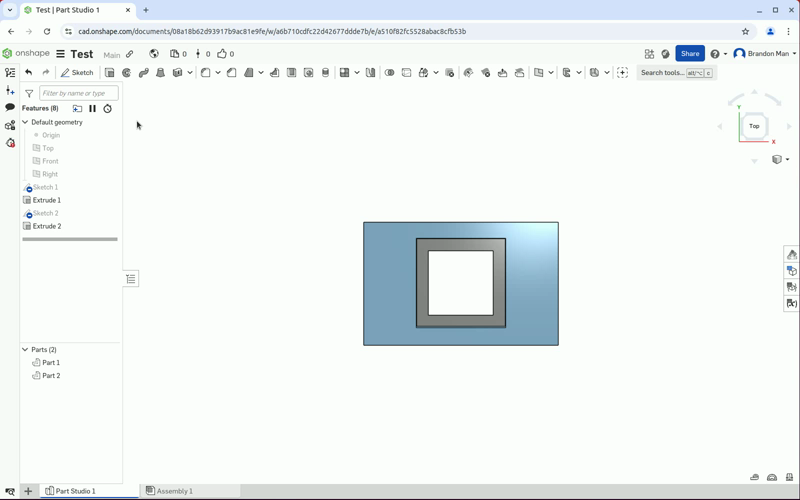
key(shift+h)
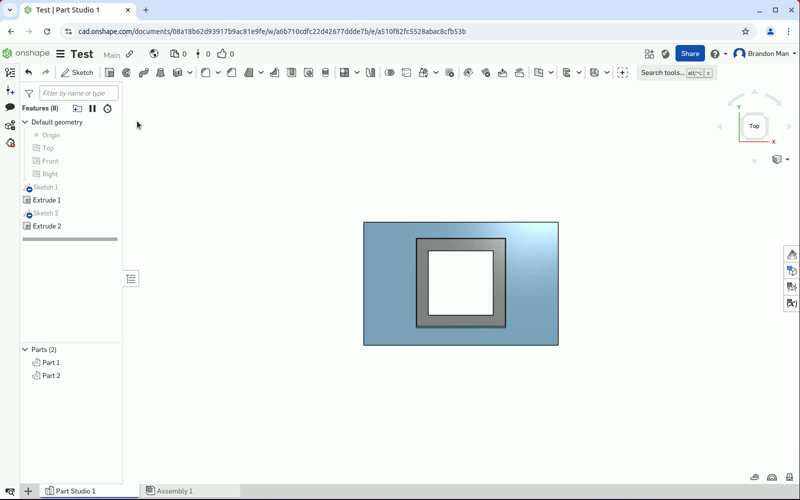
key(shift+h)
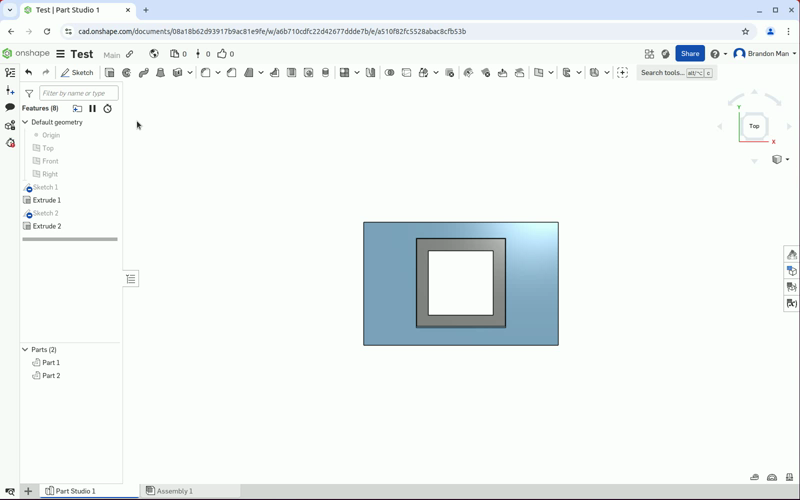
mouse_move(73, 189)
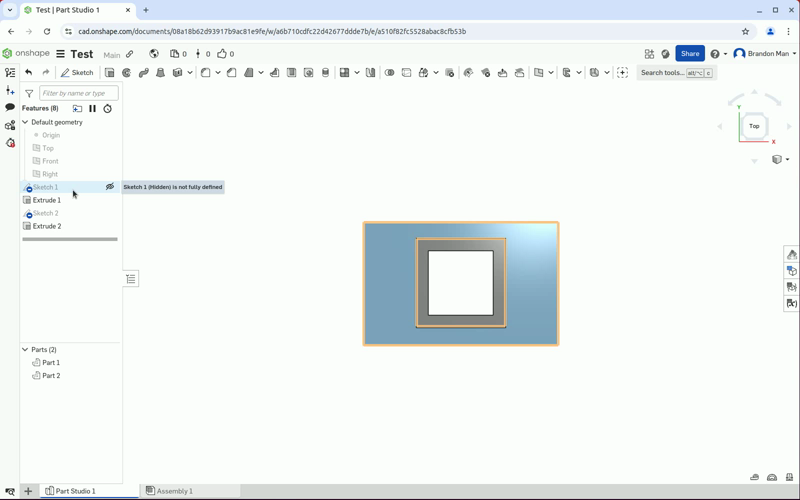
click(73, 189)
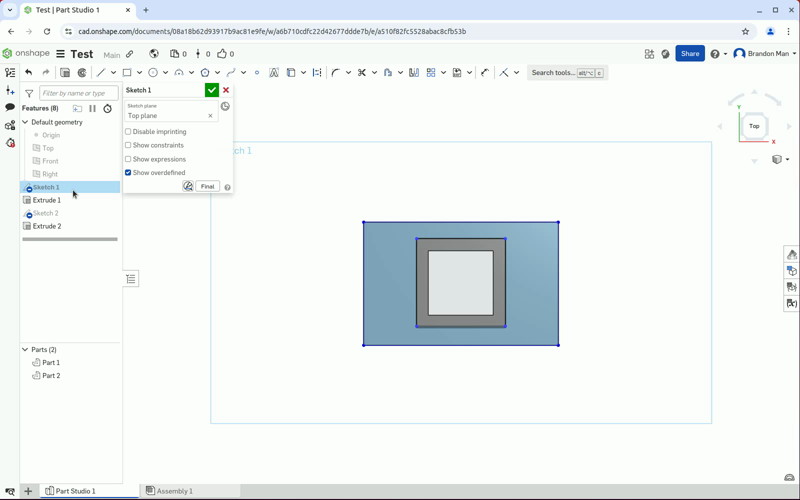
mouse_move(229, 92)
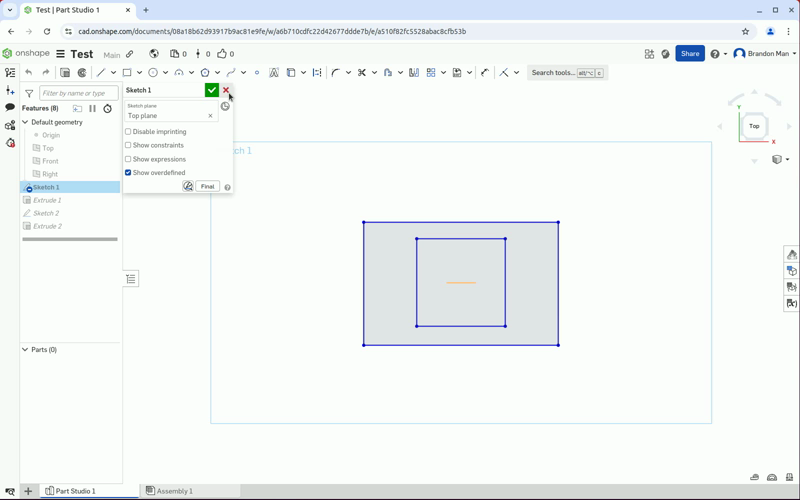
click(229, 92)
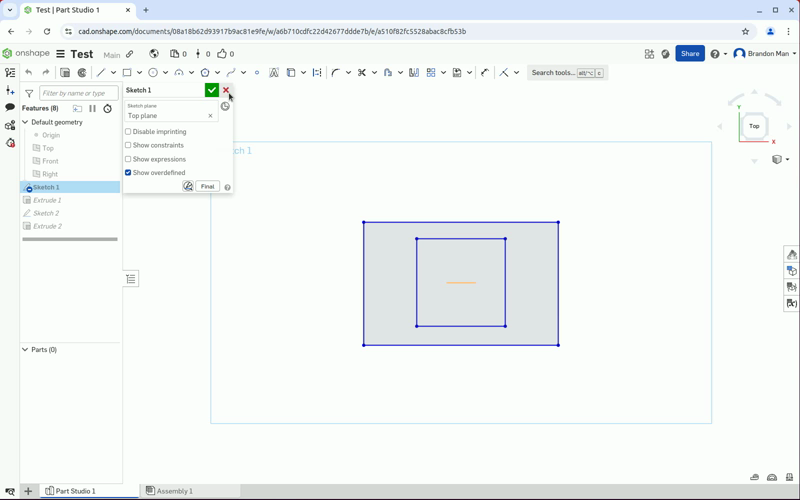
key(shift+s)
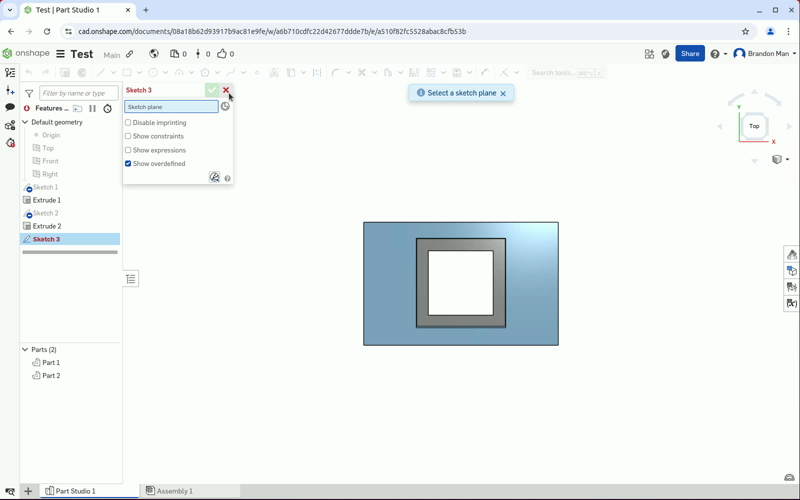
mouse_move(73, 150)
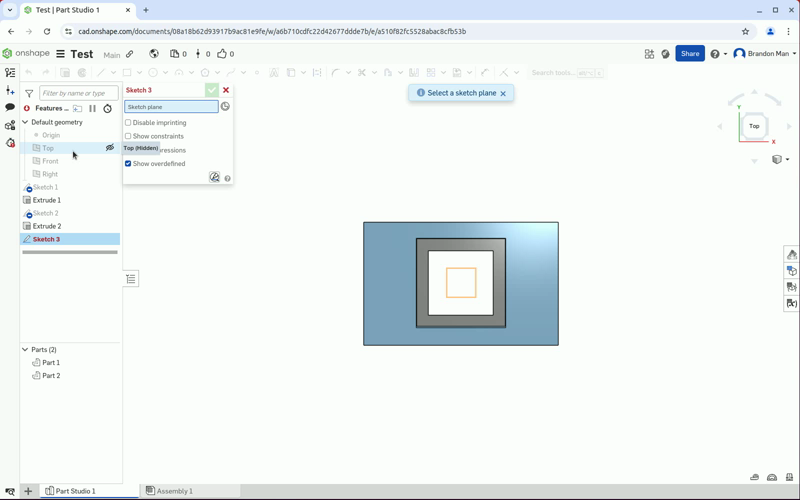
click(73, 150)
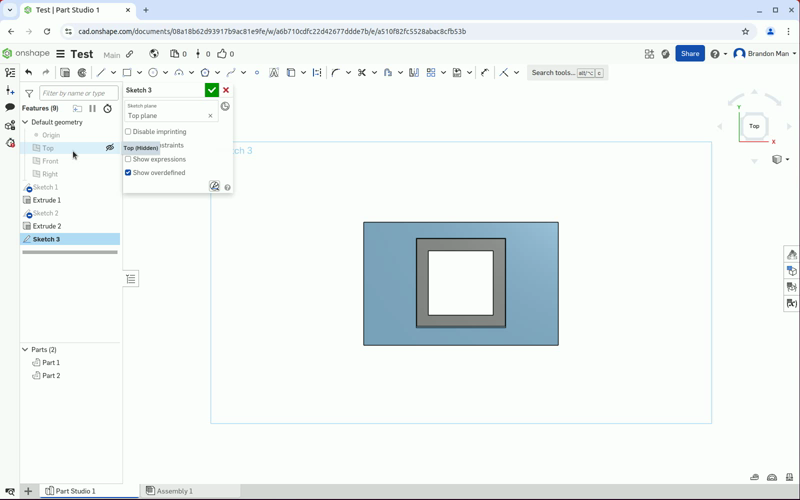
mouse_move(73, 352)
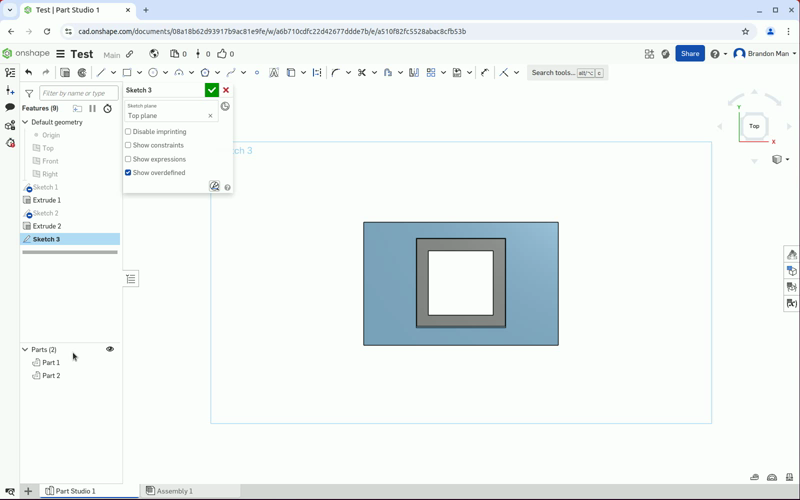
key(y)
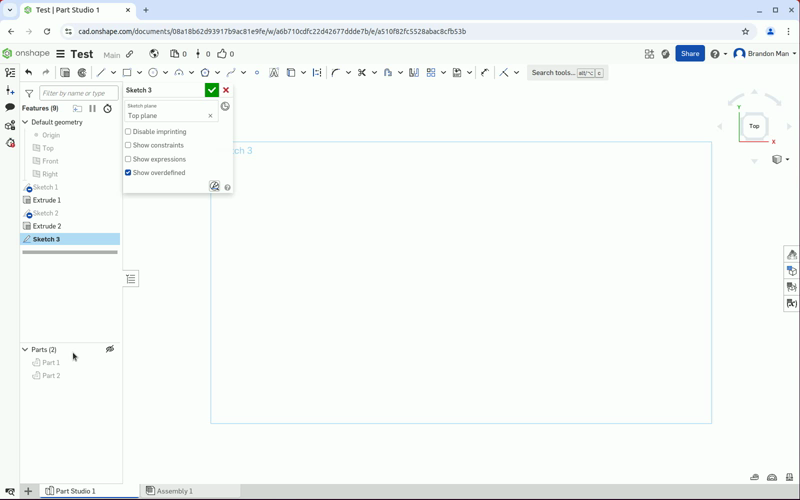
key(l)
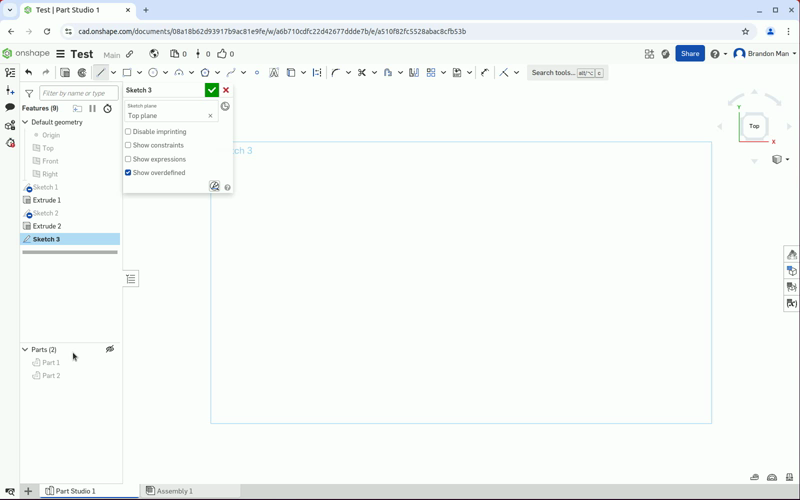
key_down(shift)
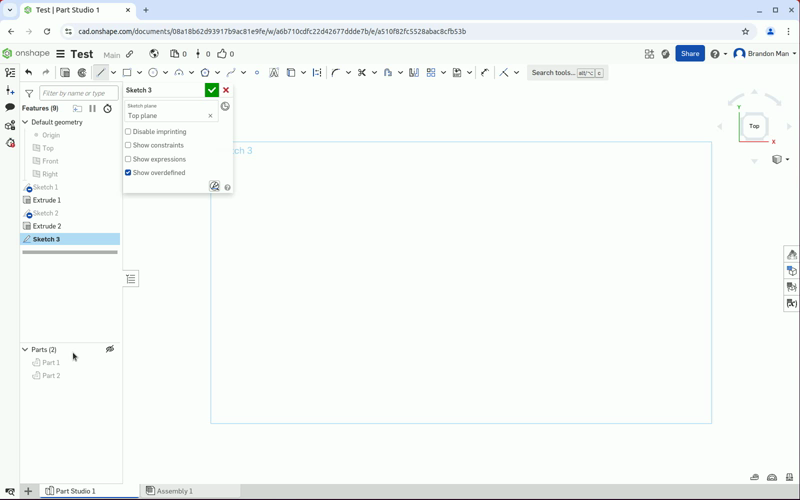
mouse_move(416, 327)
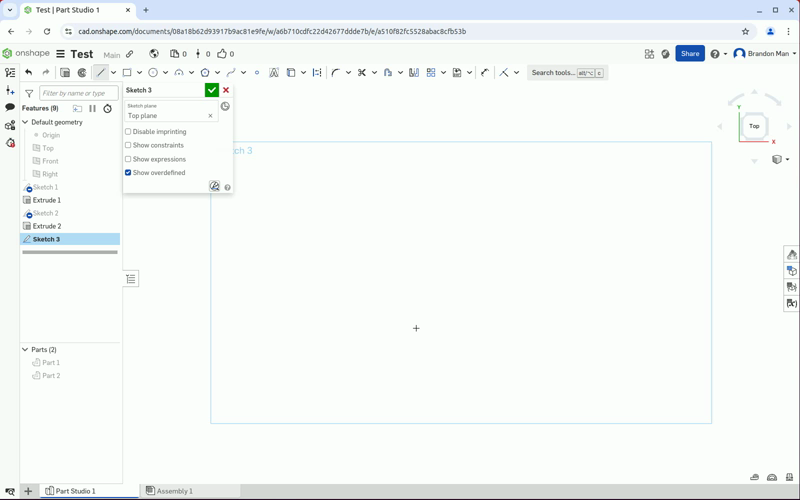
click(416, 327)
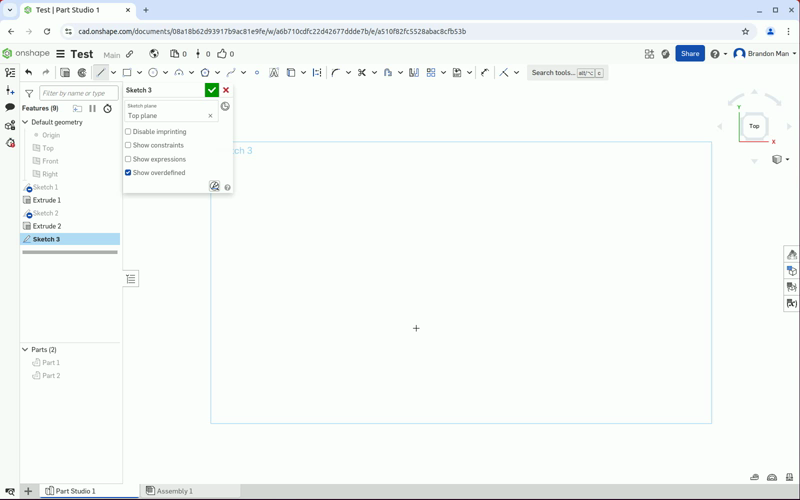
key_up(shift)
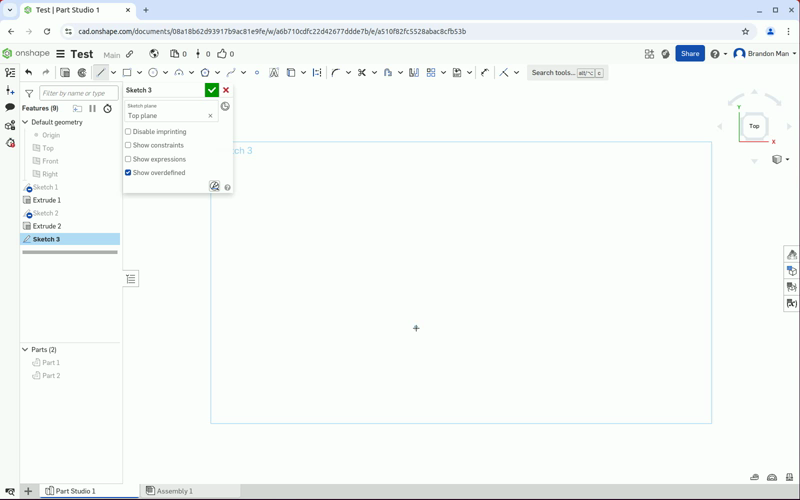
key_down(shift)
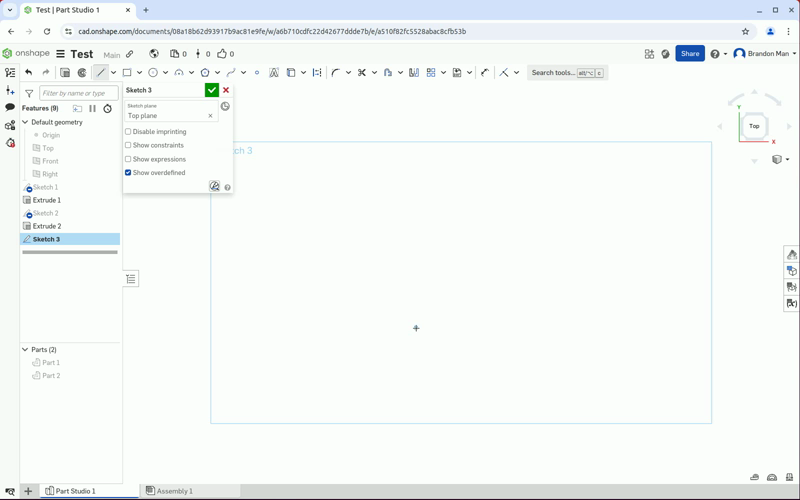
mouse_move(505, 327)
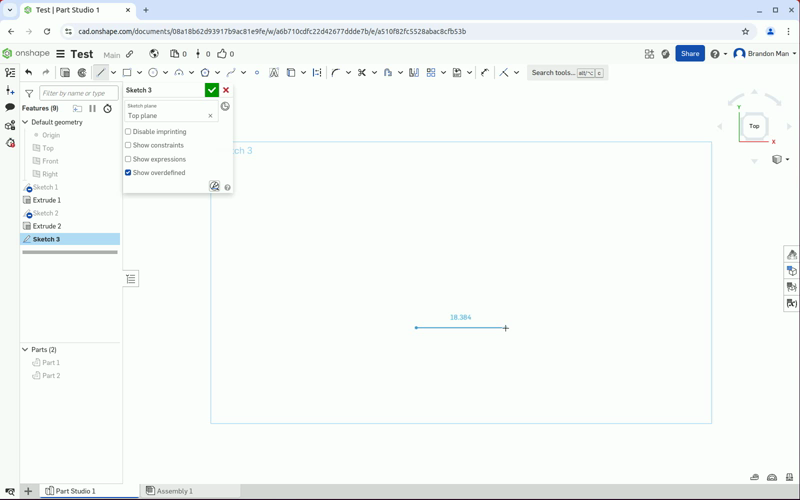
click(505, 327)
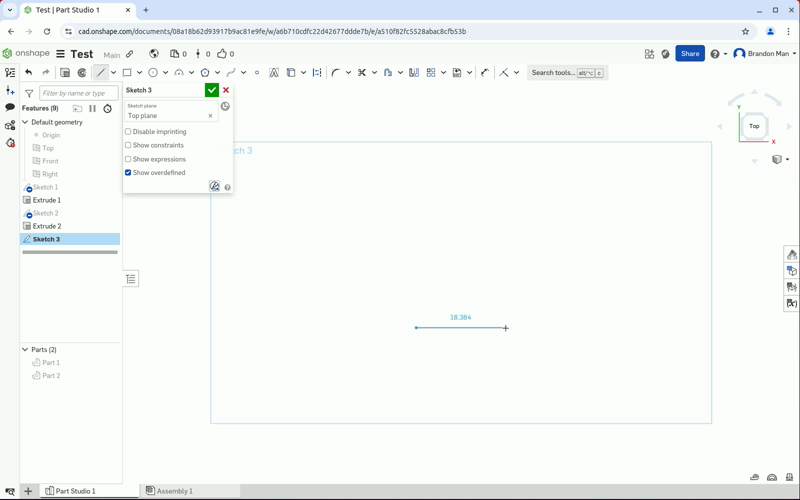
key_up(shift)
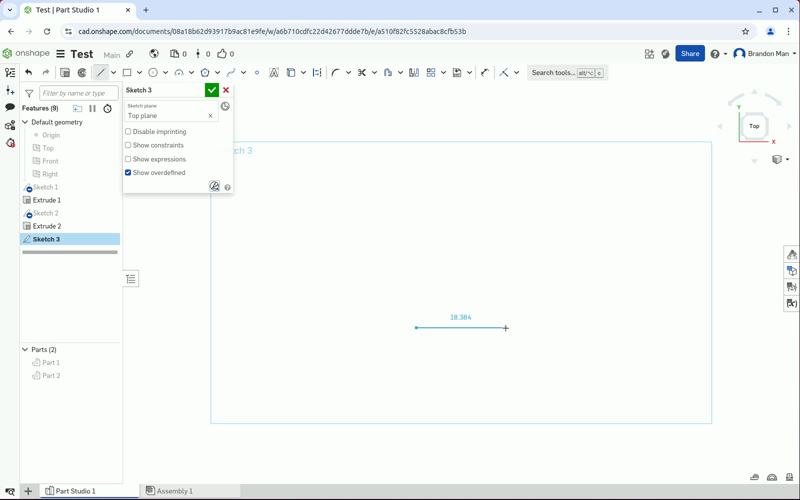
key_down(shift)
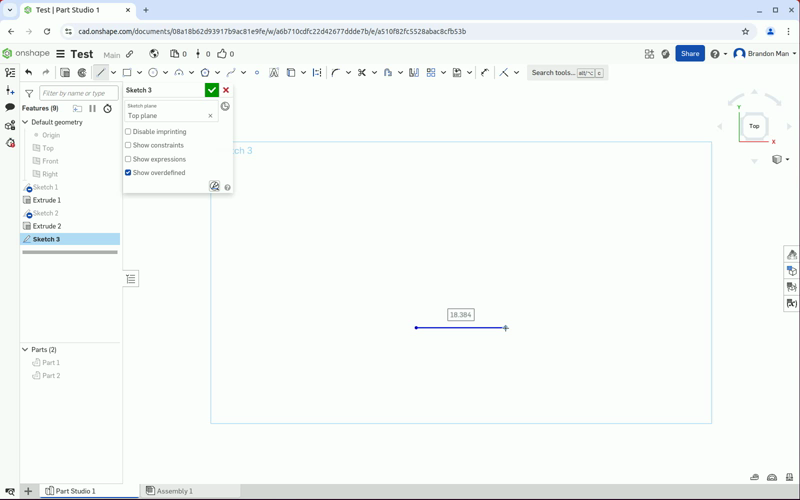
mouse_move(505, 238)
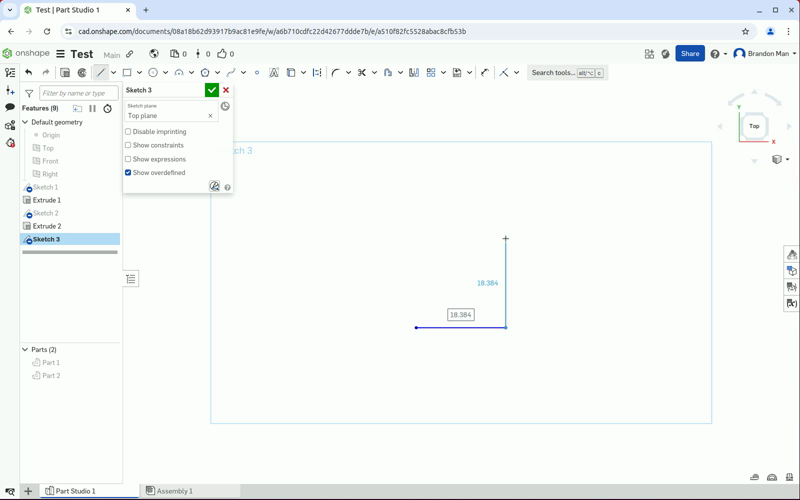
click(505, 238)
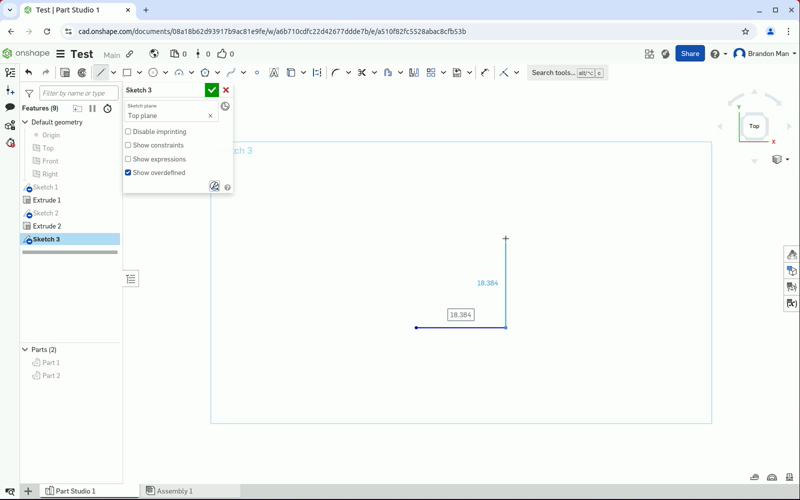
key_up(shift)
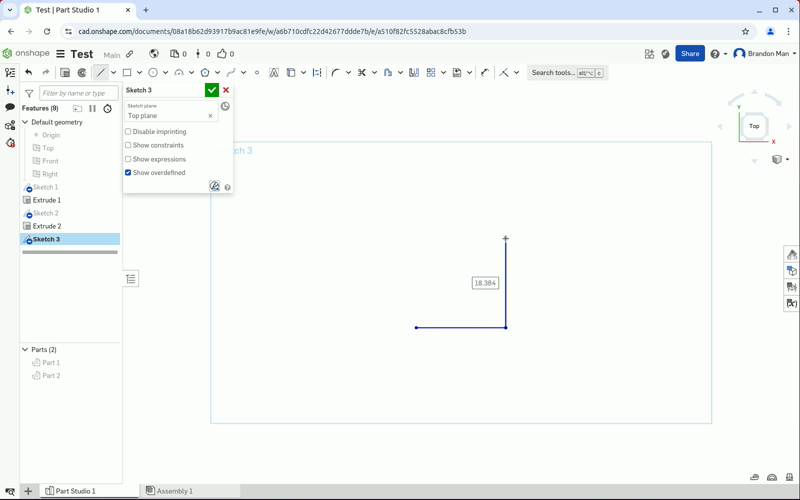
key_down(shift)
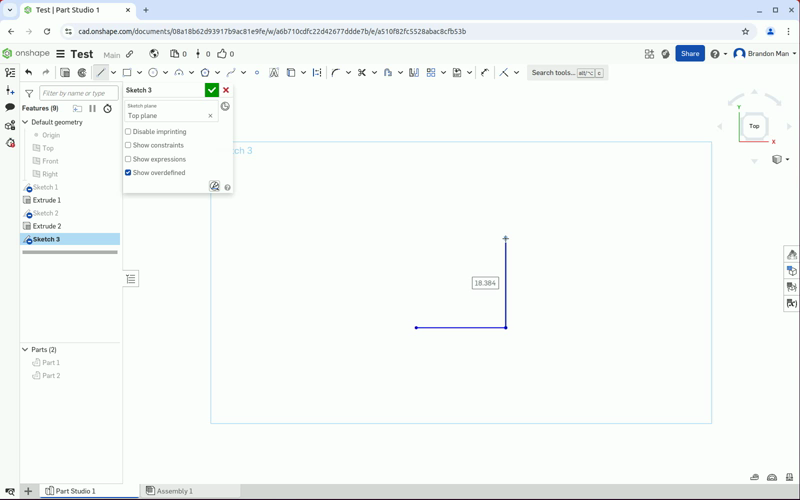
mouse_move(416, 238)
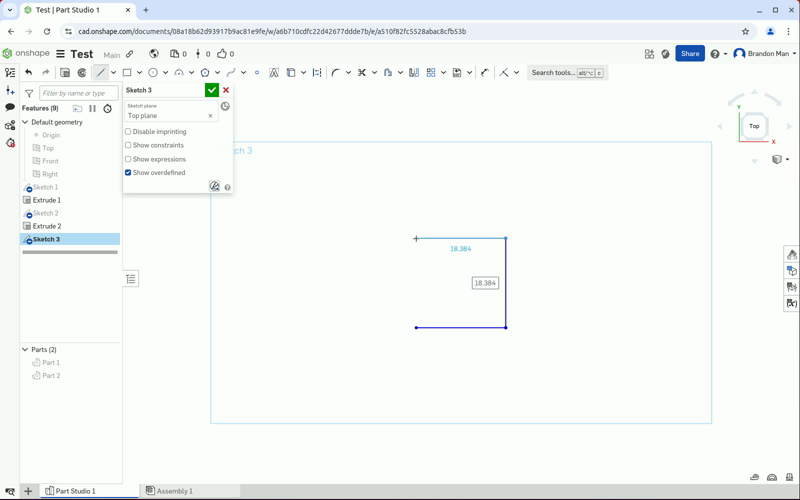
click(416, 238)
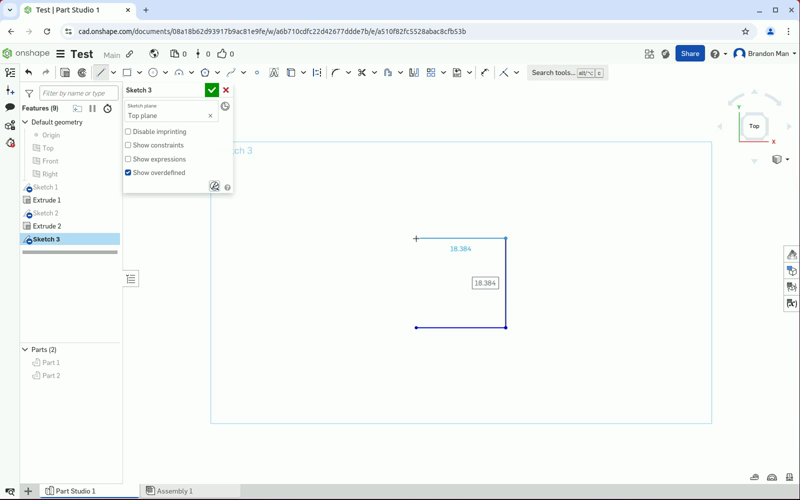
key_up(shift)
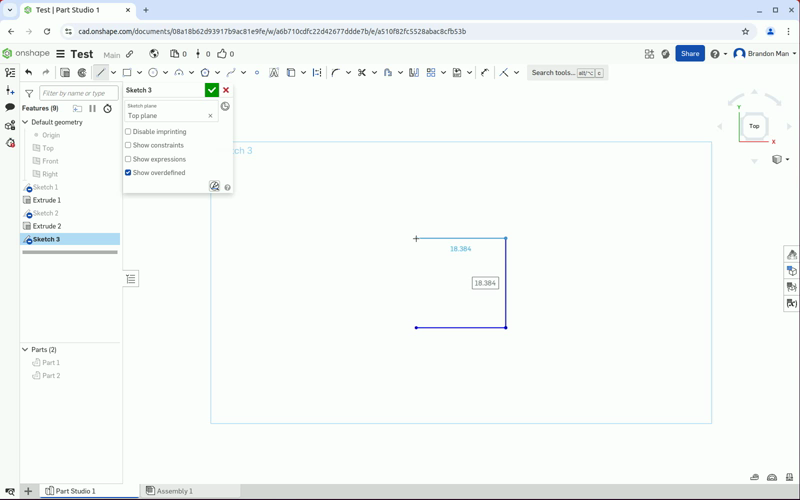
key_down(shift)
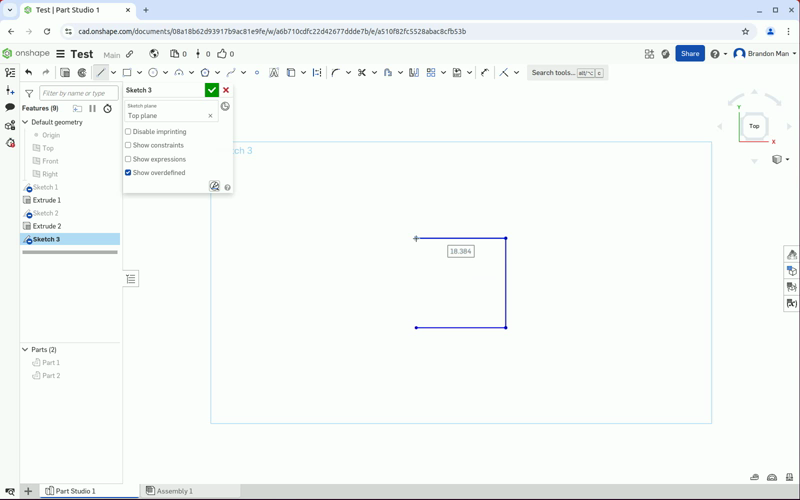
mouse_move(416, 327)
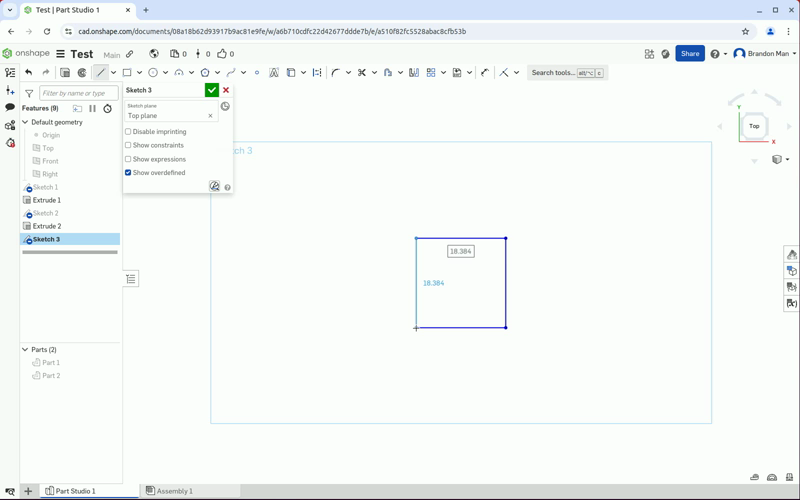
key_up(shift)
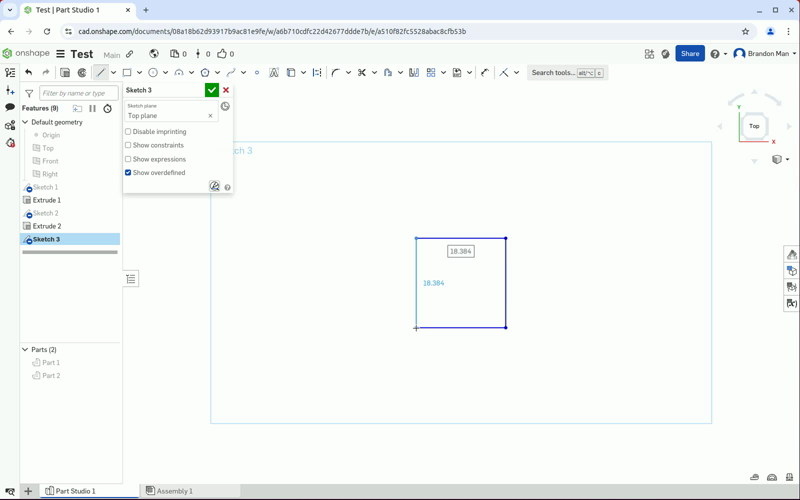
click(416, 327)
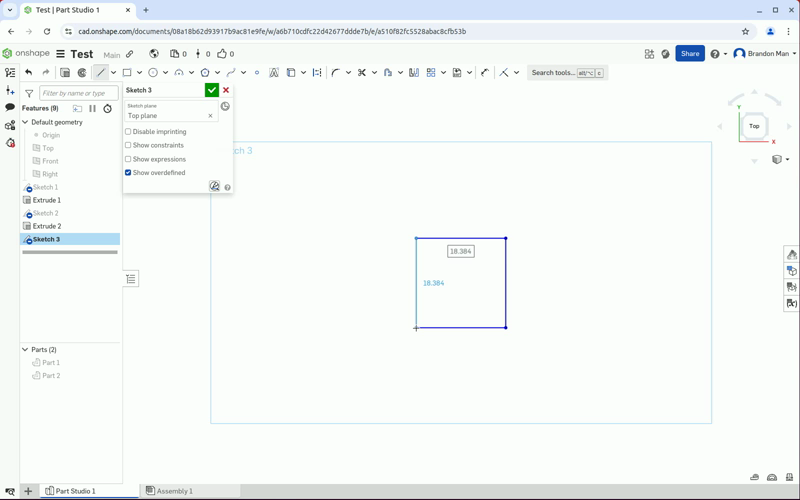
key(esc)
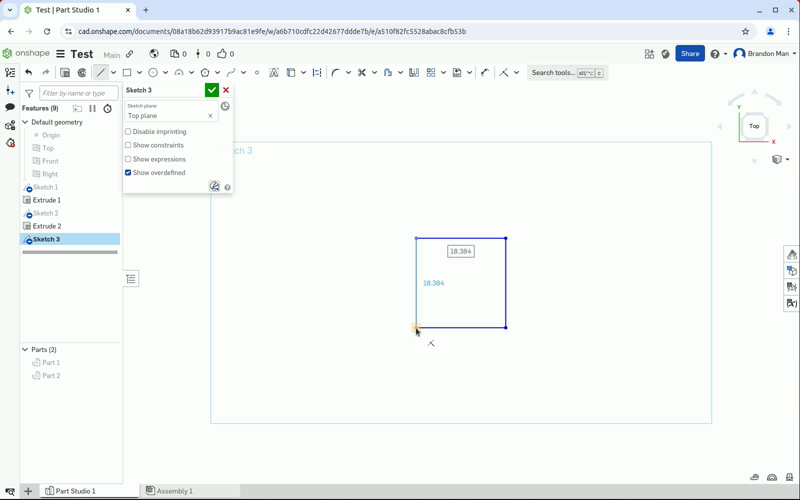
key(l)
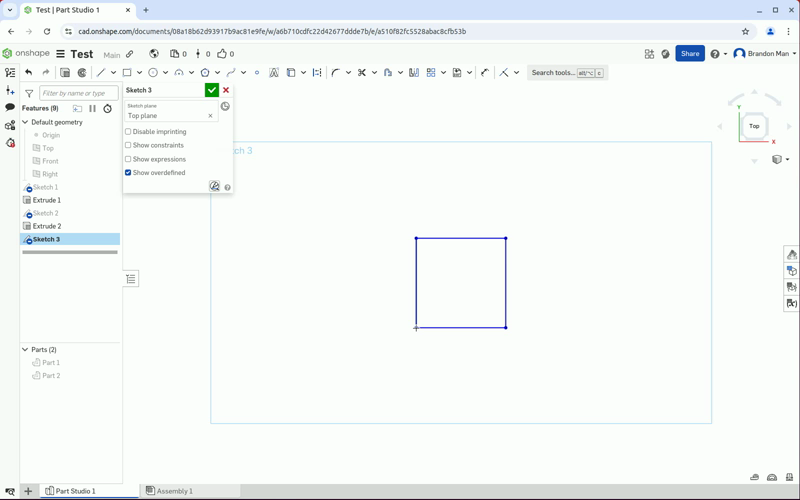
key_down(shift)
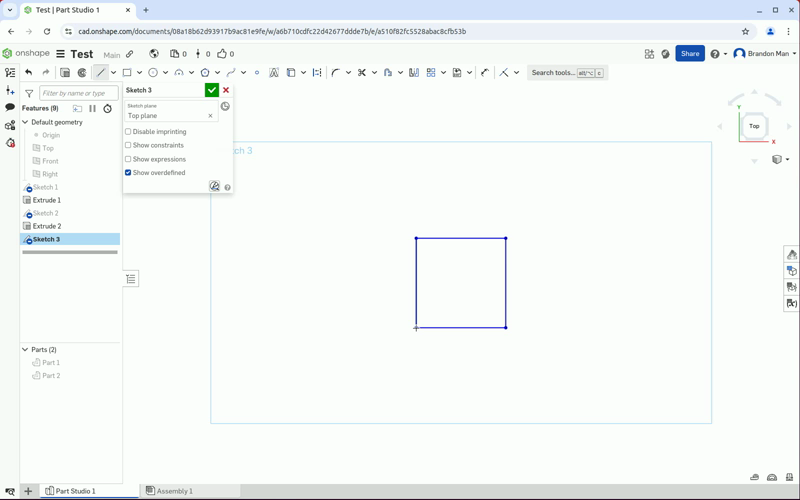
mouse_move(428, 315)
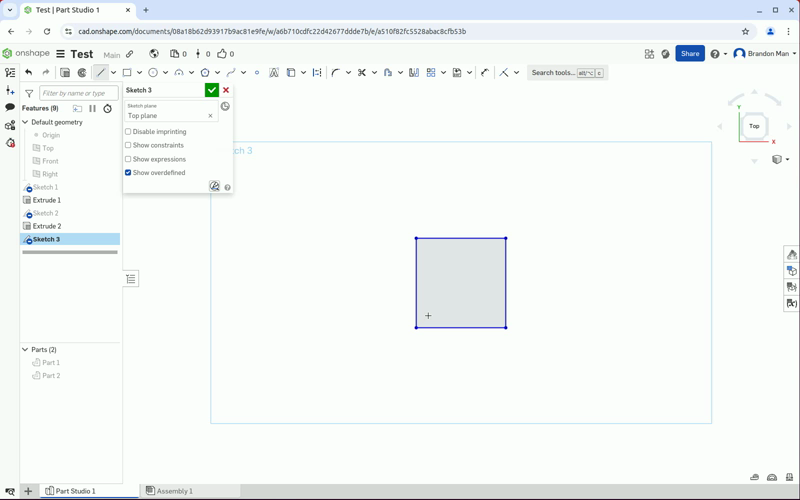
click(428, 315)
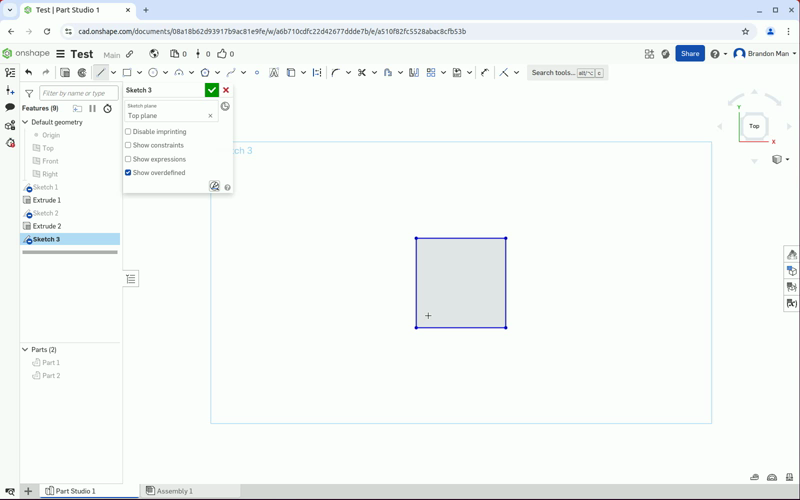
key_up(shift)
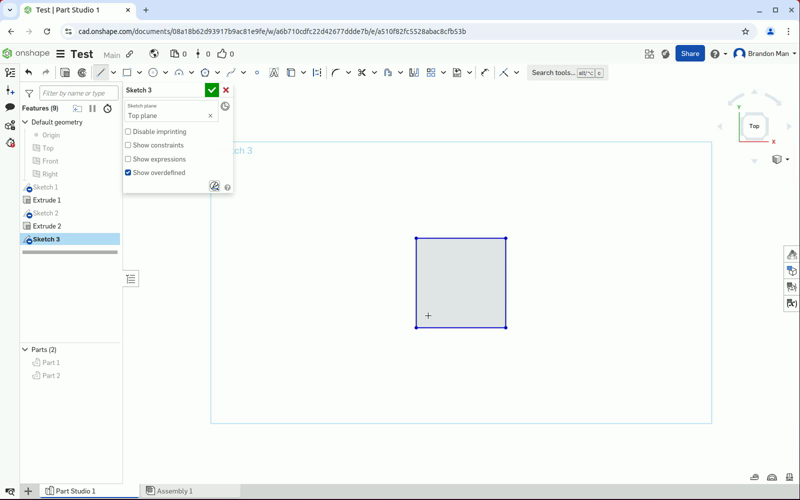
key_down(shift)
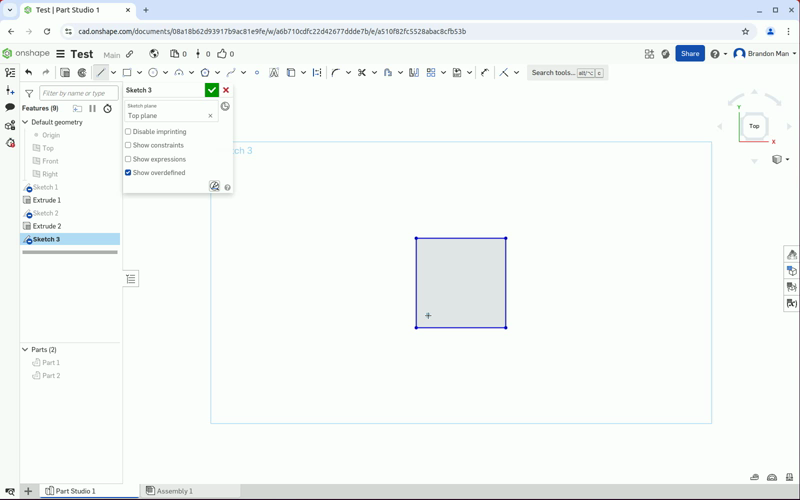
mouse_move(493, 315)
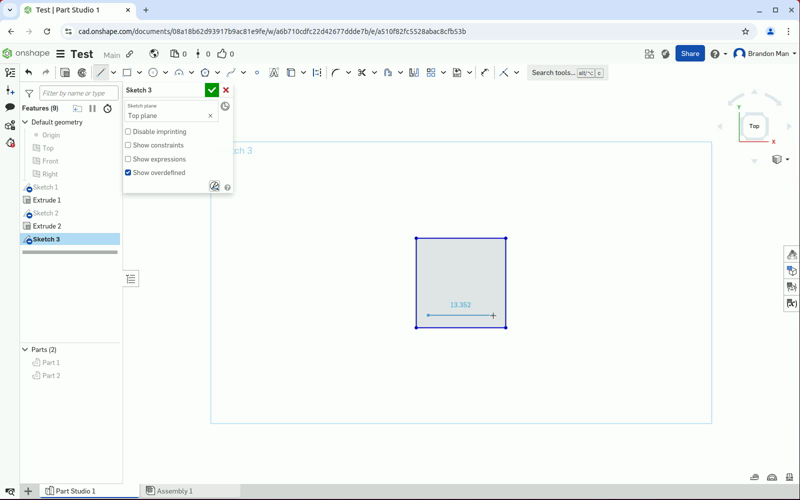
click(493, 315)
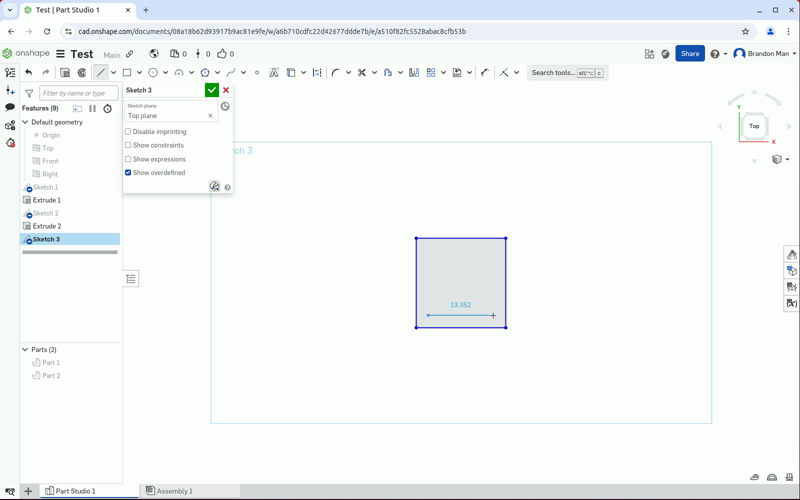
key_up(shift)
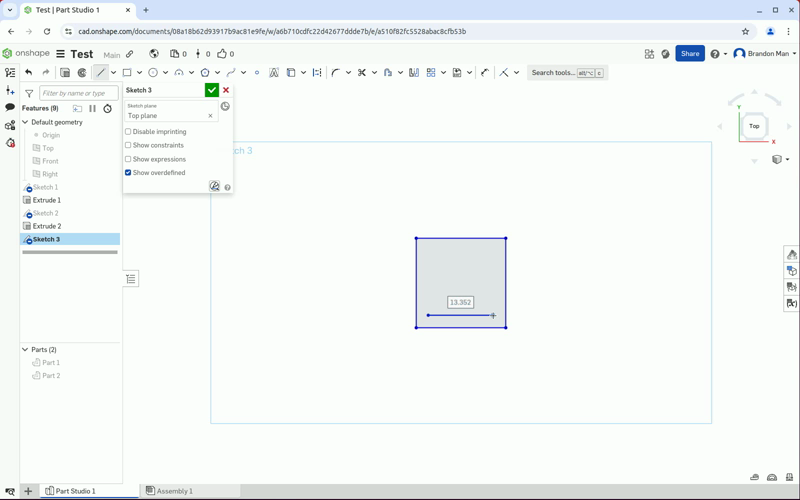
key_down(shift)
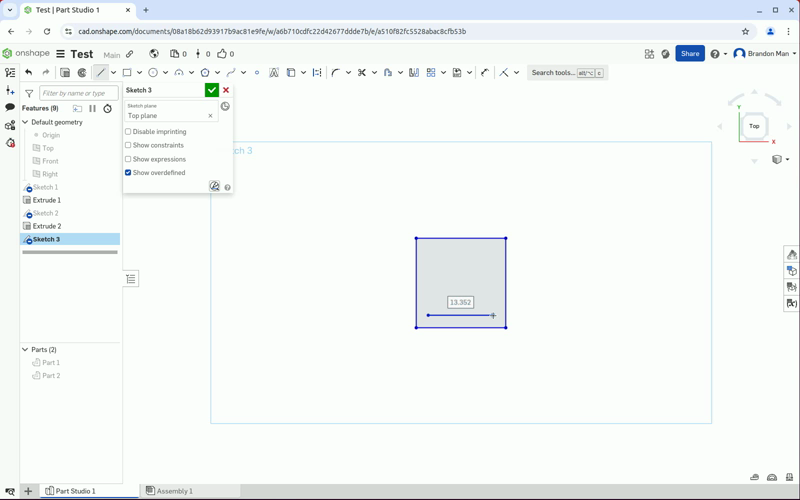
mouse_move(493, 250)
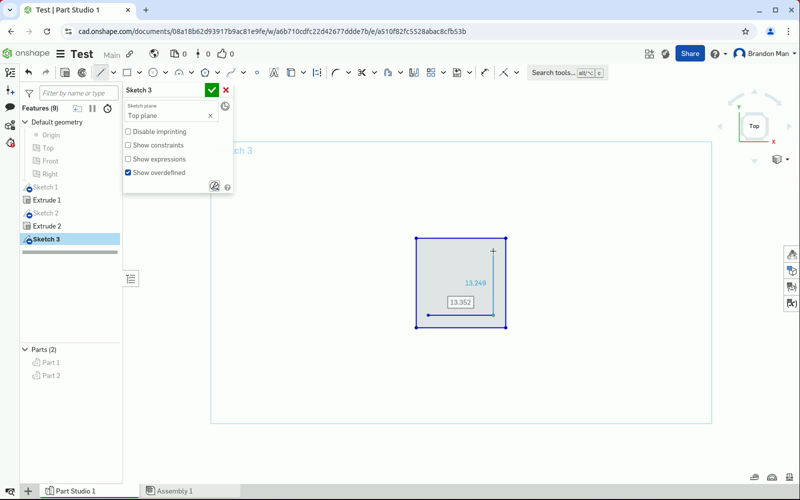
click(493, 250)
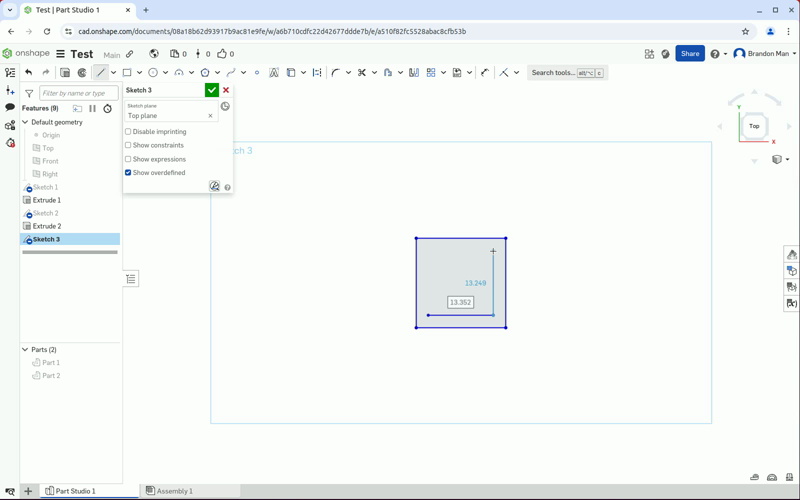
key_up(shift)
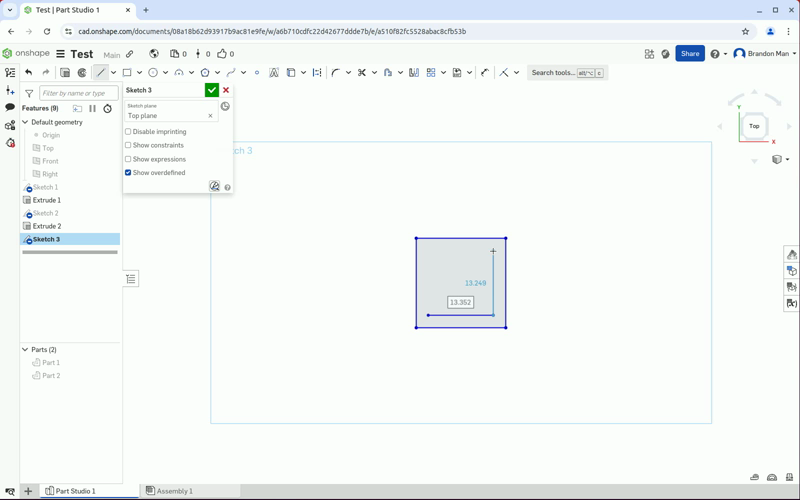
key_down(shift)
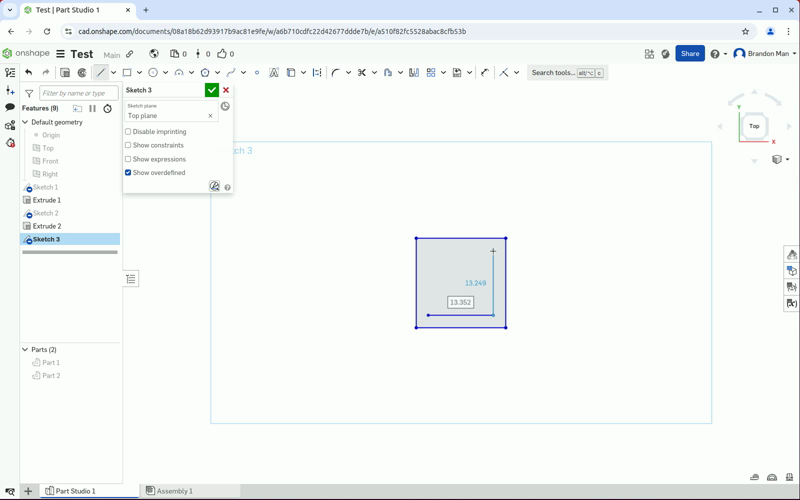
mouse_move(428, 250)
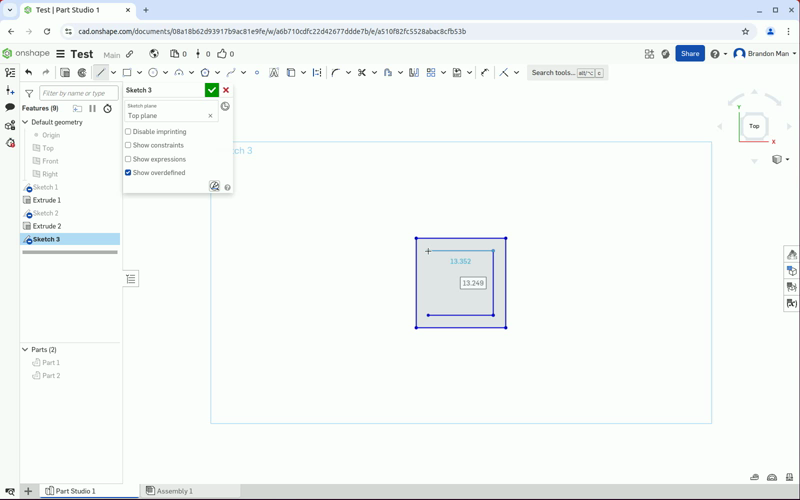
click(428, 250)
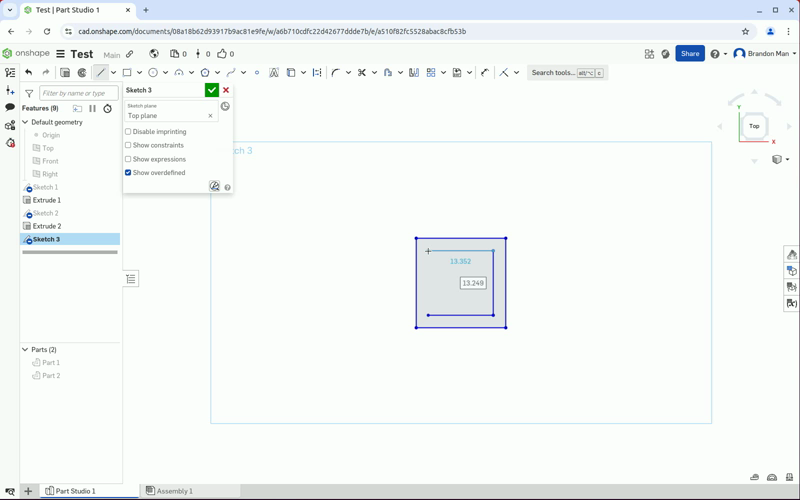
key_up(shift)
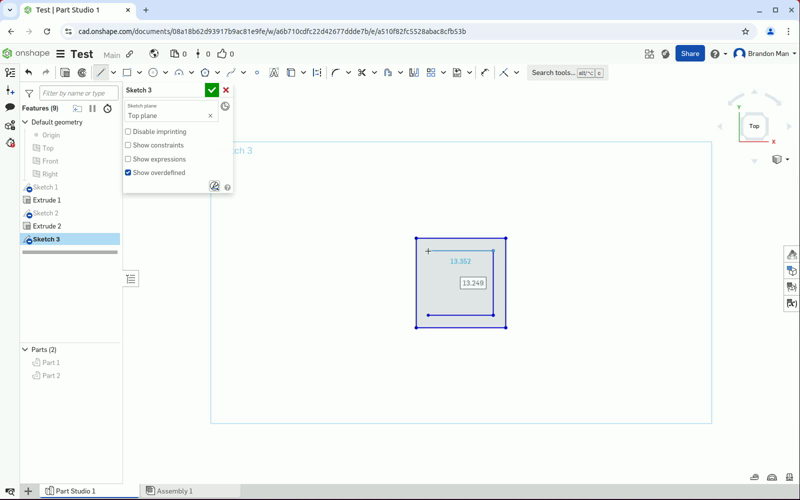
key_down(shift)
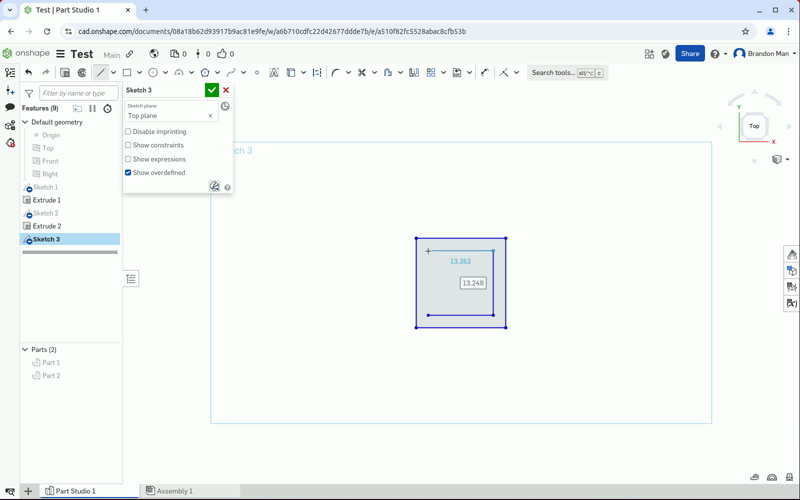
mouse_move(428, 315)
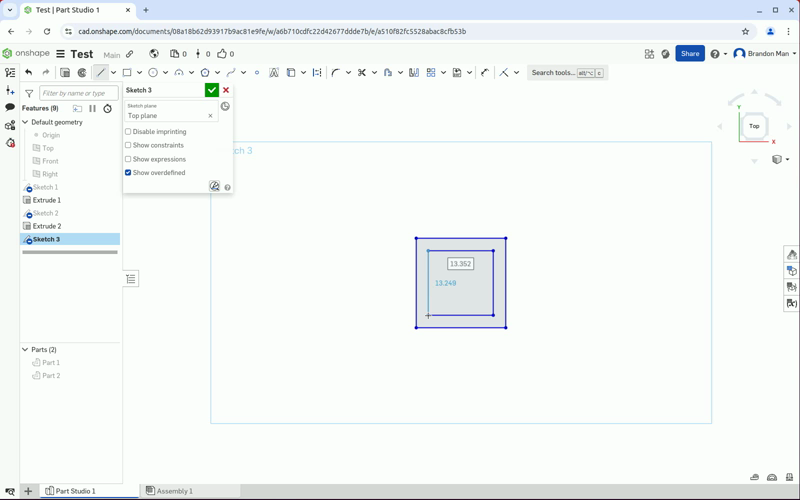
key_up(shift)
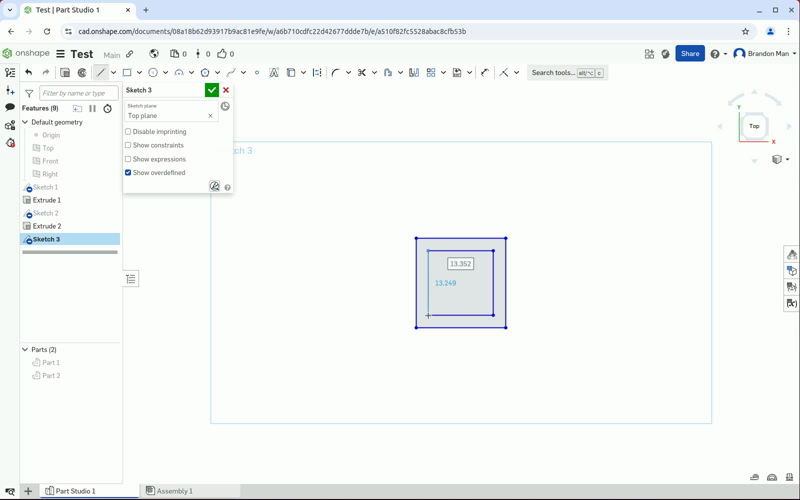
click(428, 315)
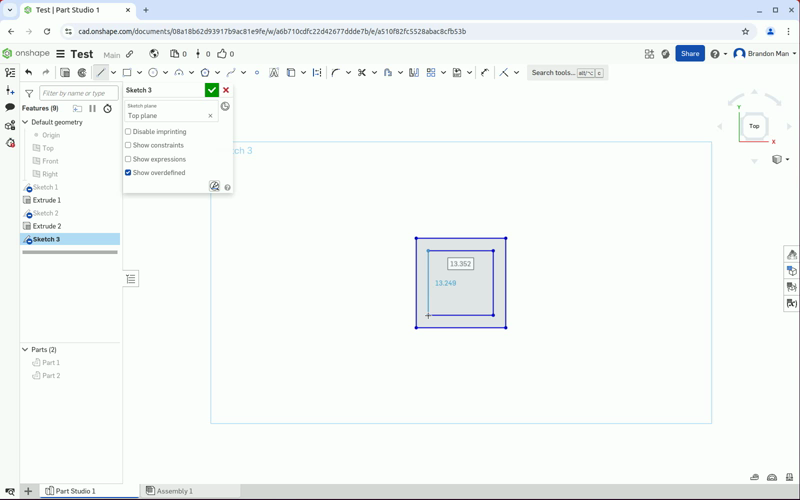
key(esc)
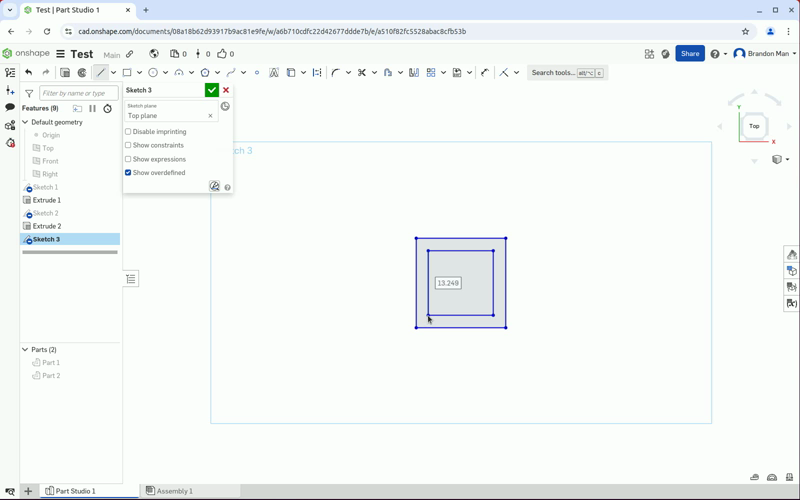
mouse_move(497, 284)
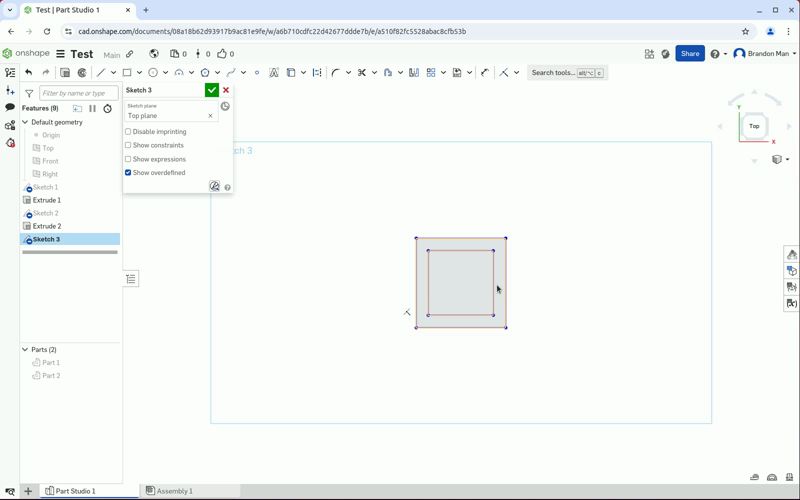
click(497, 284)
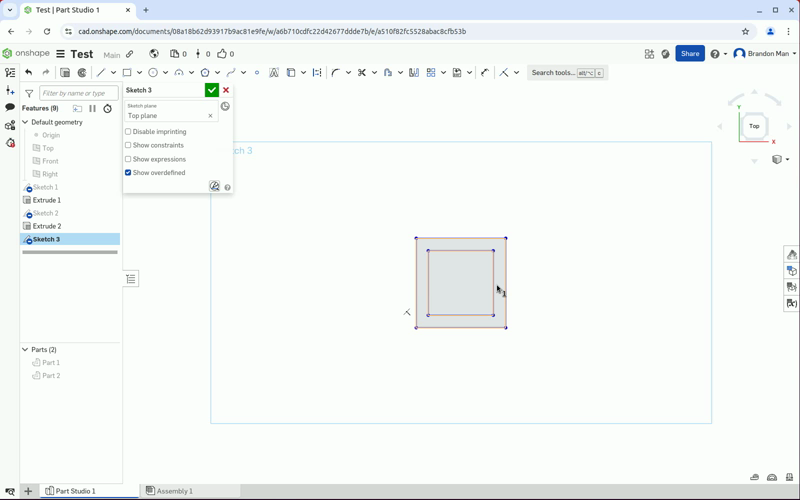
mouse_move(73, 352)
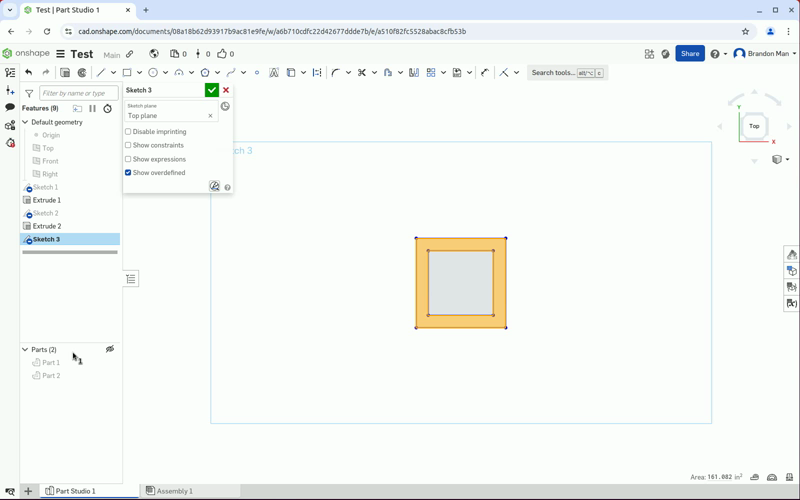
key(shift+y)
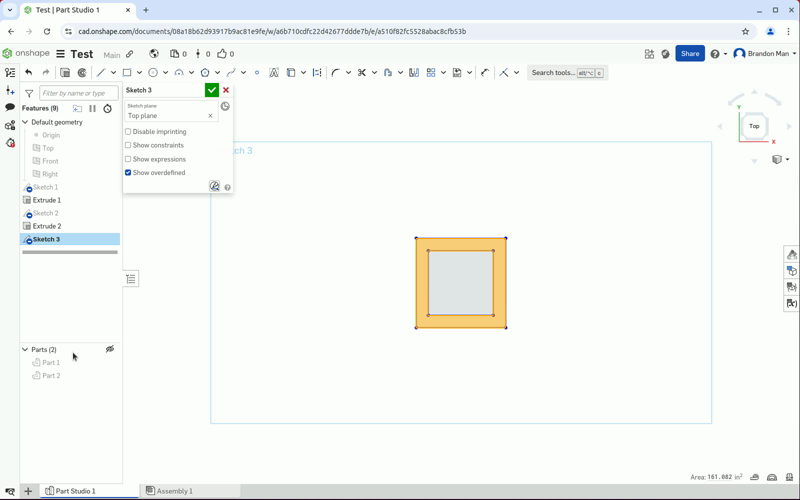
key(shift+e)
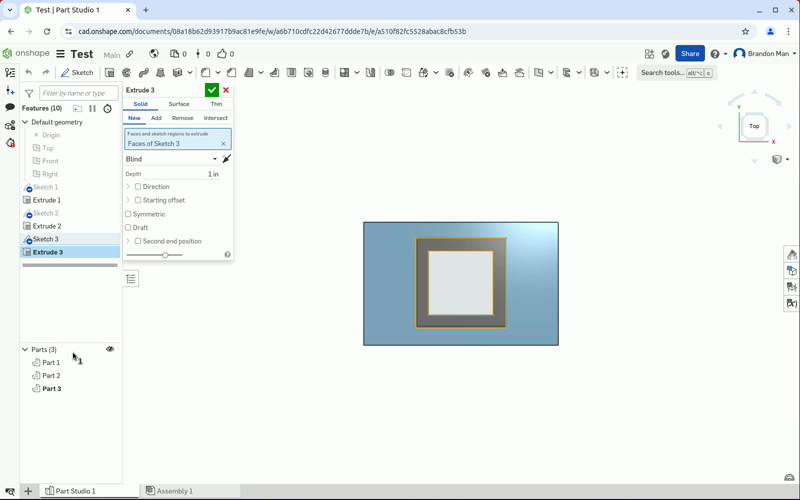
mouse_move(143, 106)
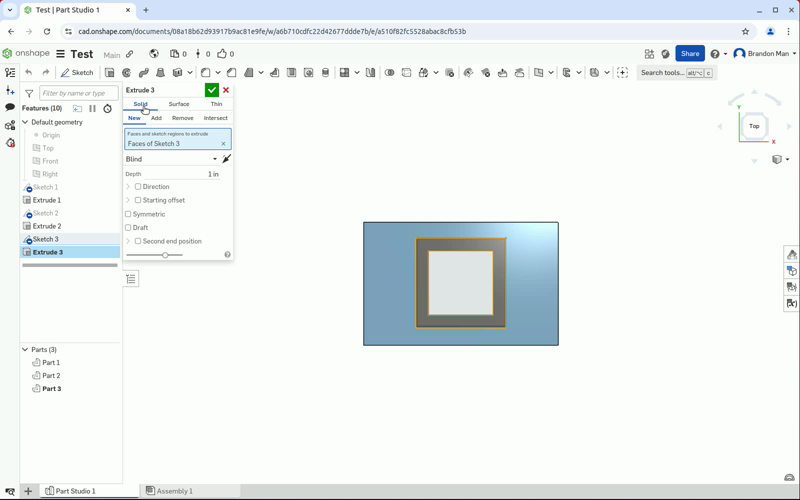
click(143, 106)
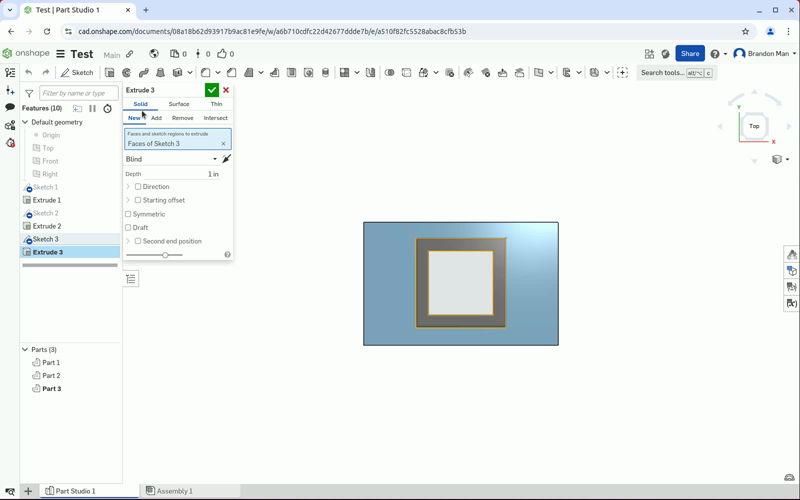
mouse_move(137, 120)
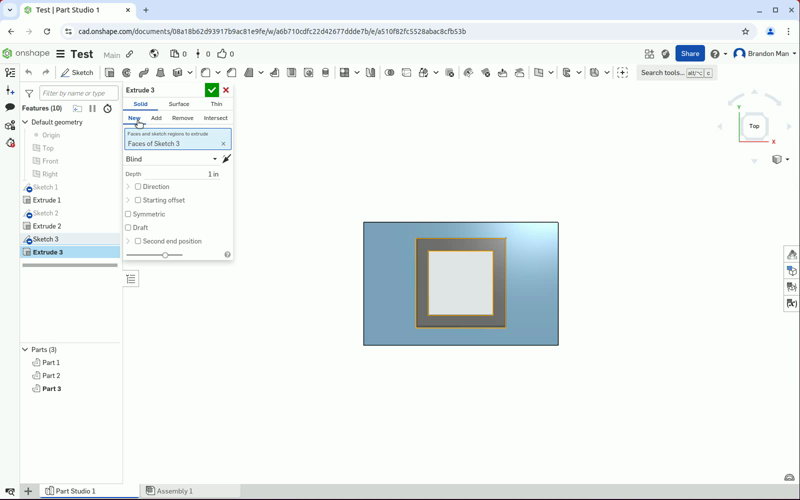
click(137, 120)
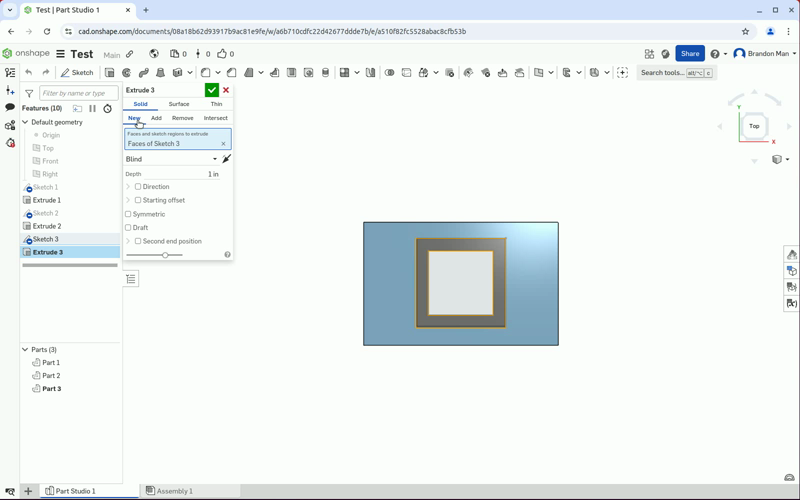
key(tab, 4)
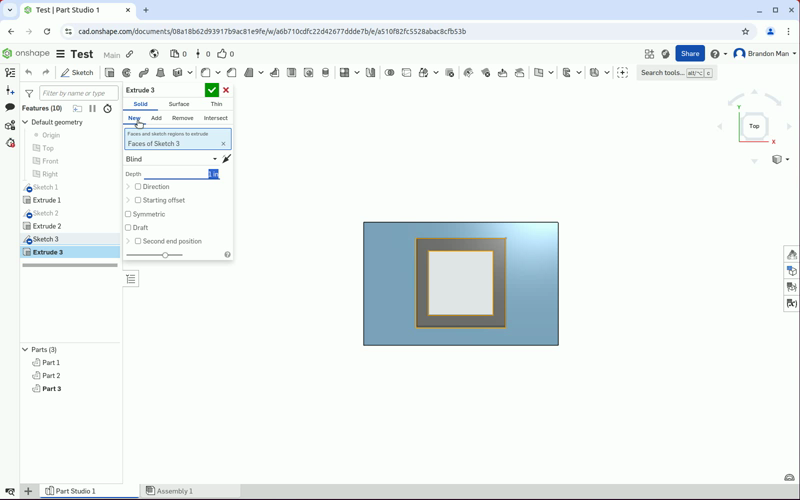
text(20.701)
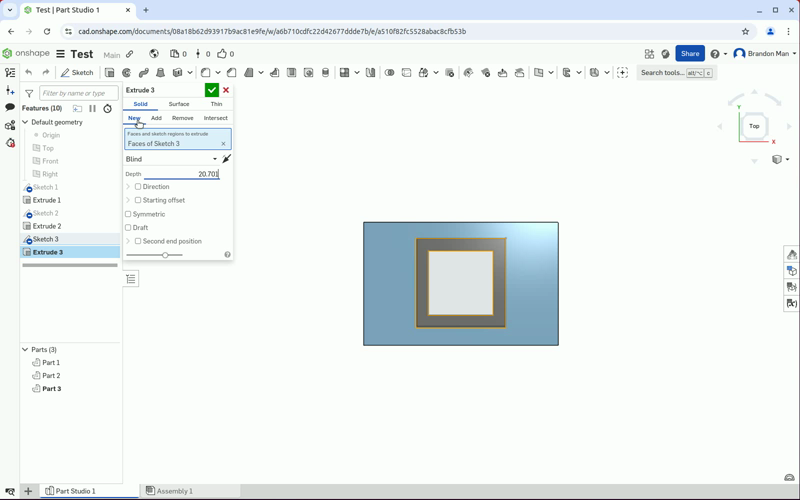
key(enter)
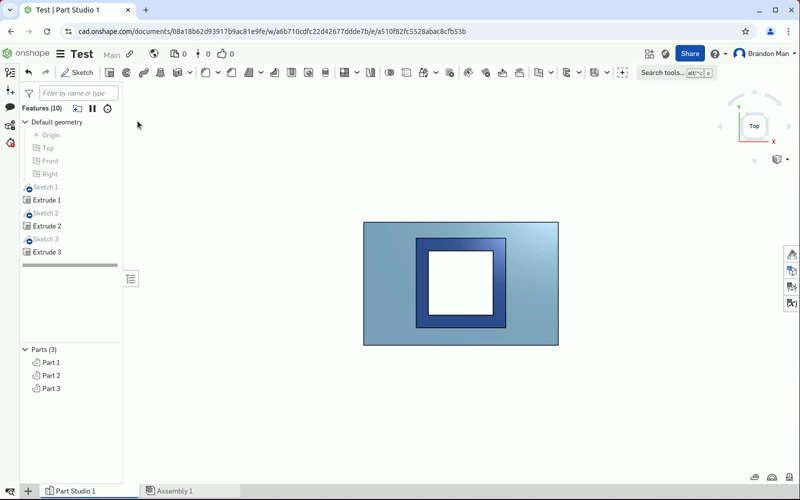
key(shift+h)
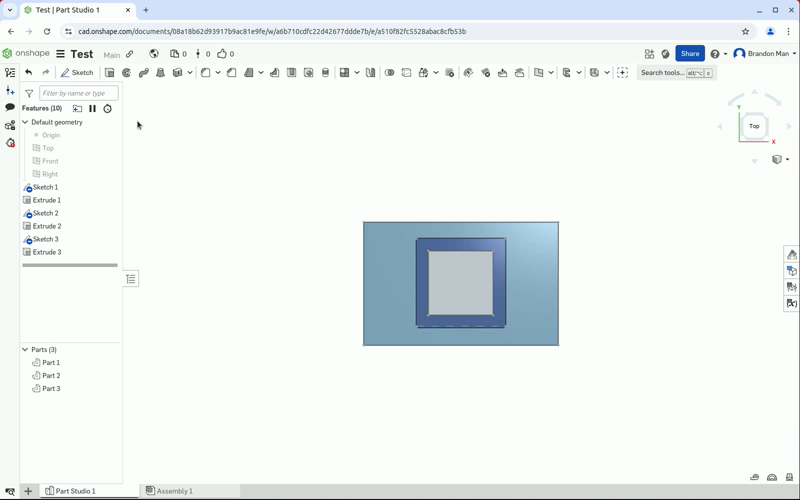
key(shift+h)
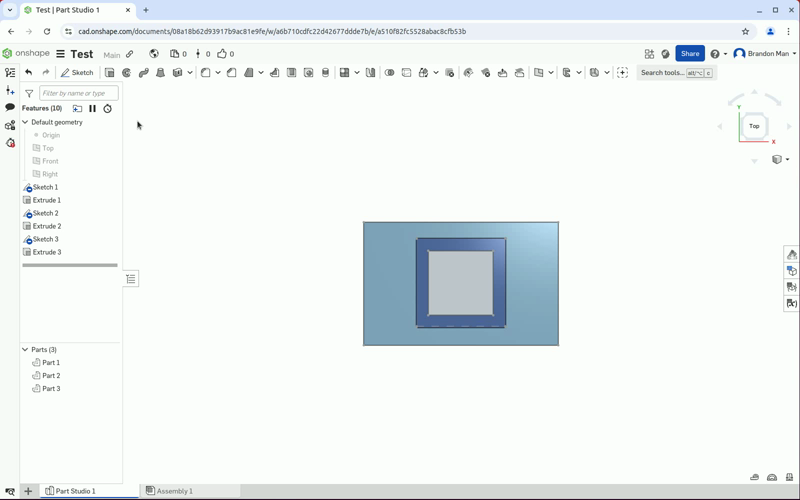
key(shift+7)
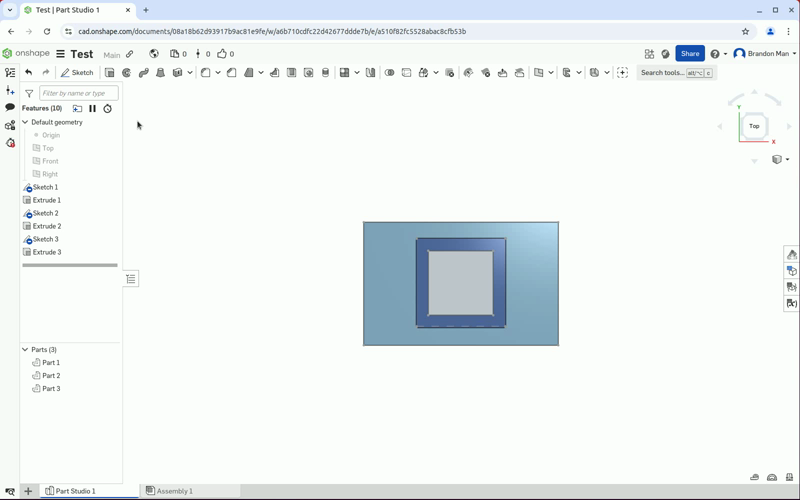
key(up, 3)
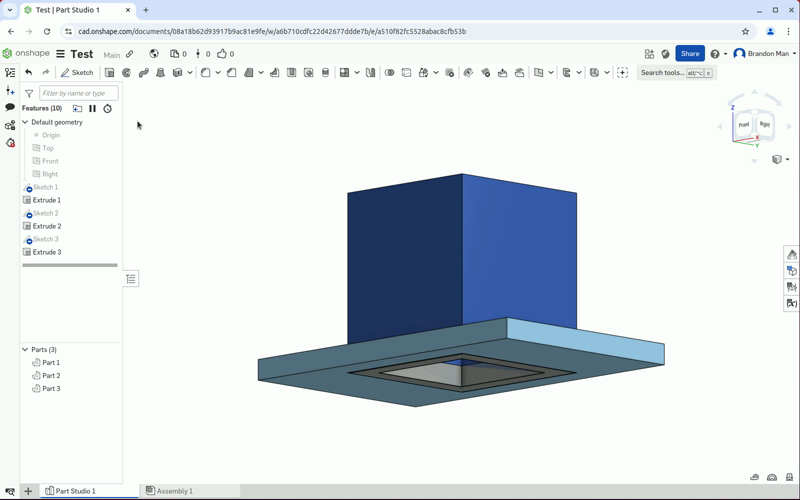
key(left, 3)
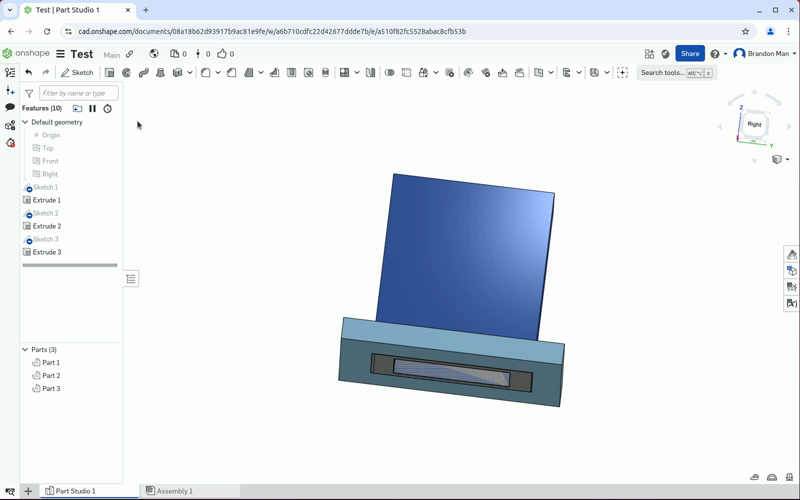
key(right, 3)
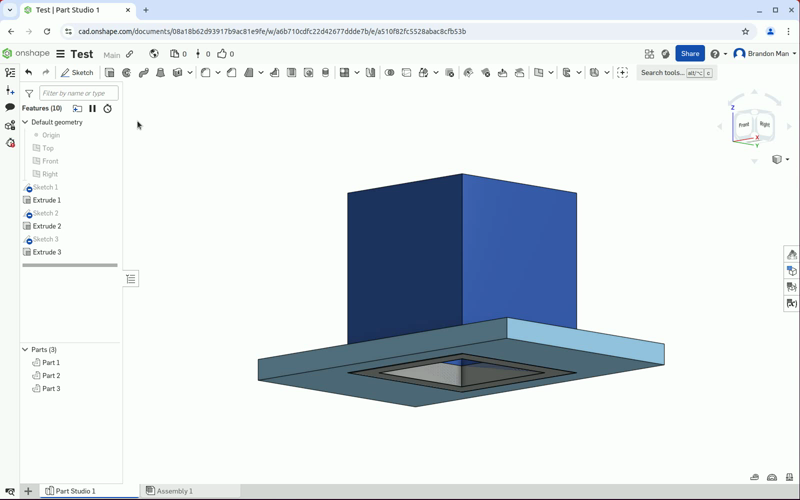
key(down, 3)
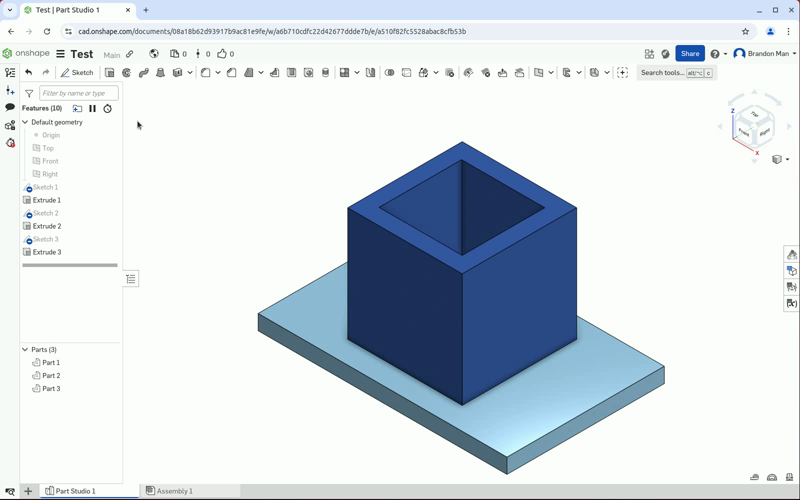
mouse_move(73, 189)
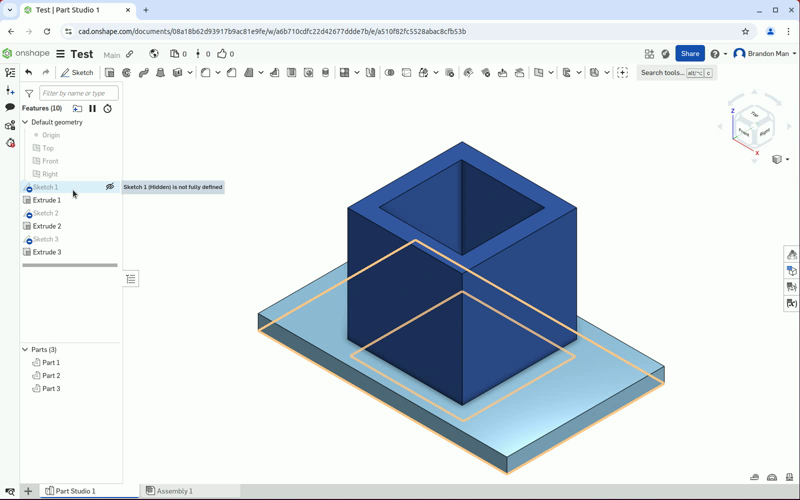
click(73, 189)